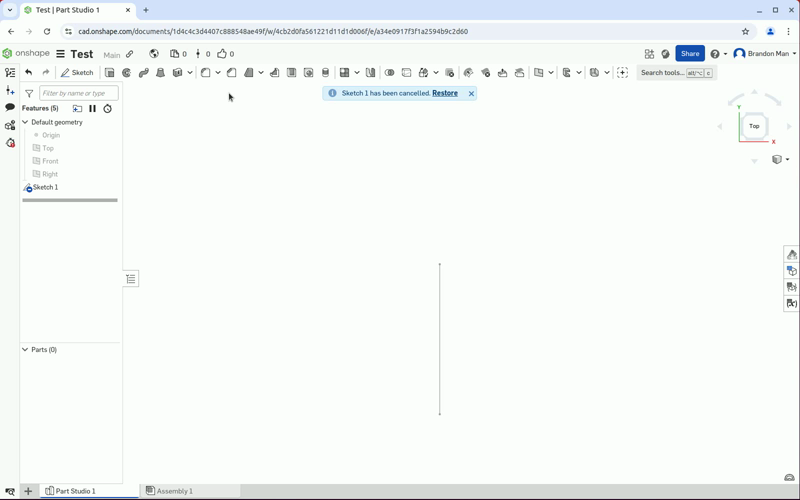
key(shift+h)
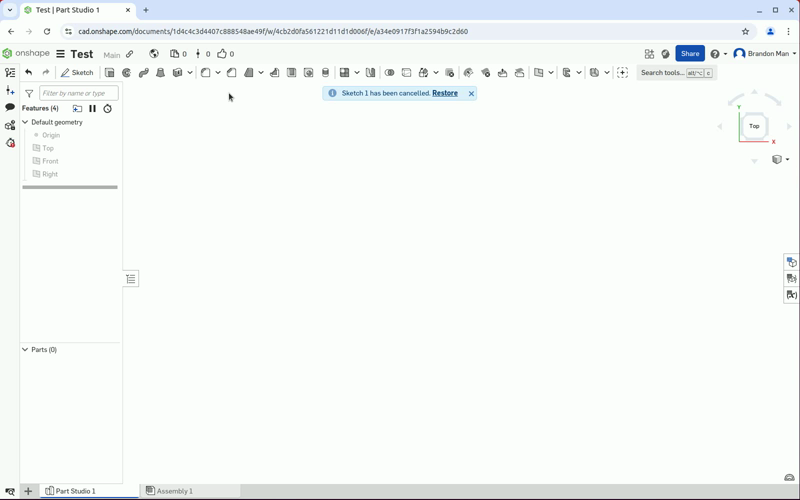
mouse_move(73, 352)
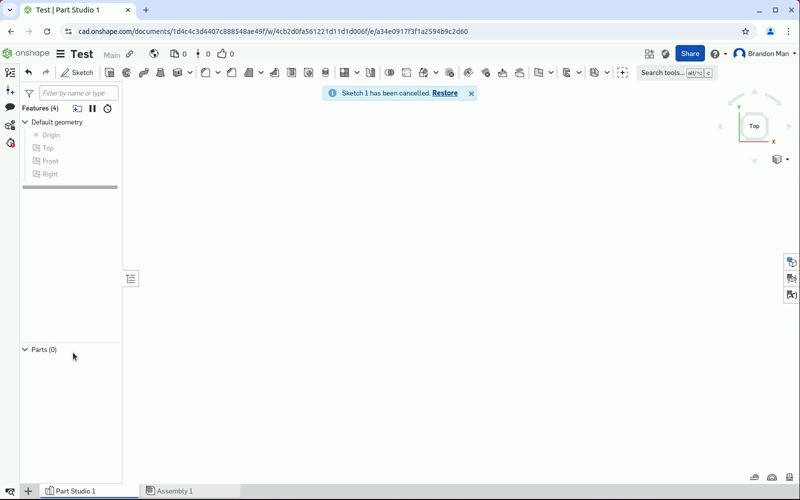
key(y)
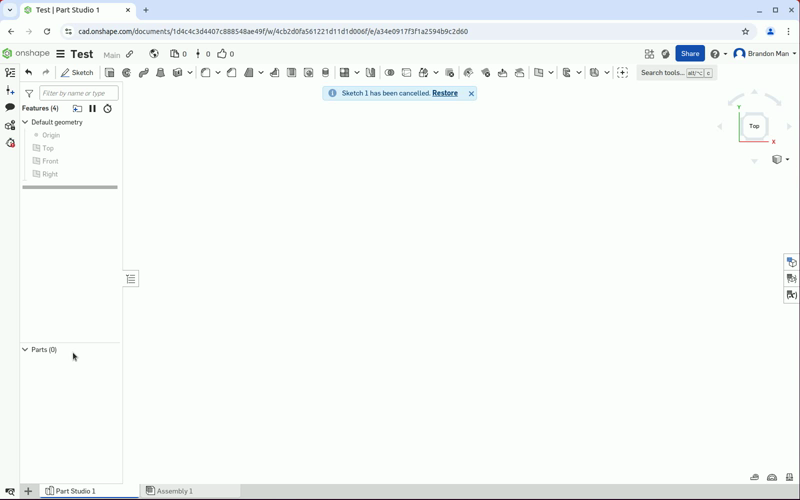
key(shift+p)
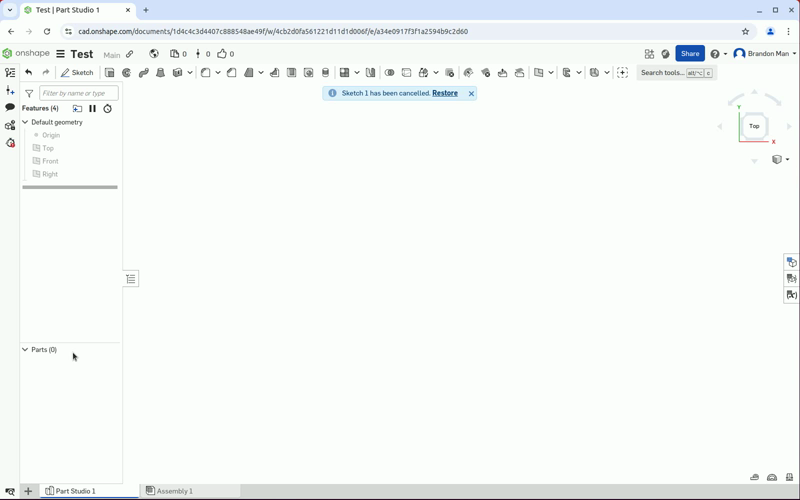
key(space)
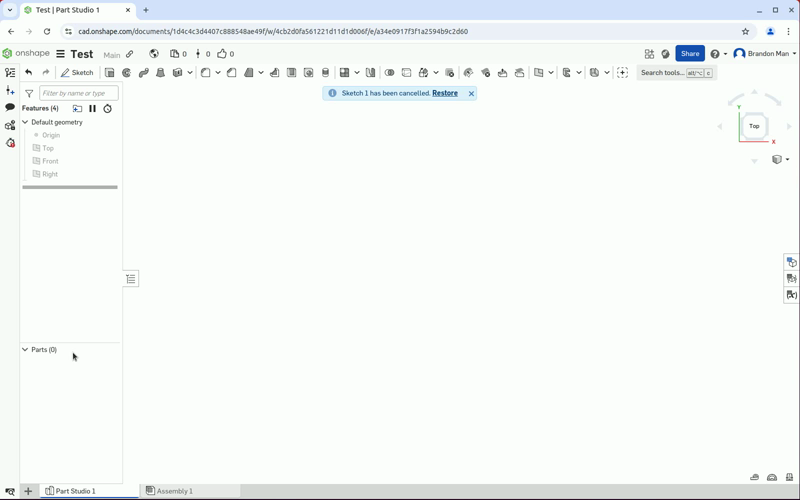
key_down(shift)
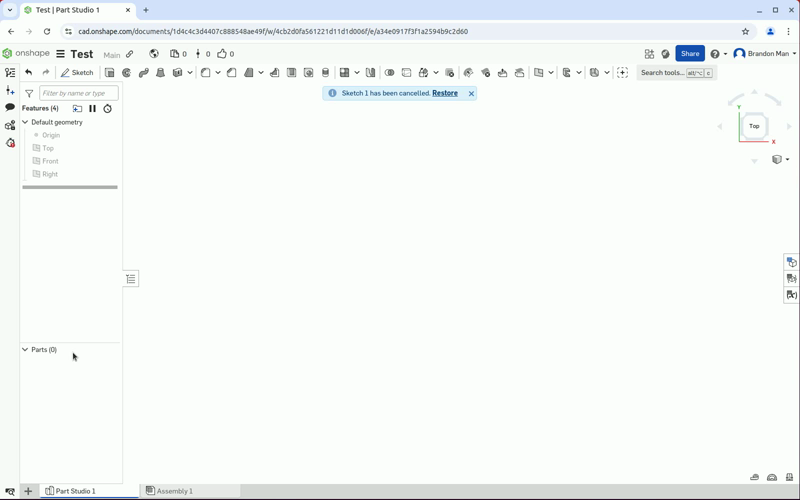
key(up)
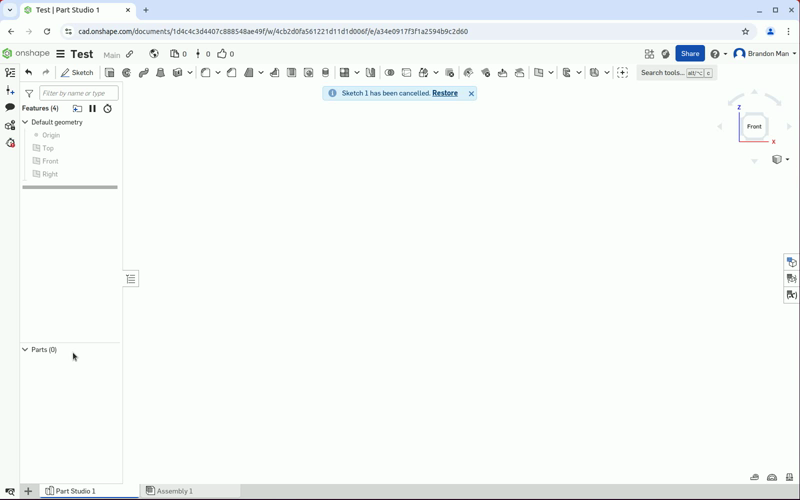
key_up(shift)
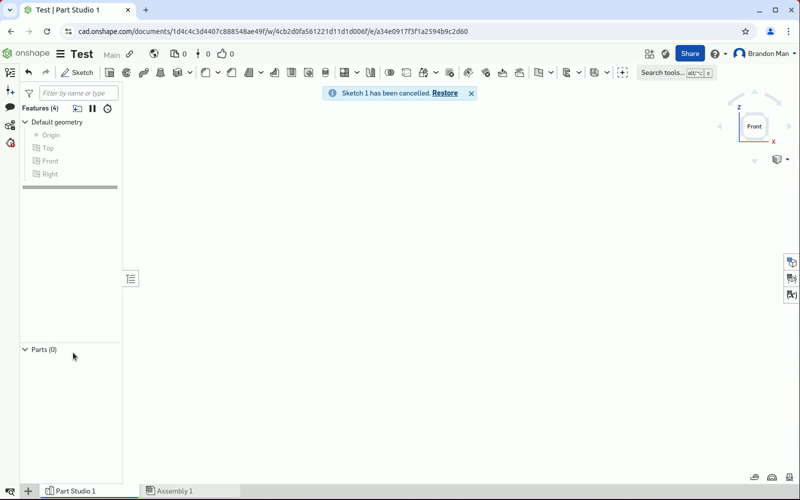
mouse_move(73, 352)
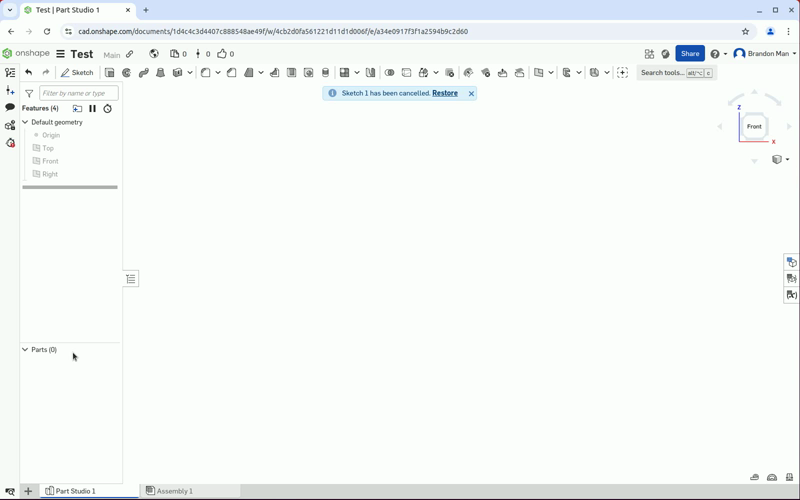
key(shift+y)
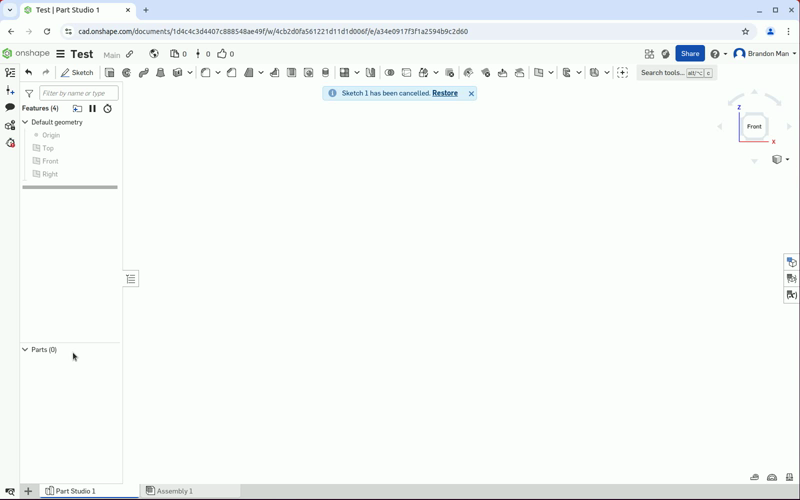
key(shift+s)
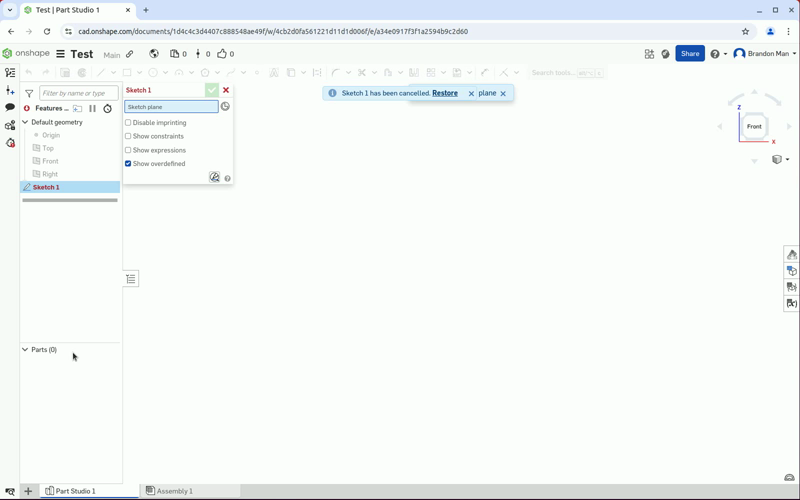
mouse_move(73, 163)
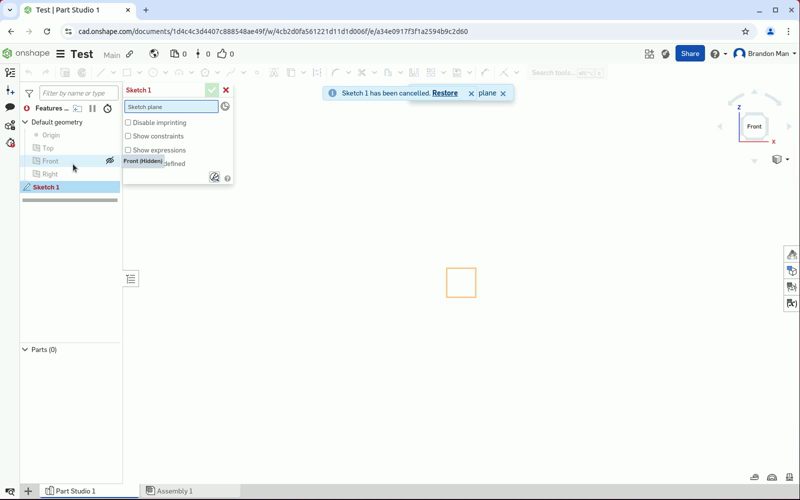
click(73, 163)
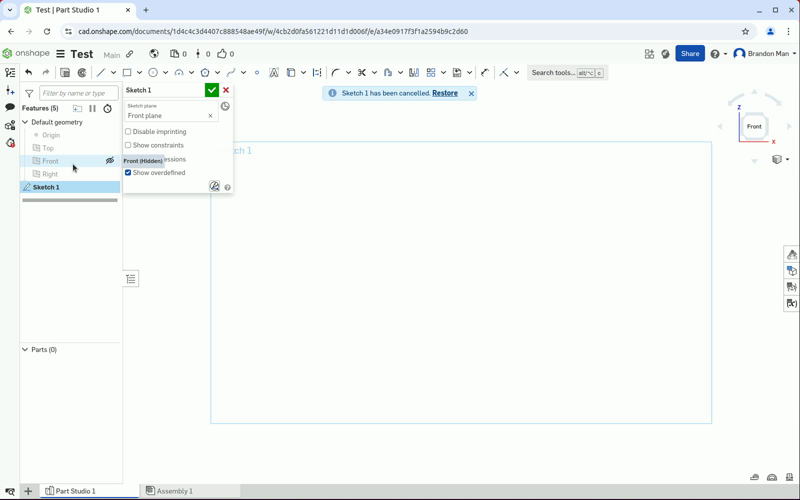
mouse_move(73, 352)
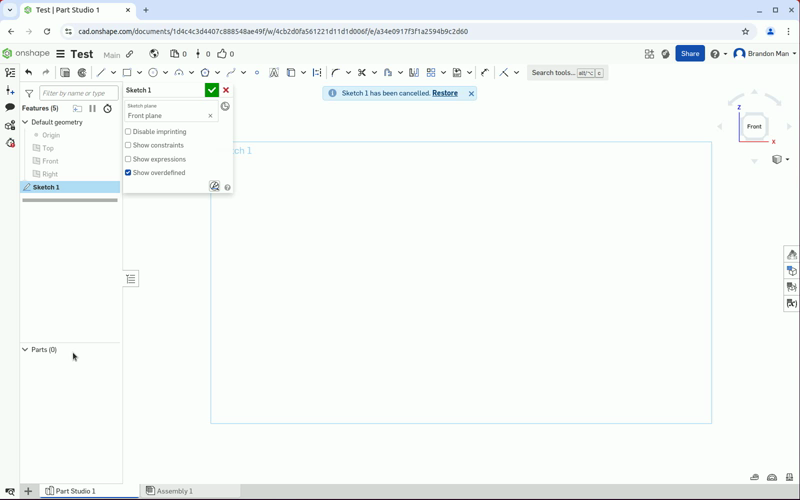
key(y)
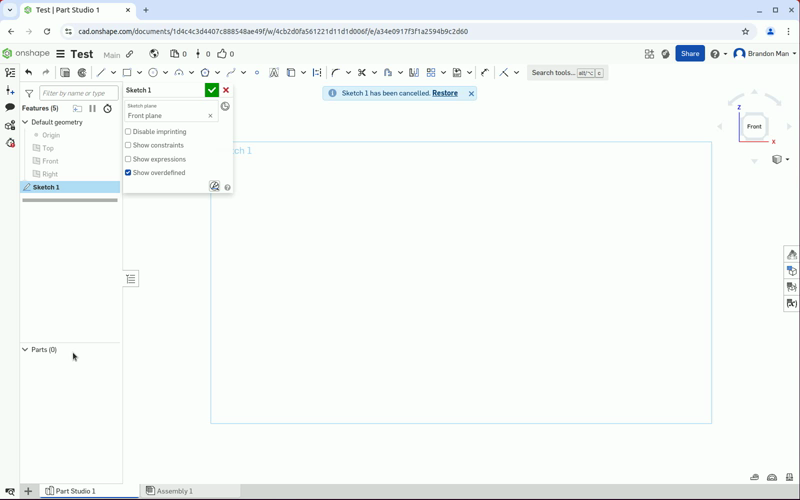
key(c)
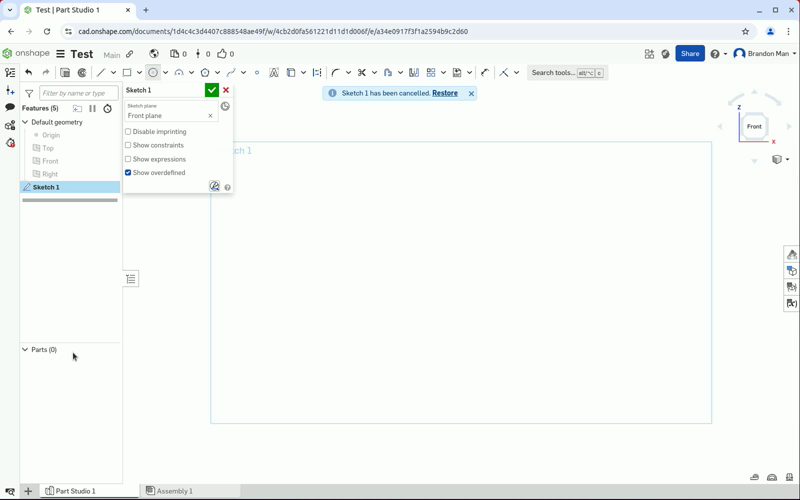
key_down(shift)
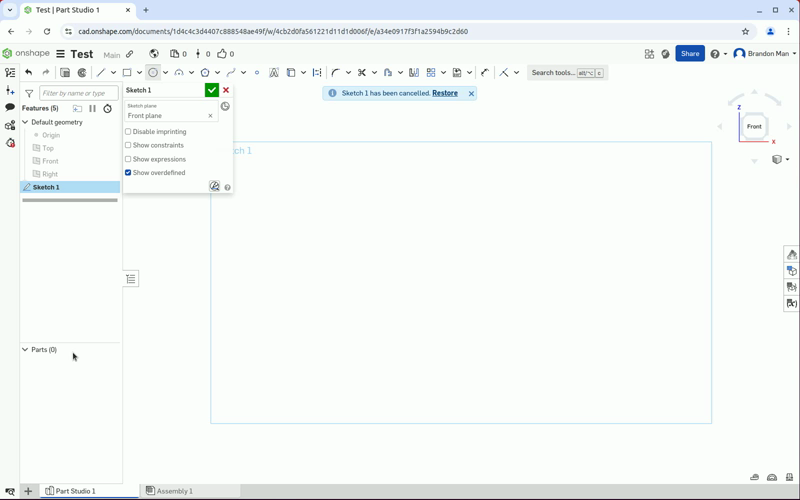
mouse_move(461, 282)
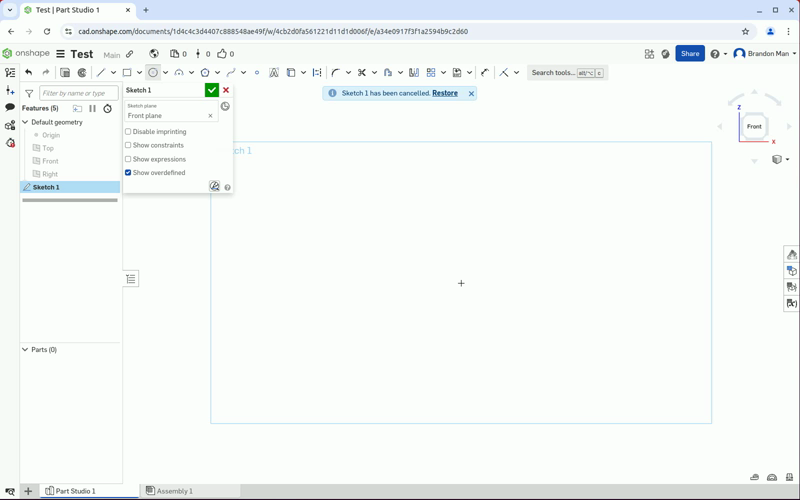
click(461, 282)
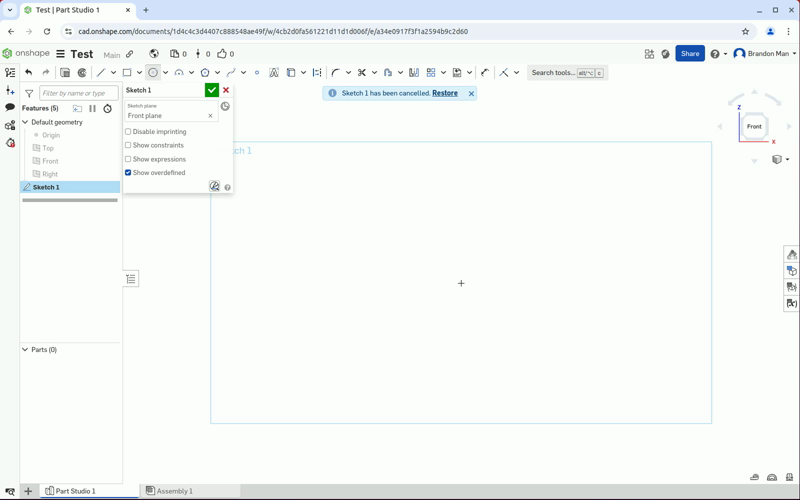
key_up(shift)
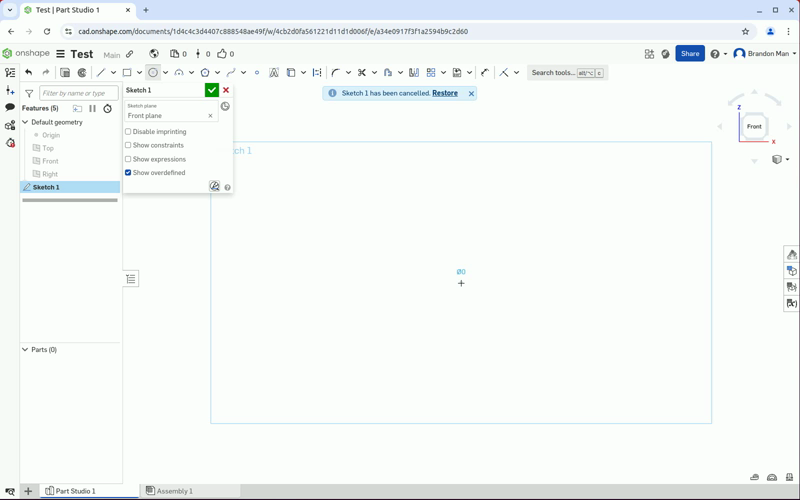
mouse_move(574, 282)
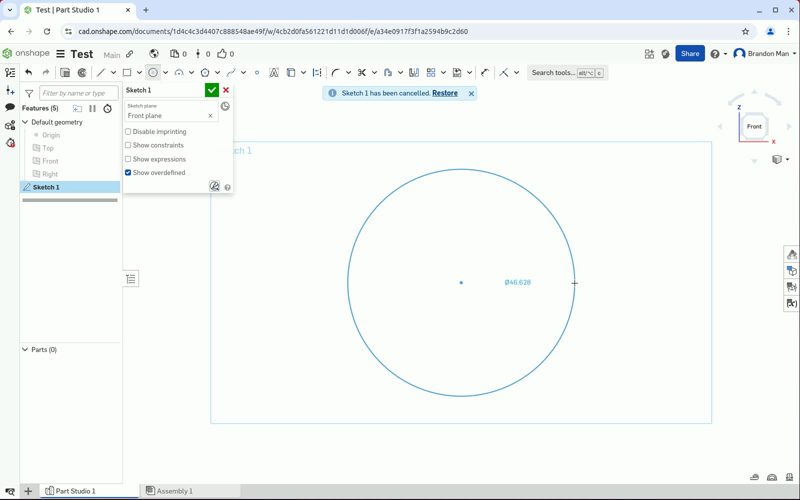
click(574, 282)
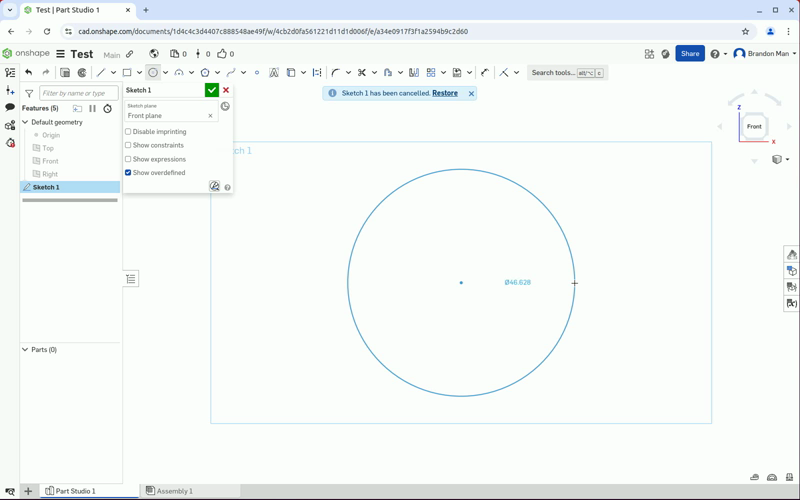
key(esc)
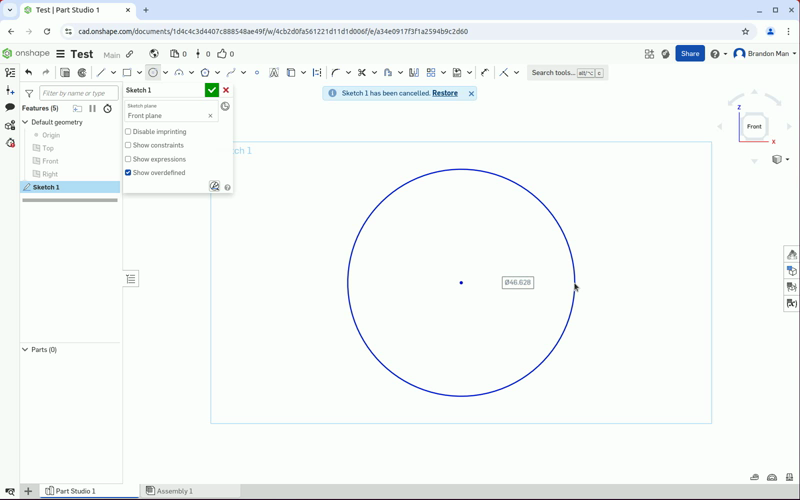
key(c)
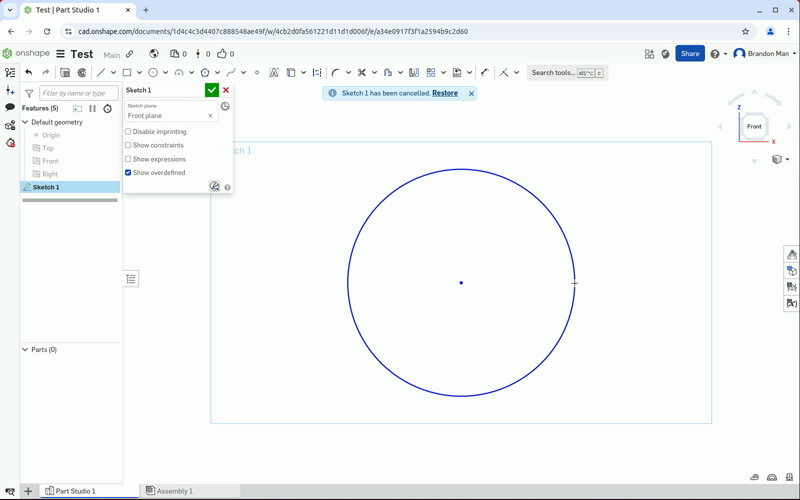
key_down(shift)
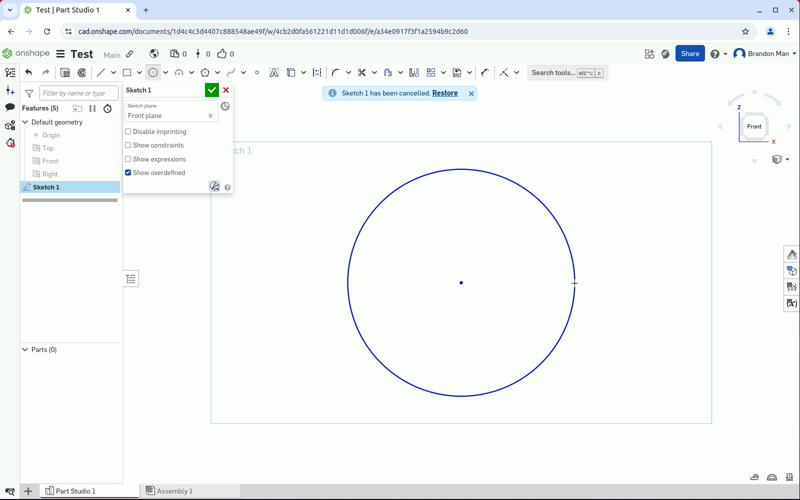
mouse_move(461, 245)
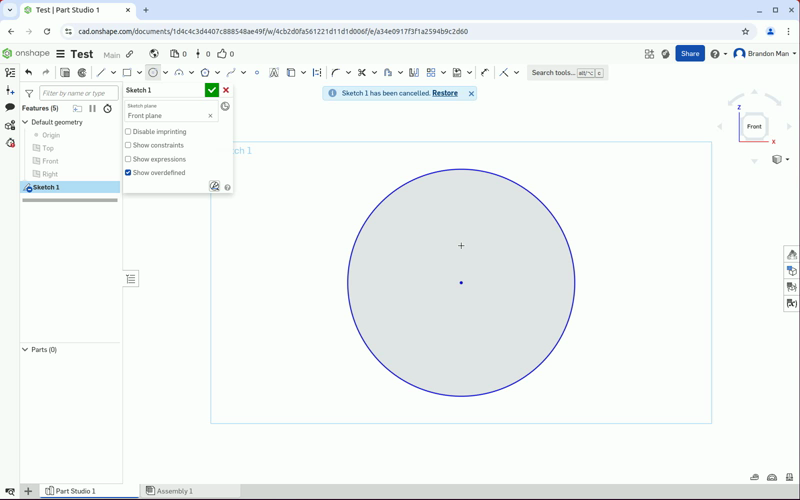
click(461, 245)
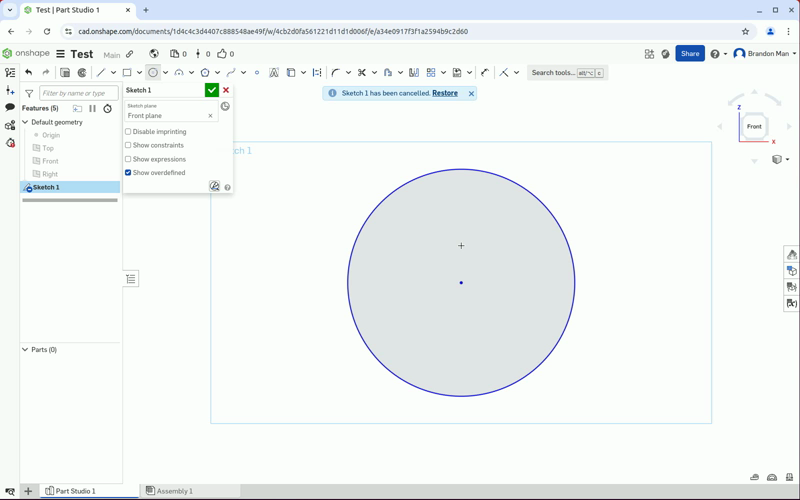
key_up(shift)
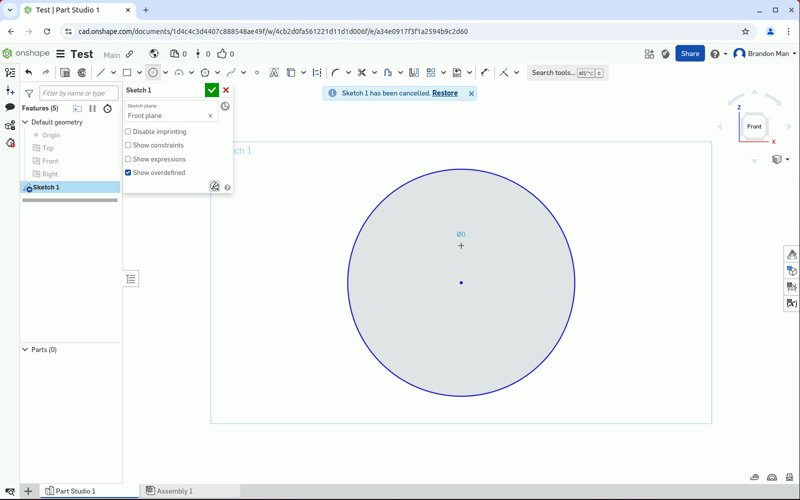
mouse_move(517, 245)
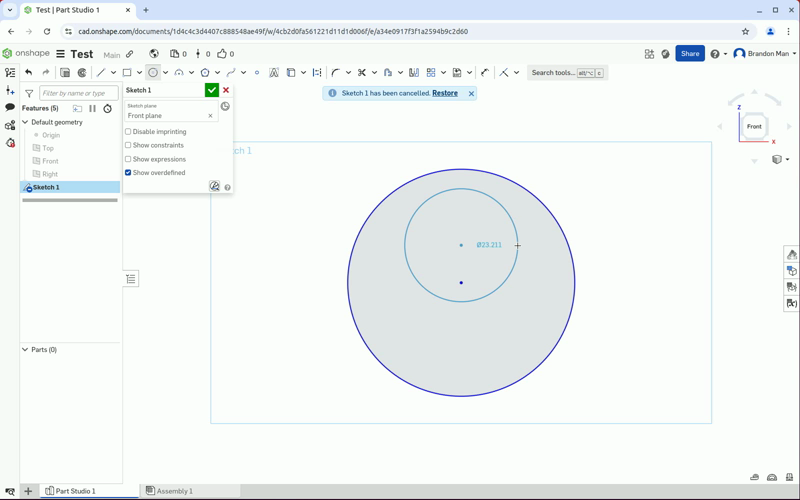
click(517, 245)
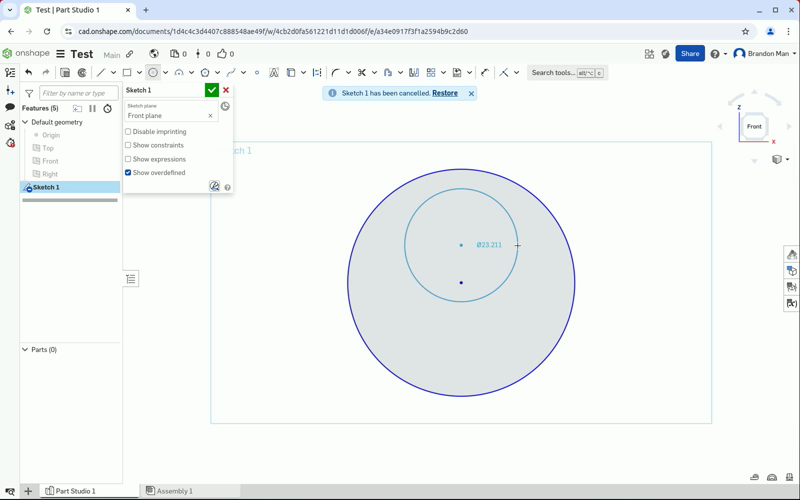
key(esc)
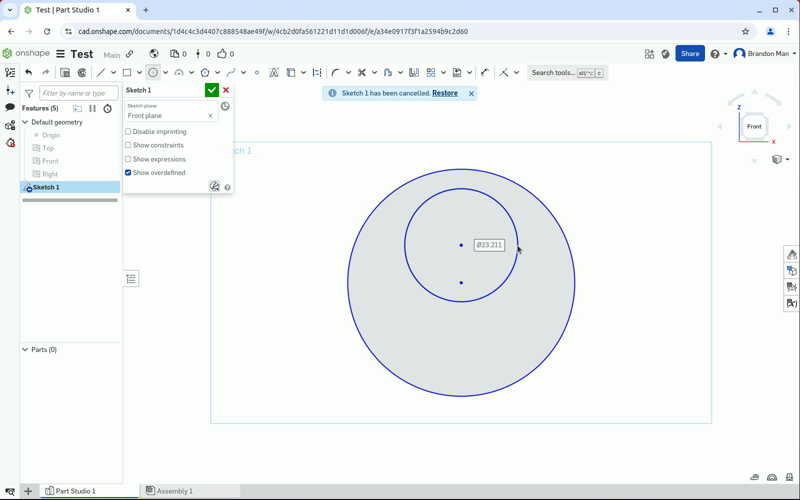
mouse_move(485, 326)
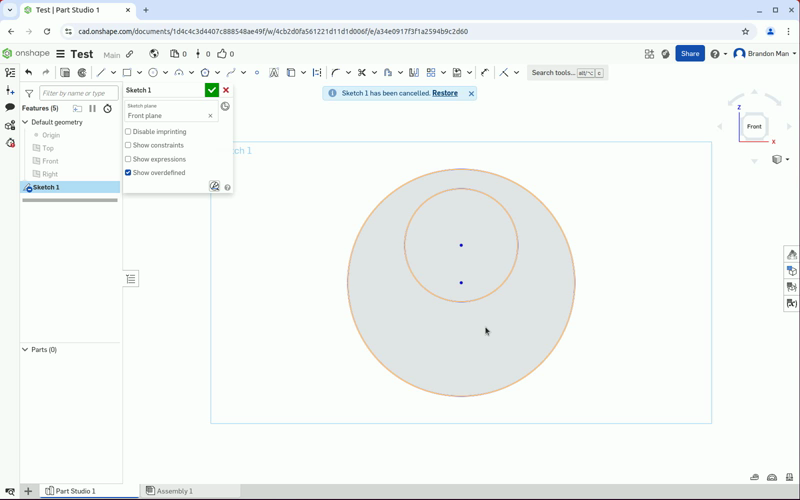
click(485, 326)
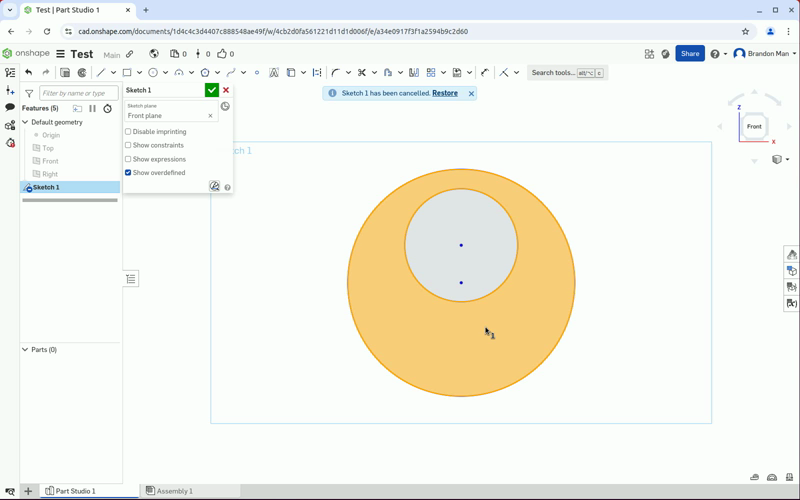
mouse_move(73, 352)
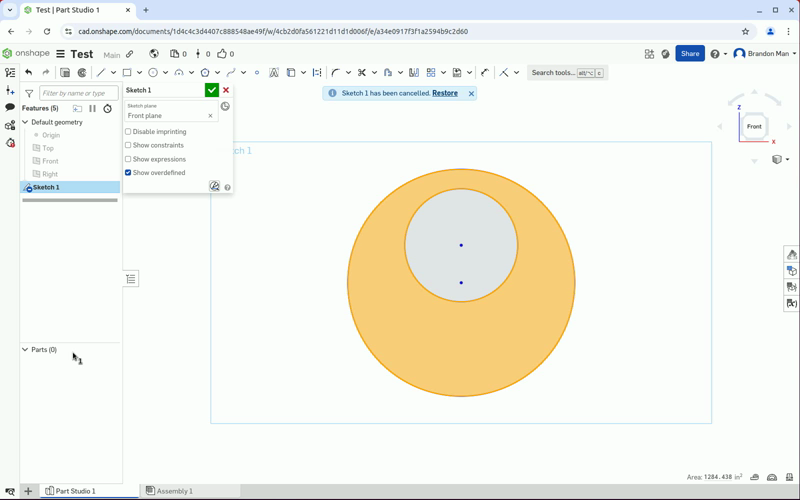
key(shift+y)
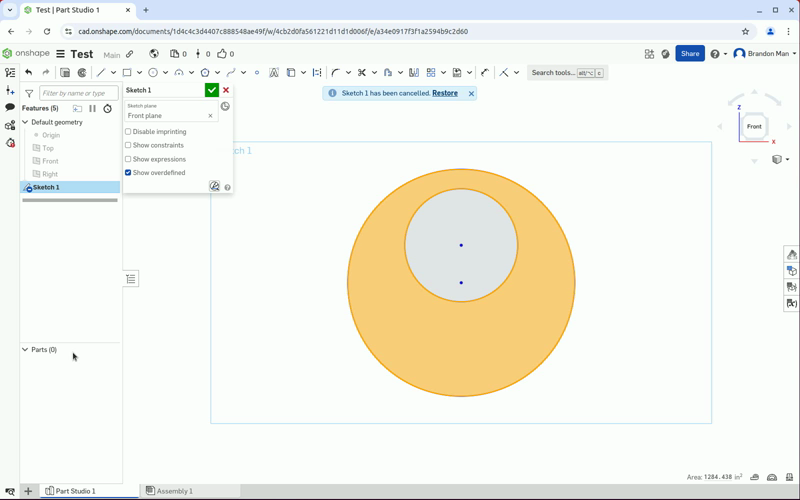
key(shift+e)
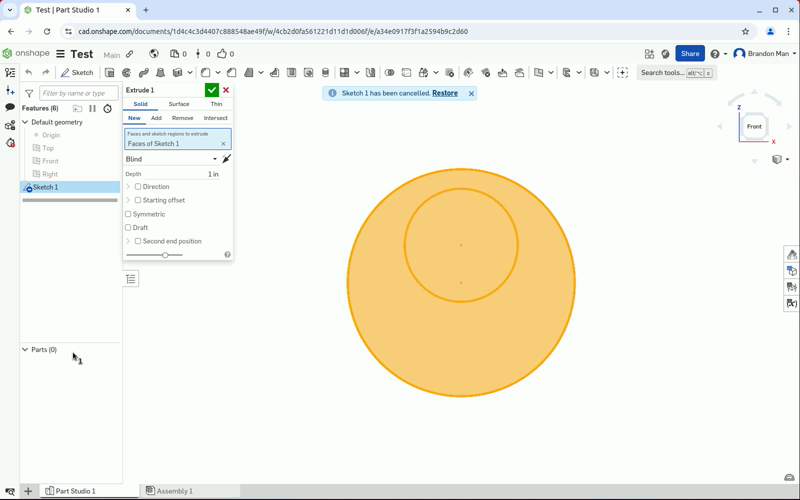
mouse_move(143, 106)
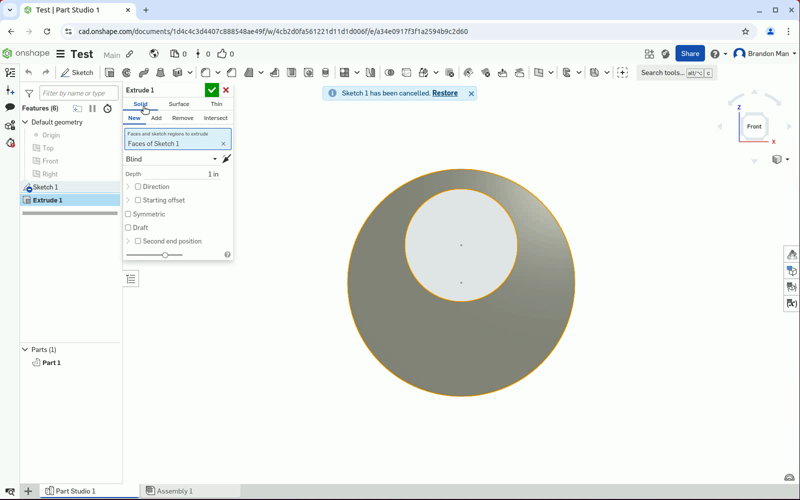
click(143, 106)
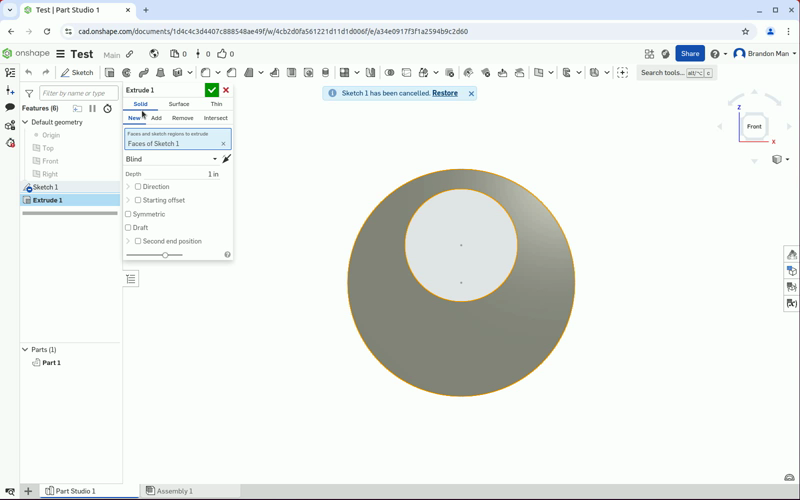
mouse_move(137, 120)
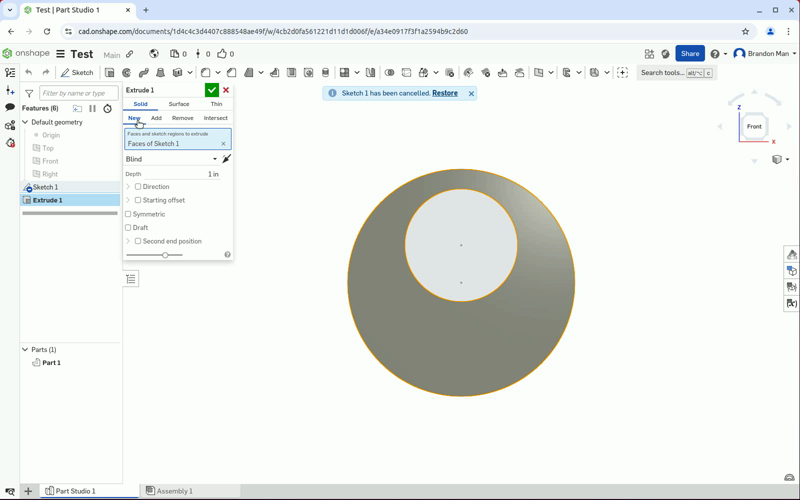
click(137, 120)
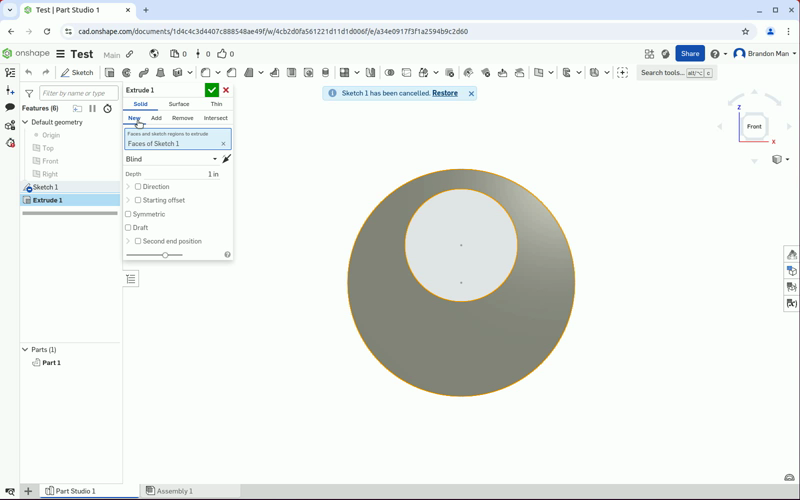
key(tab, 4)
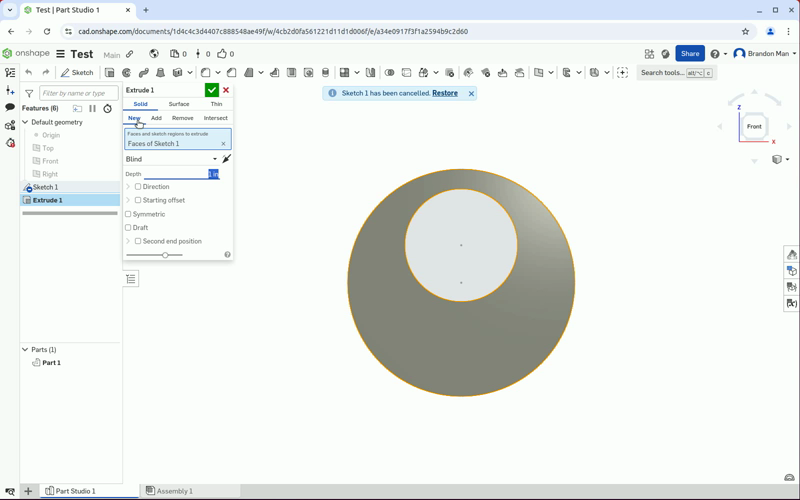
text(3.129)
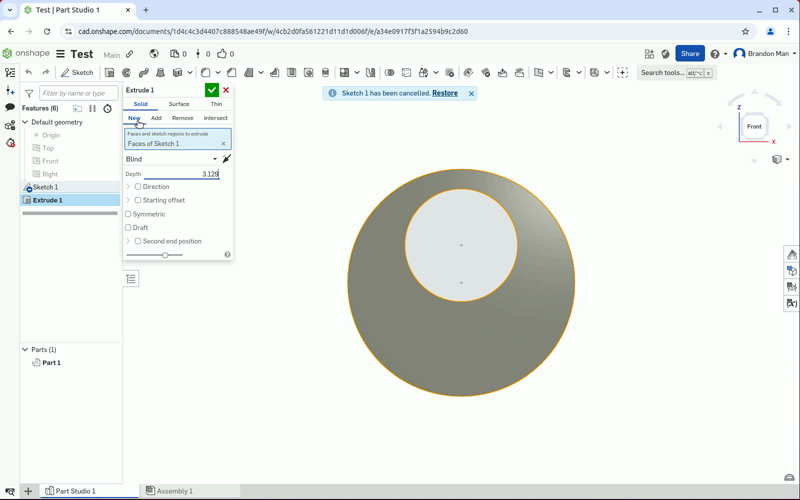
key(enter)
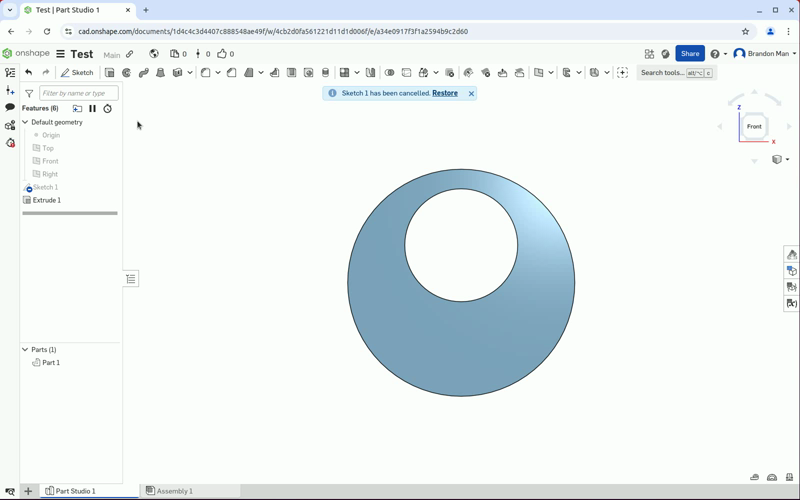
key(shift+h)
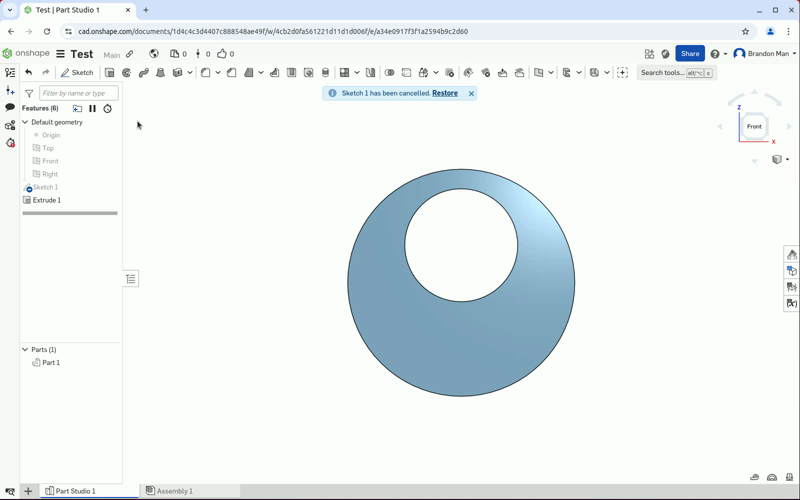
key(shift+h)
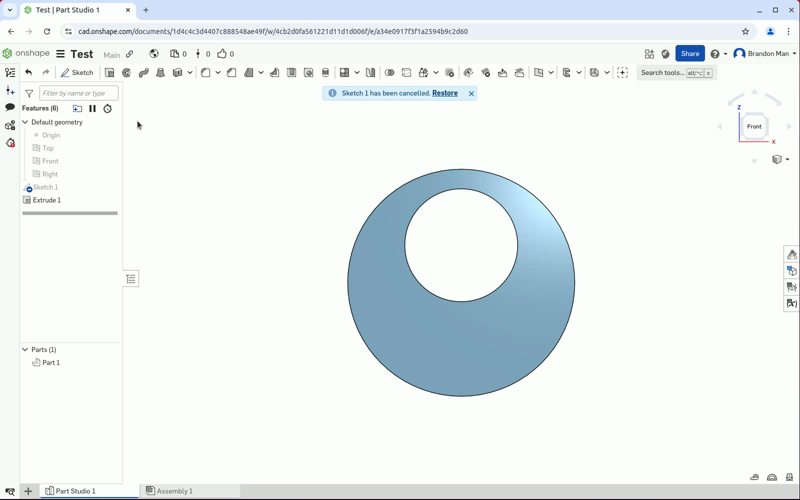
mouse_move(73, 189)
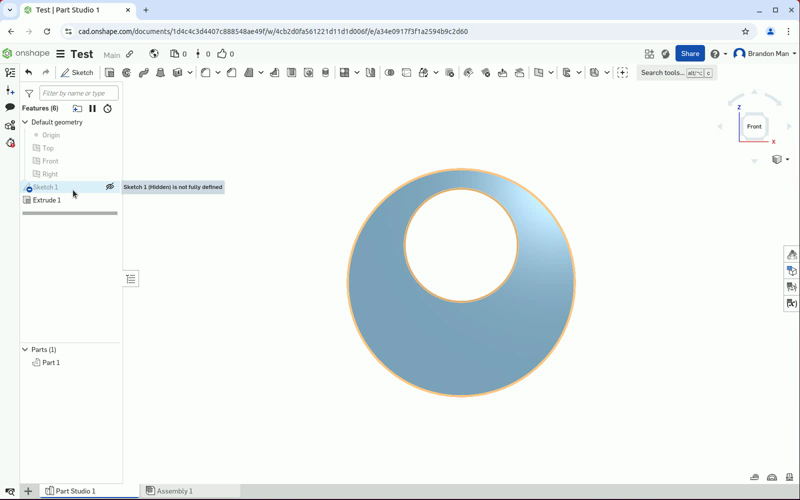
click(73, 189)
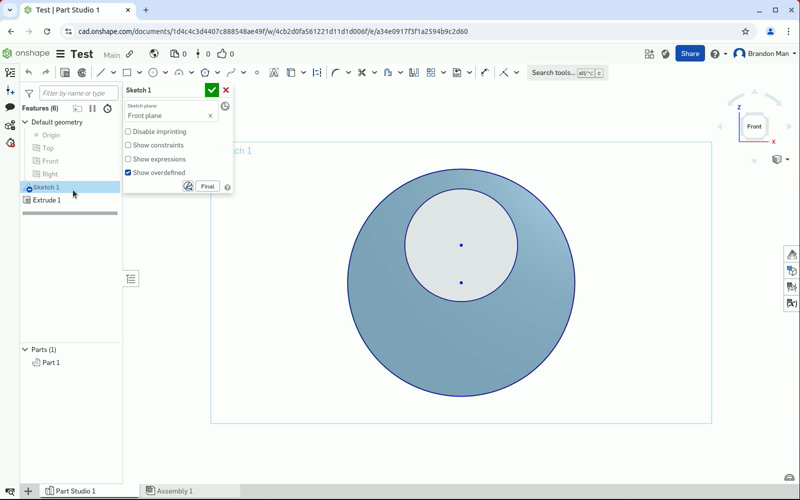
mouse_move(229, 92)
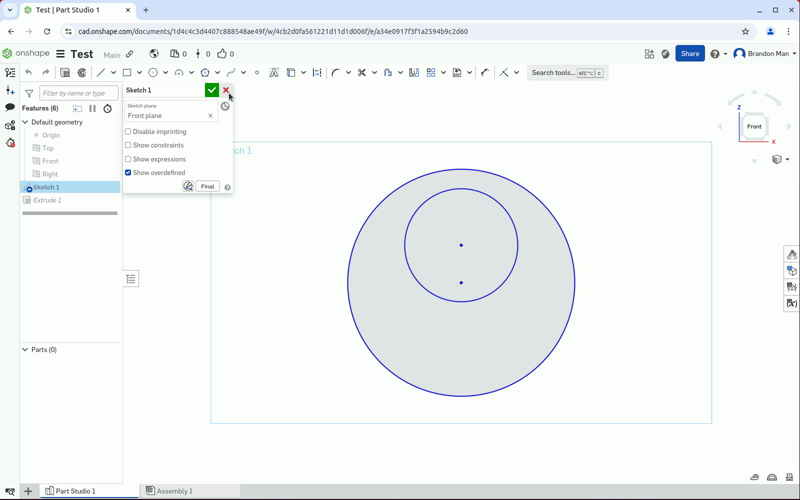
click(229, 92)
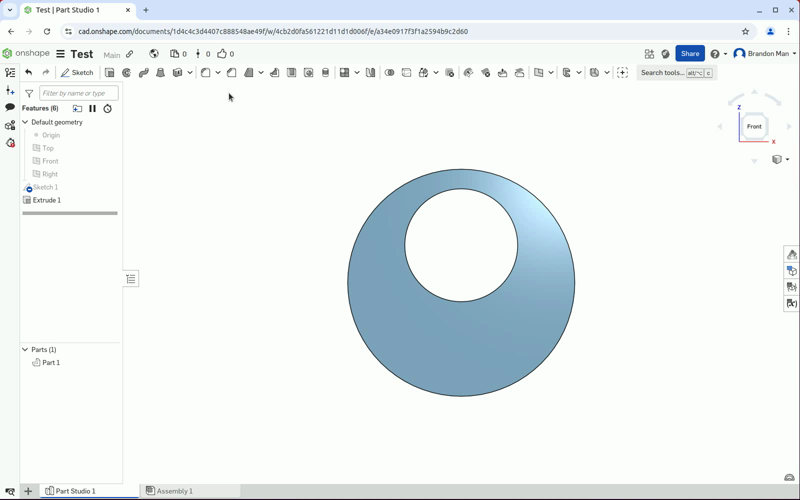
mouse_move(541, 75)
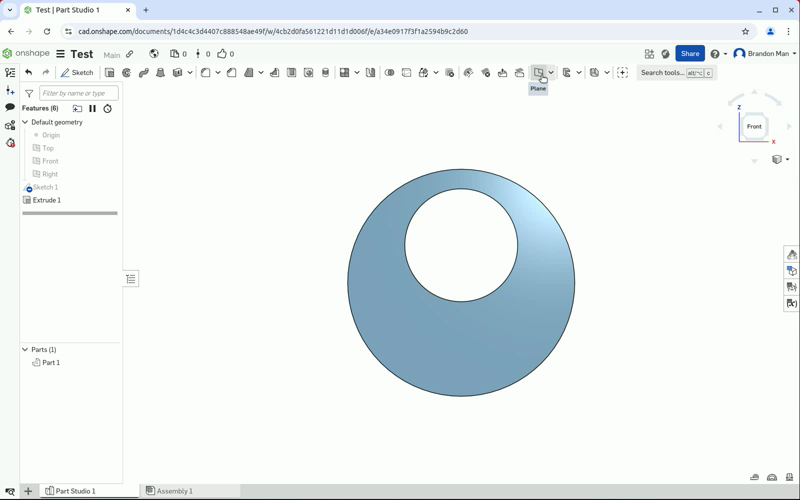
click(541, 75)
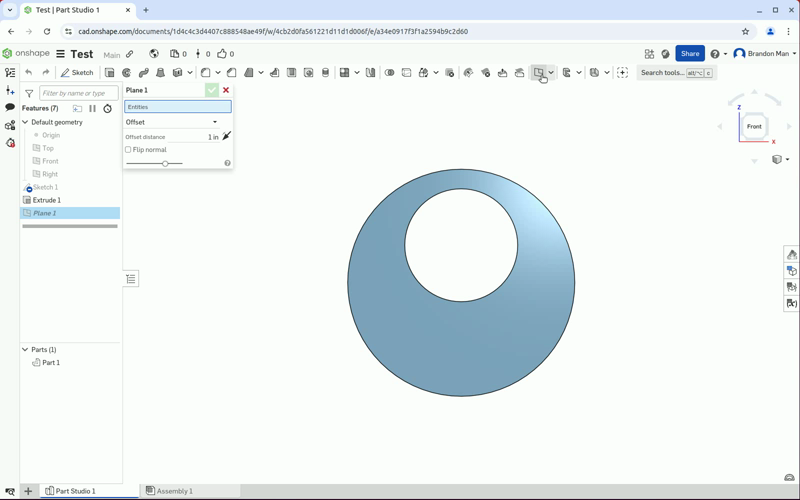
mouse_move(73, 163)
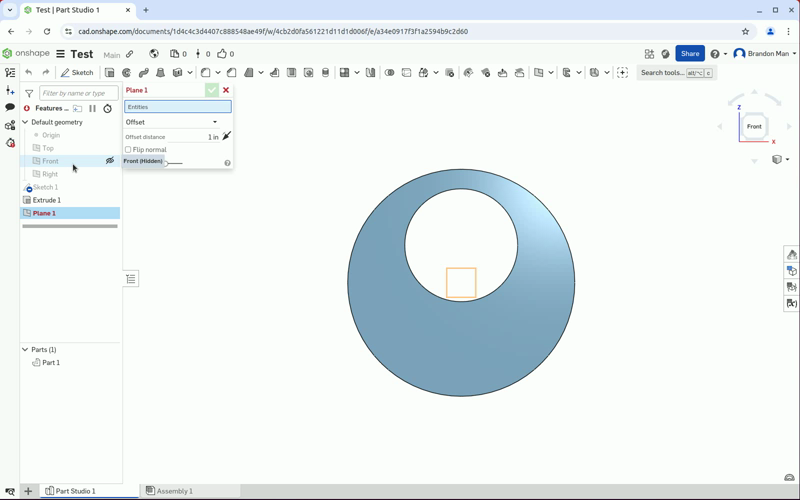
click(73, 163)
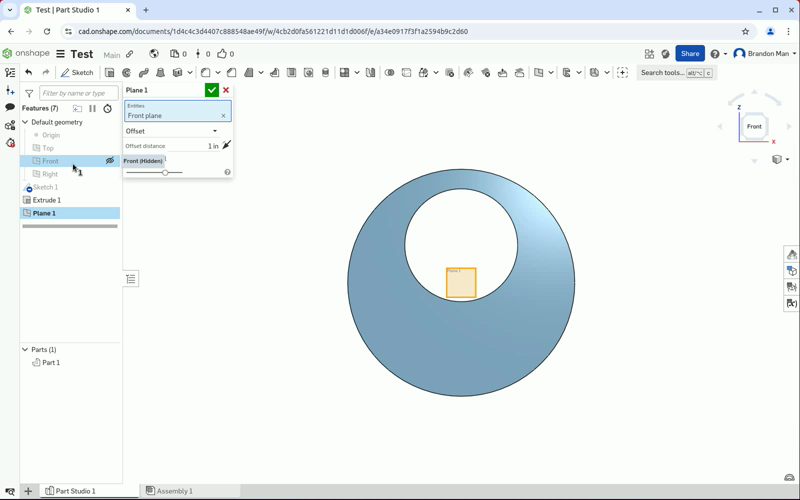
key(tab, 2)
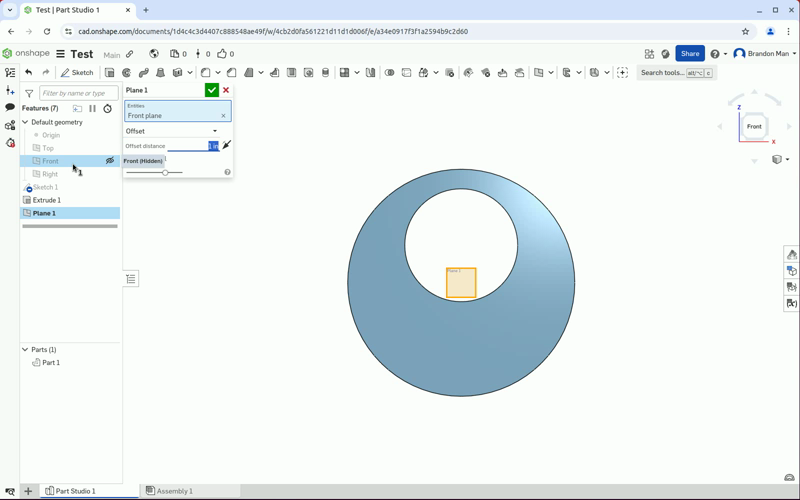
text(3.143)
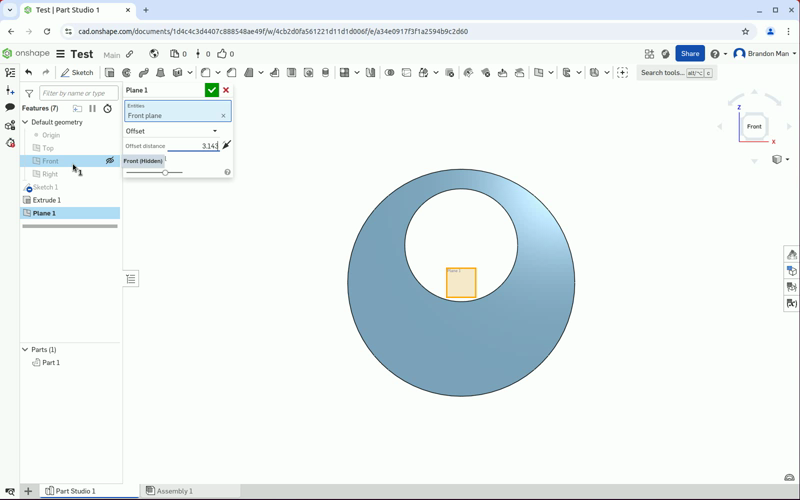
key(enter, 2)
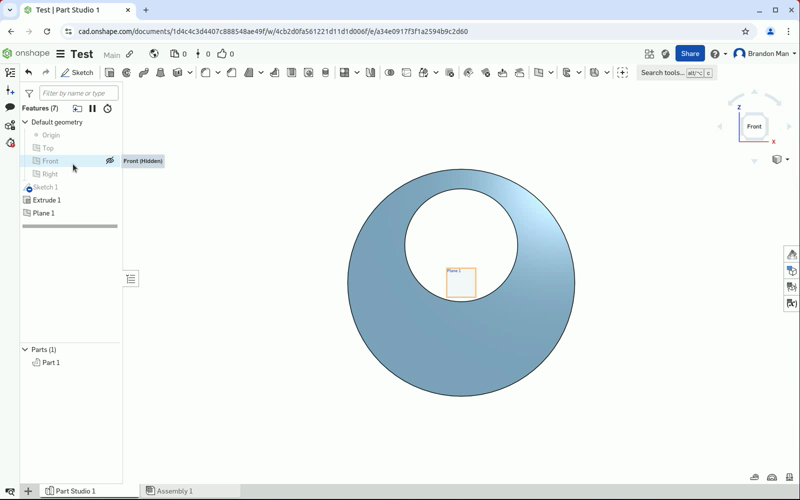
key(shift+s)
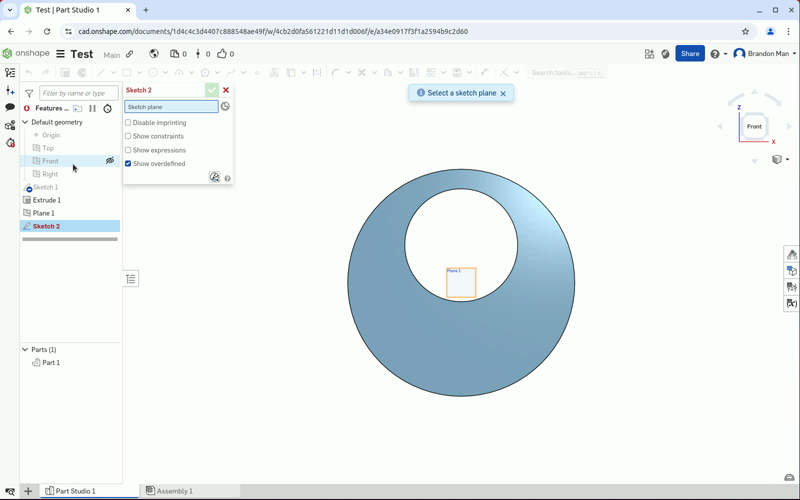
mouse_move(73, 215)
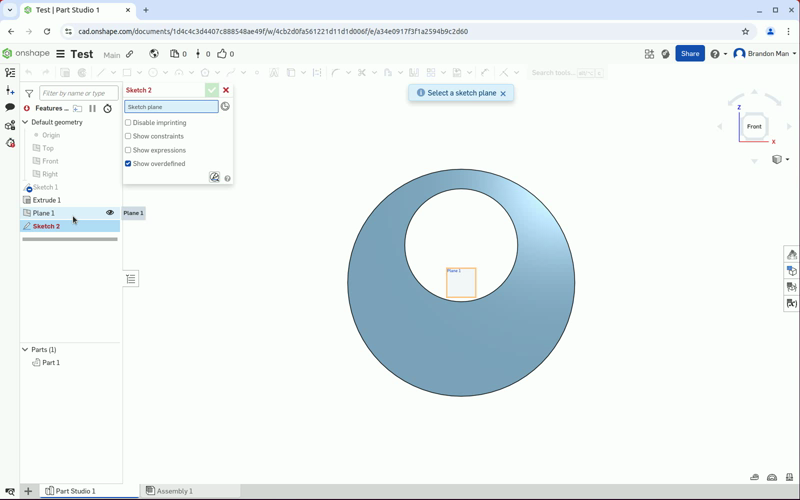
click(73, 215)
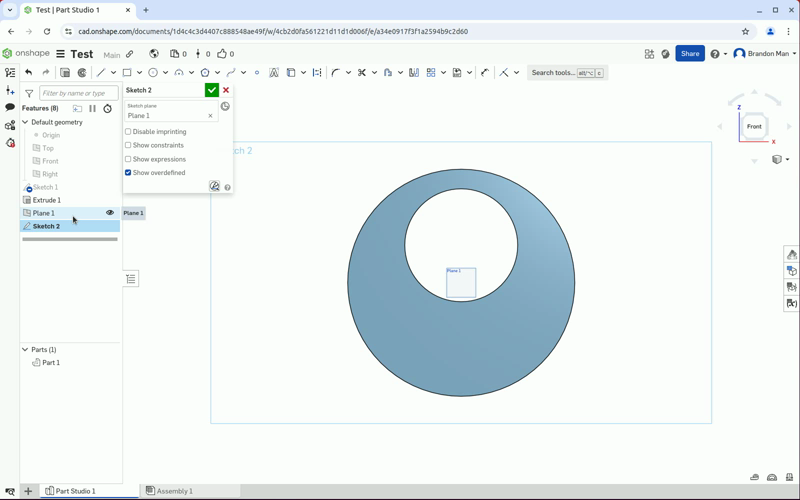
mouse_move(73, 352)
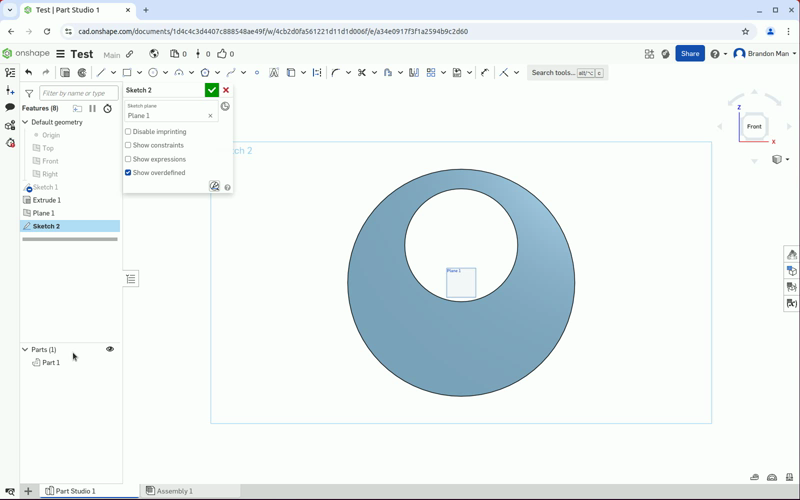
key(y)
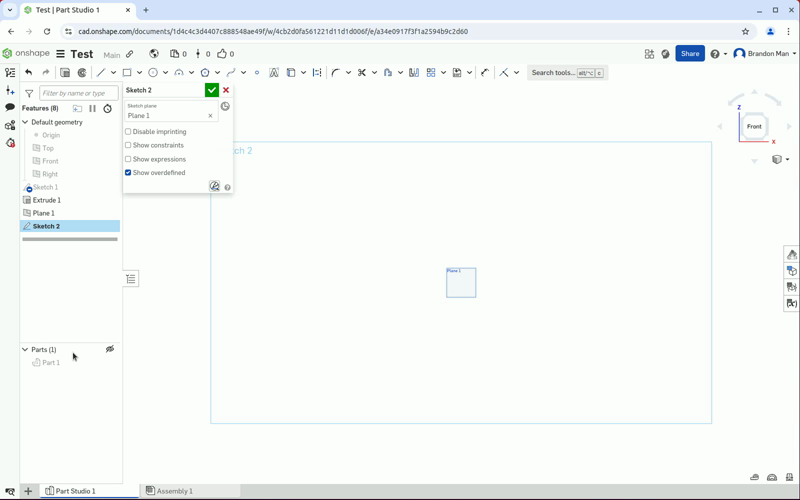
key(l)
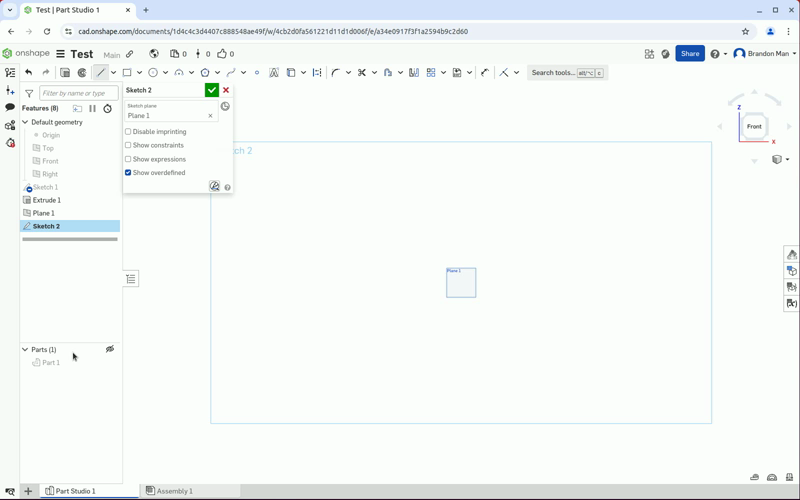
key_down(shift)
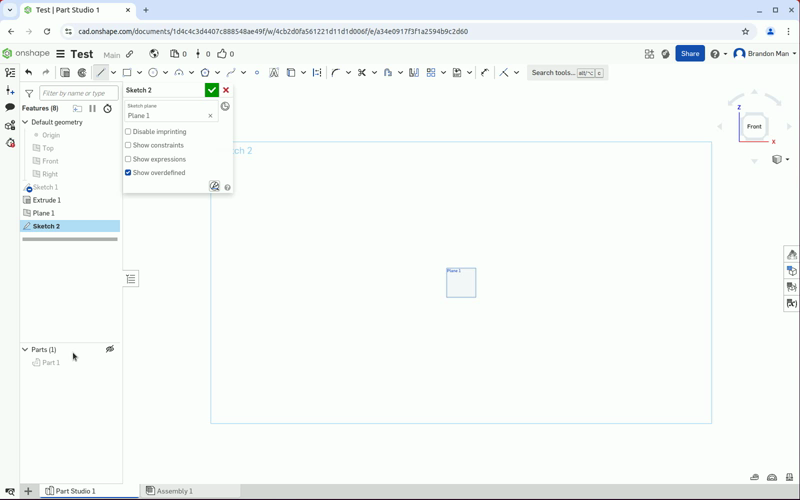
mouse_move(439, 374)
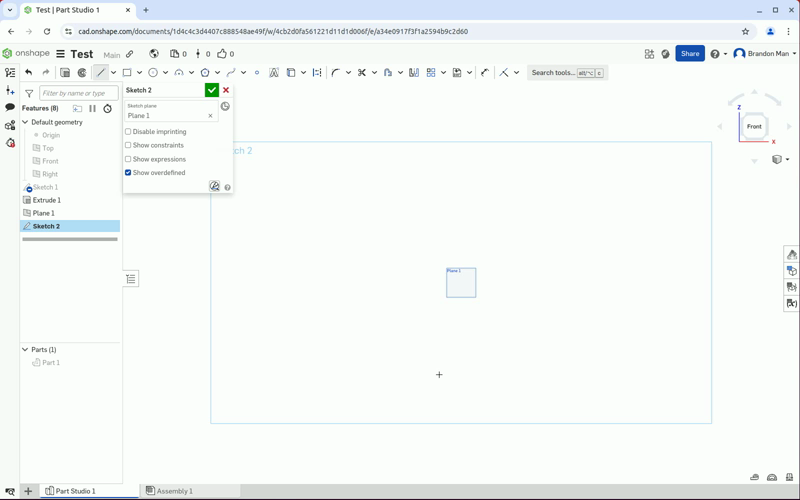
click(439, 374)
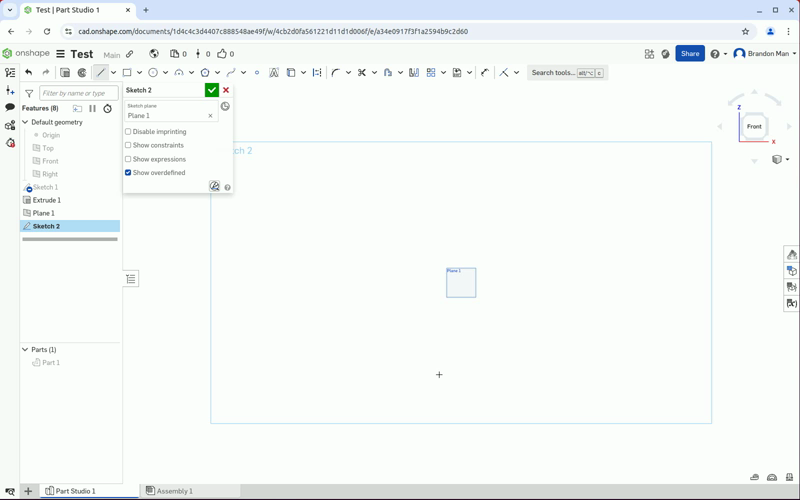
key_up(shift)
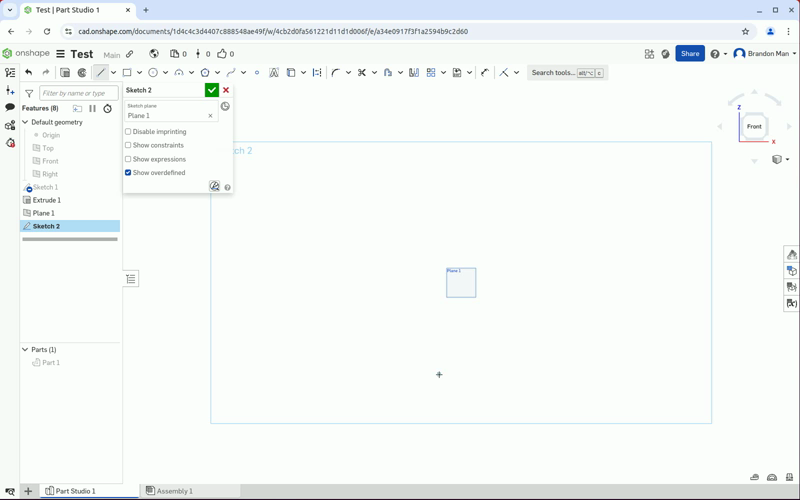
key_down(shift)
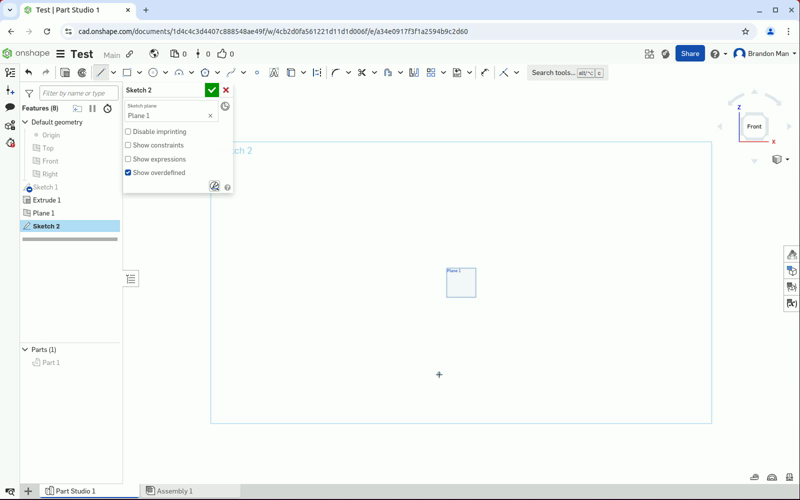
mouse_move(469, 374)
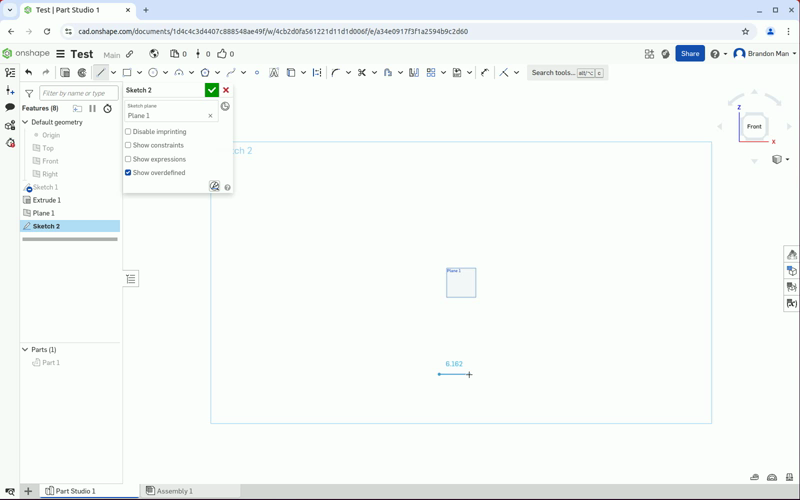
mouse_move(446, 374)
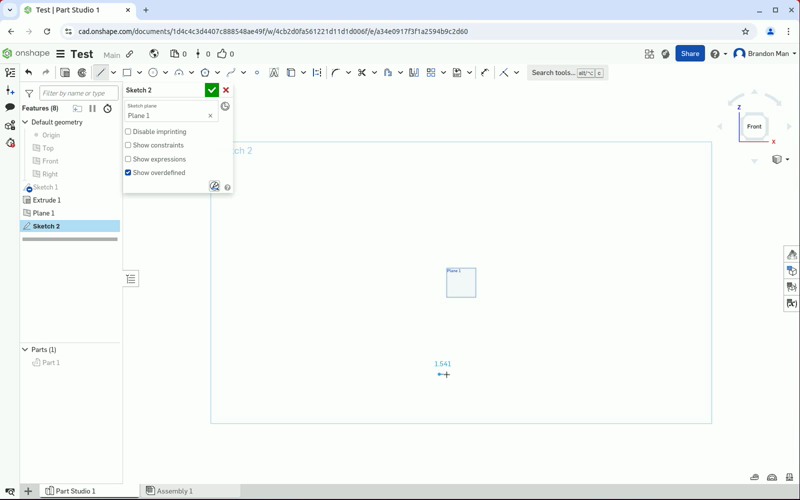
scroll(6)
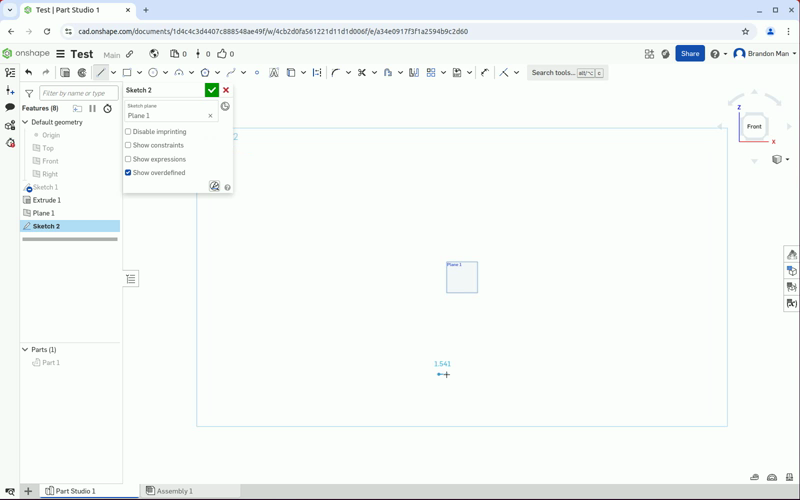
scroll(6)
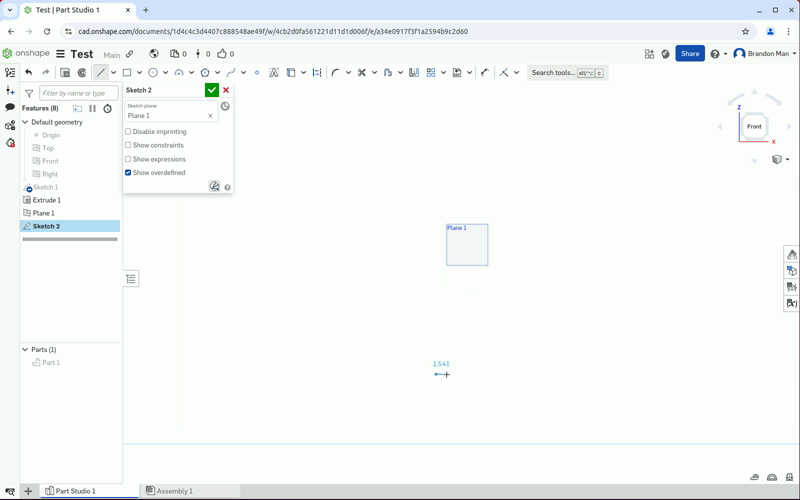
scroll(6)
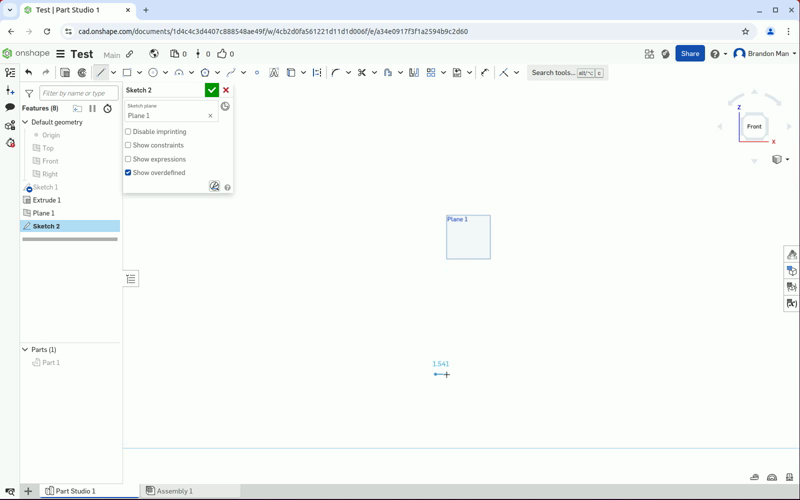
scroll(6)
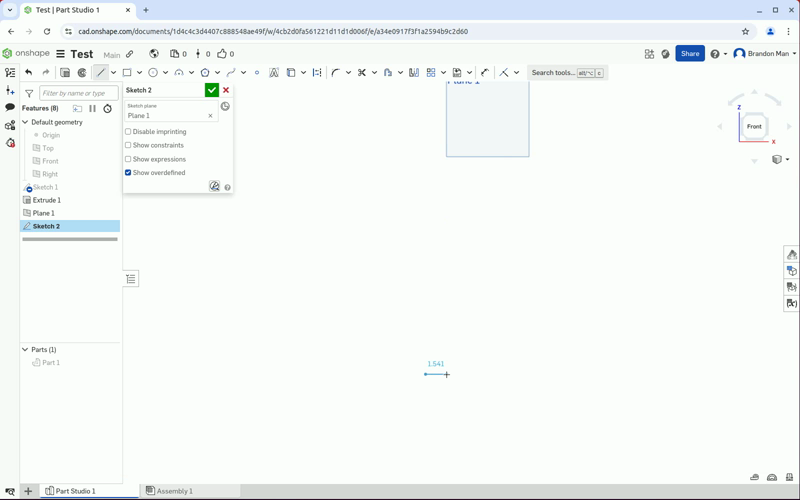
scroll(6)
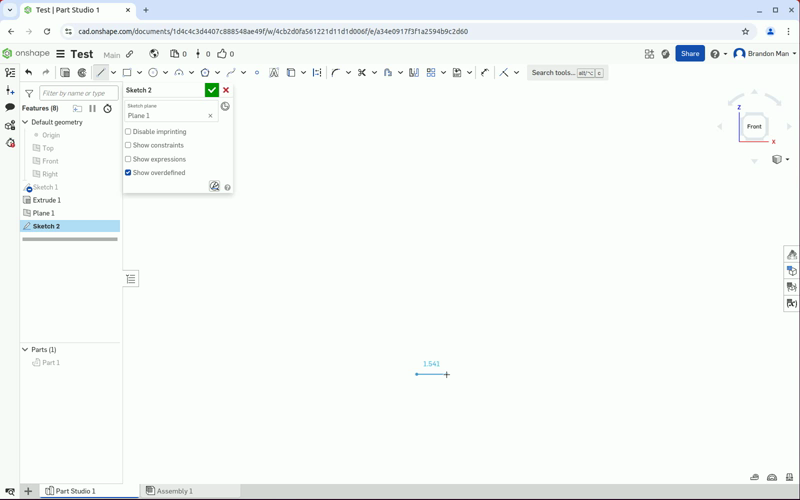
scroll(6)
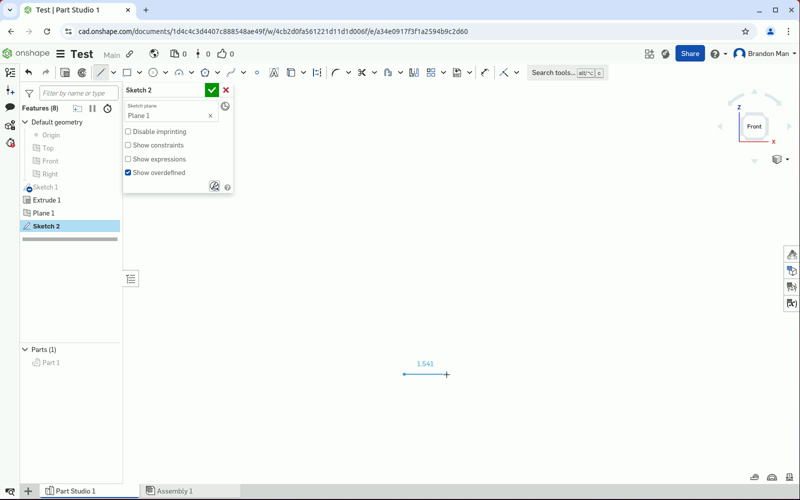
scroll(6)
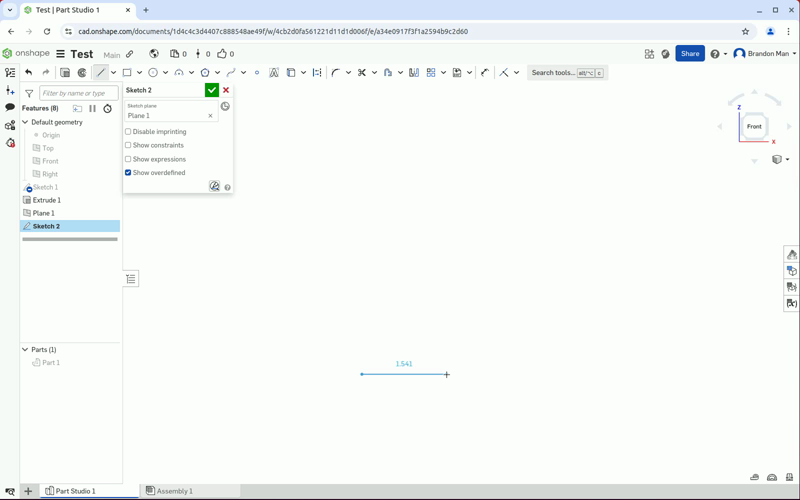
click(446, 374)
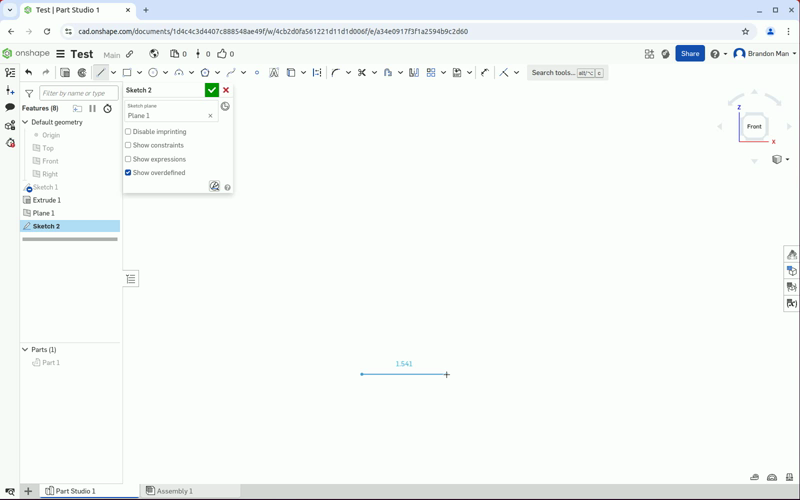
scroll(-6)
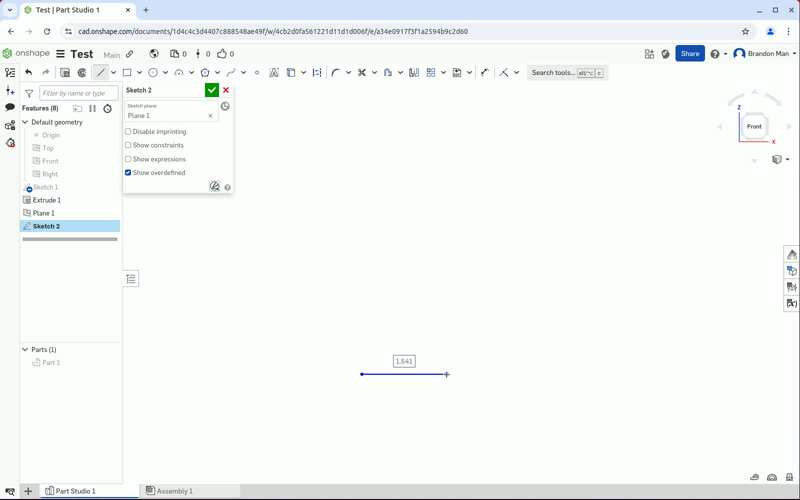
scroll(-6)
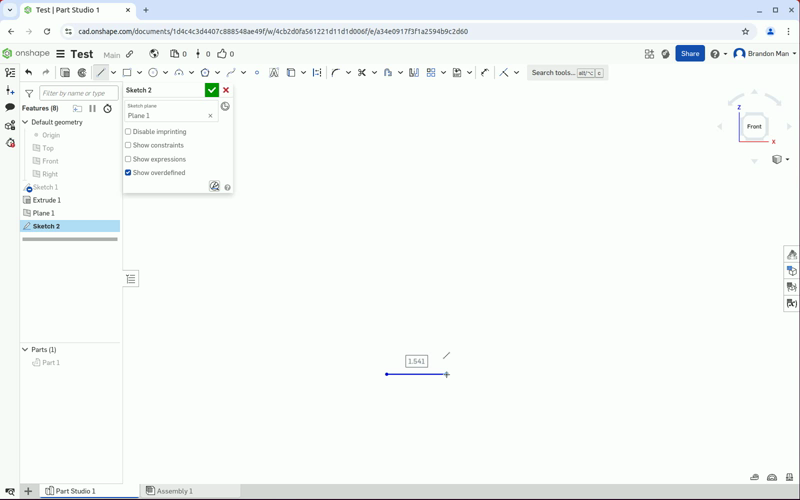
scroll(-6)
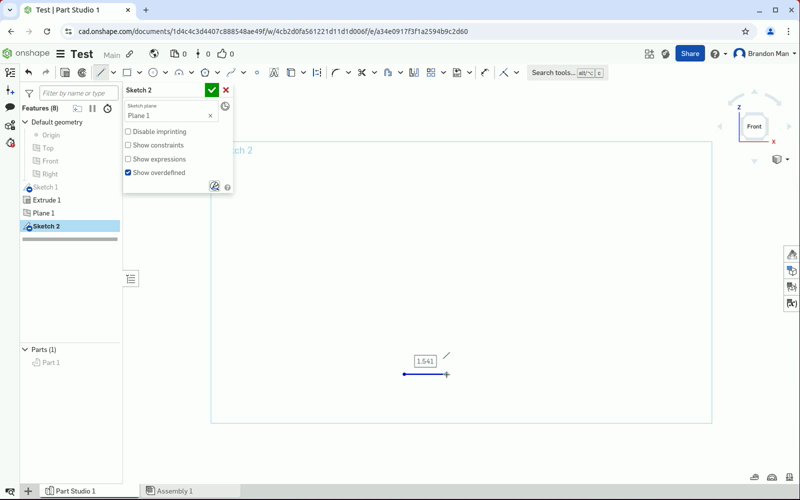
scroll(-6)
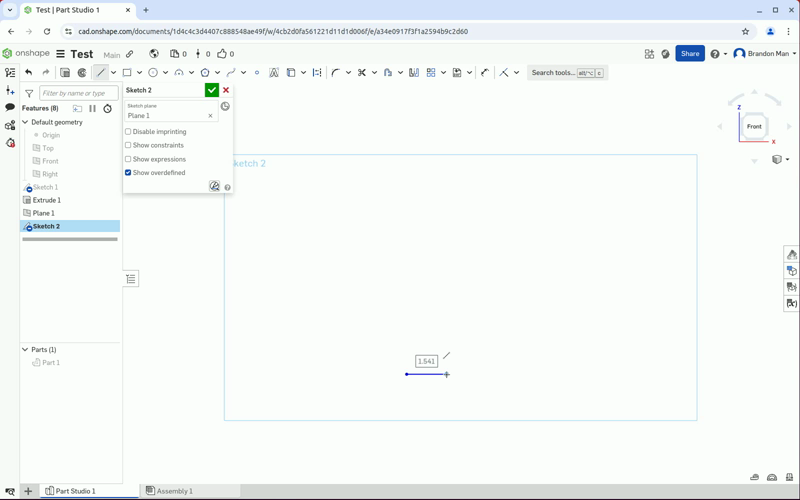
scroll(-6)
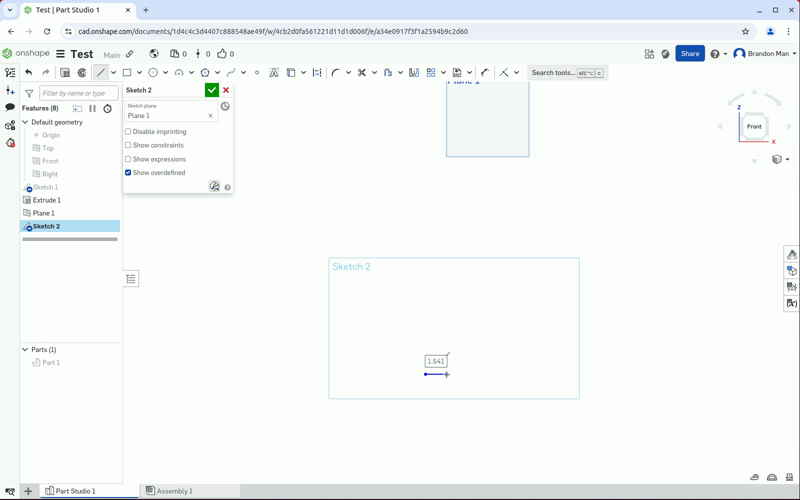
scroll(-6)
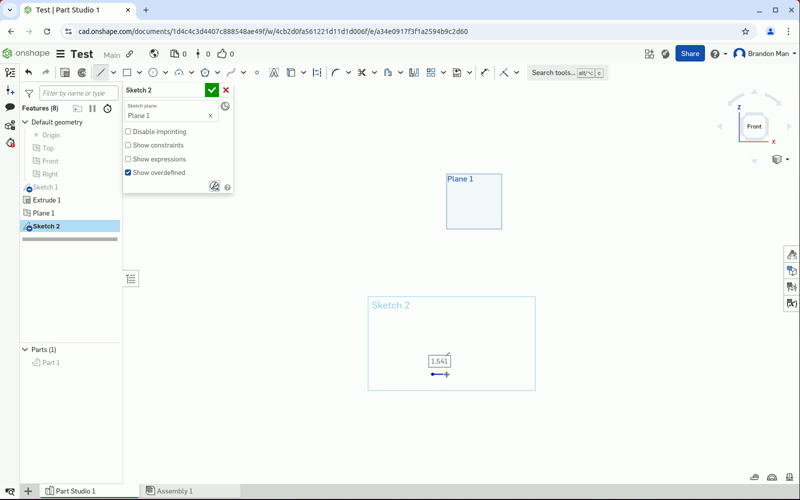
scroll(-6)
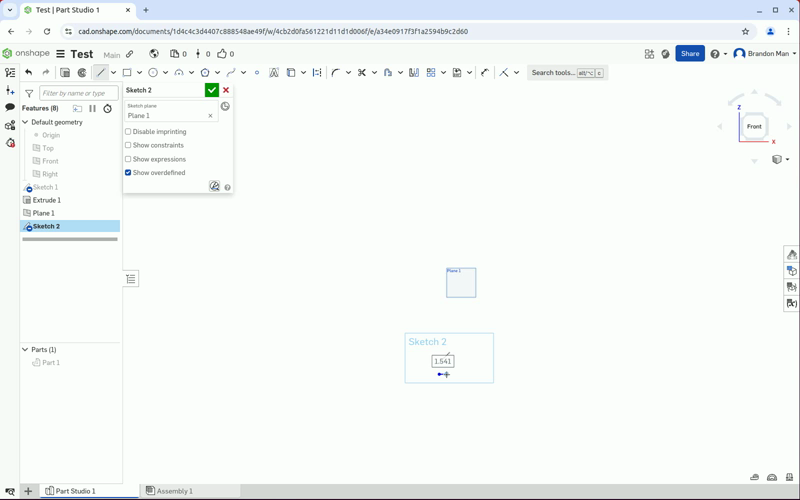
key_up(shift)
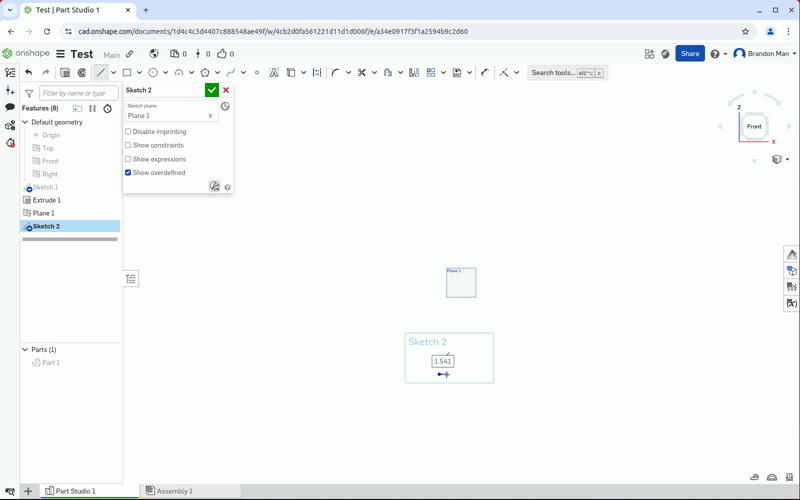
key_down(shift)
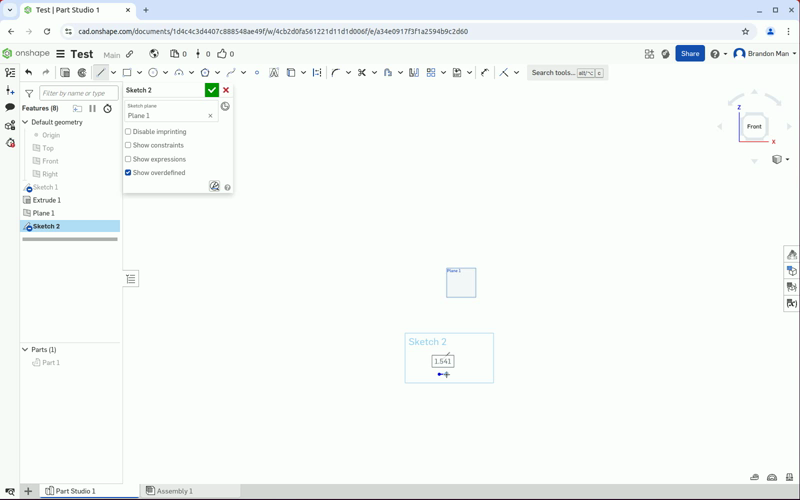
mouse_move(476, 374)
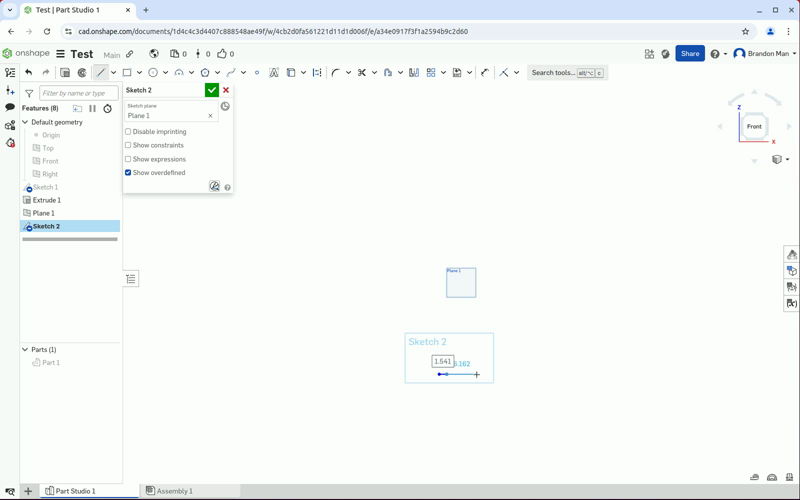
mouse_move(446, 345)
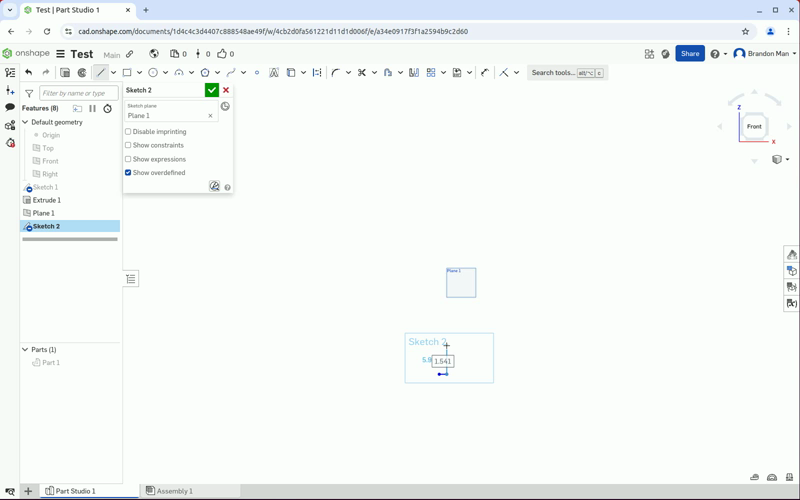
click(446, 345)
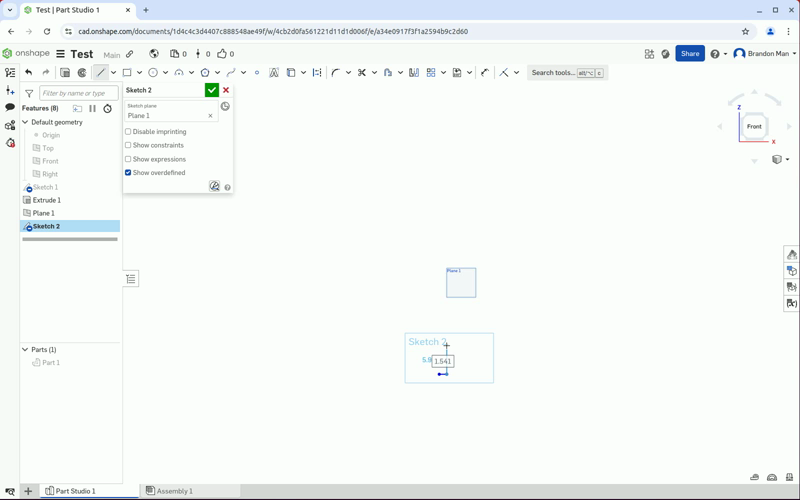
key_up(shift)
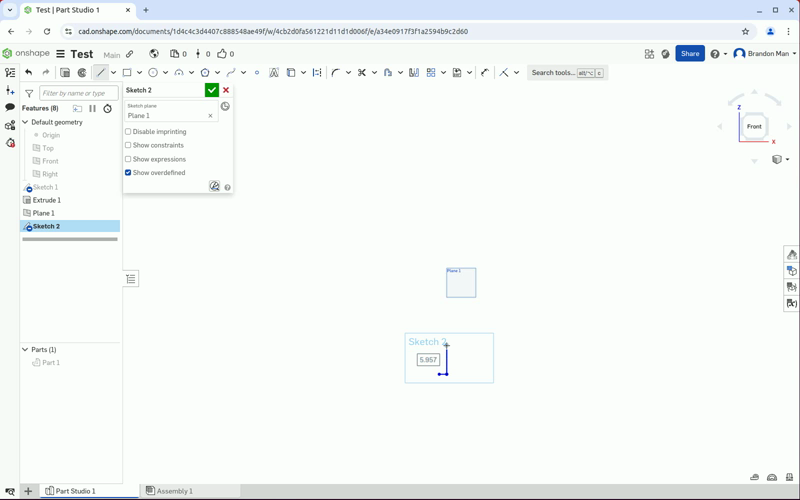
key_down(shift)
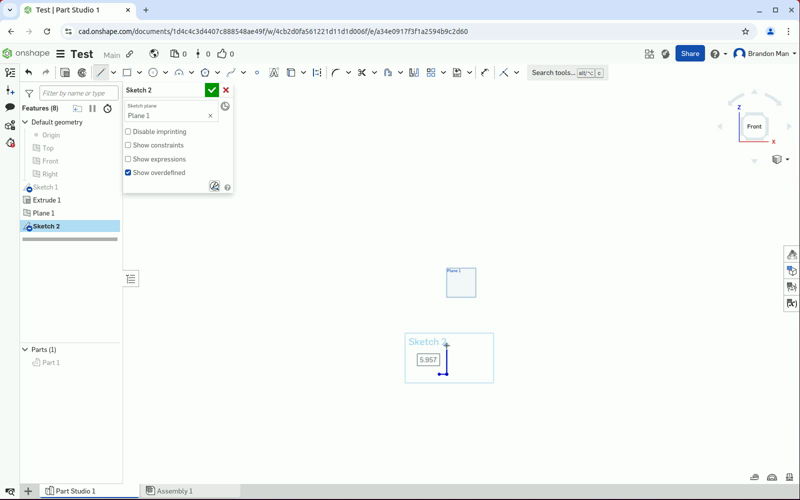
mouse_move(476, 345)
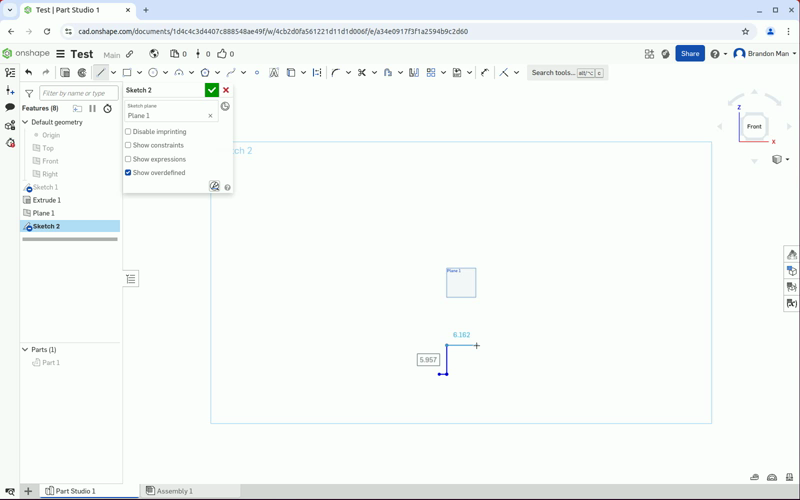
mouse_move(479, 345)
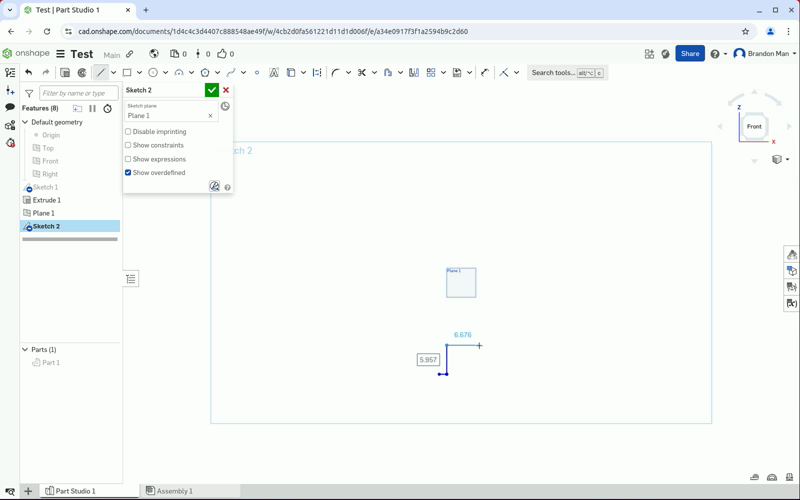
click(479, 345)
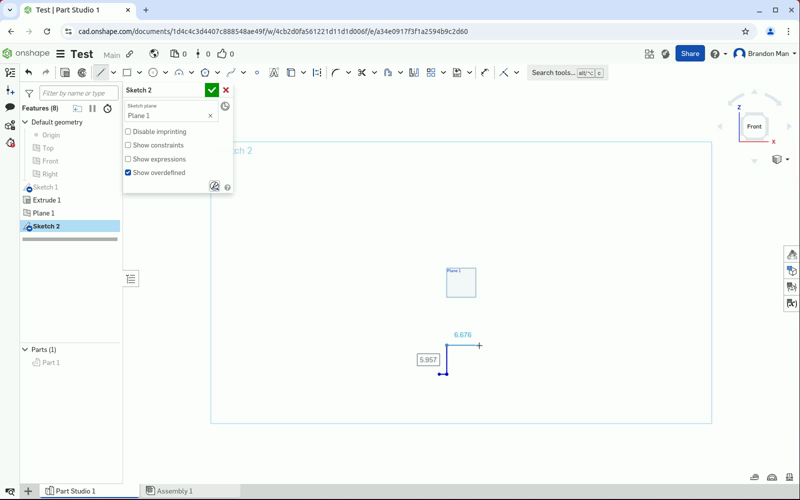
key_up(shift)
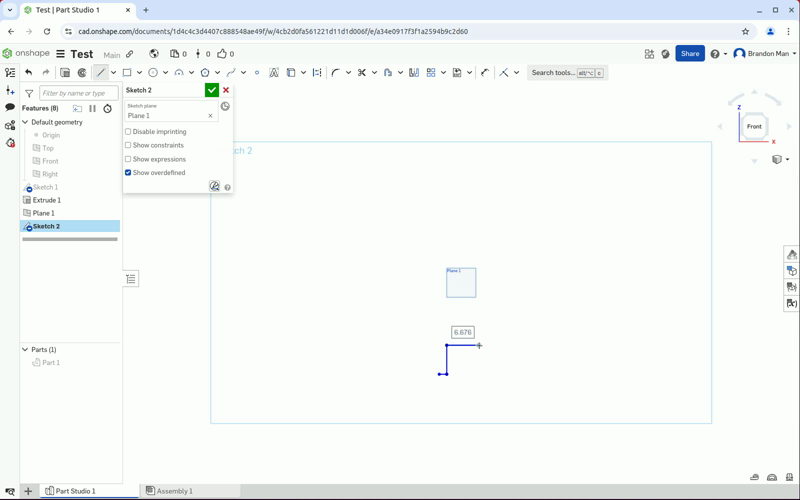
key_down(shift)
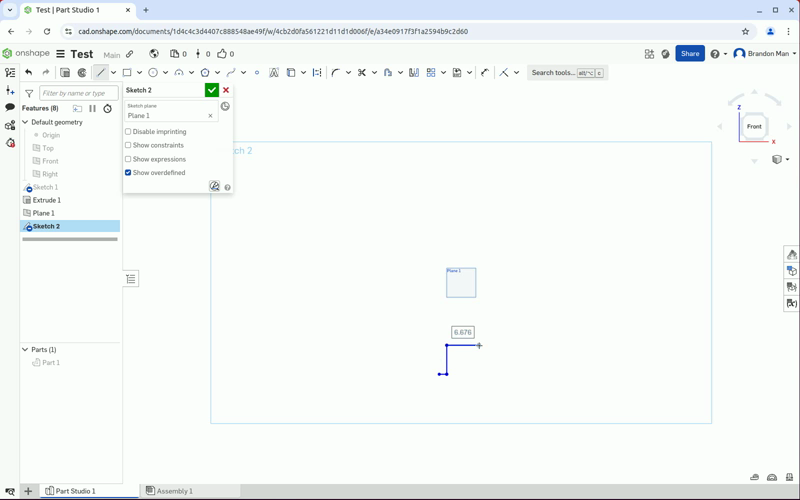
mouse_move(509, 345)
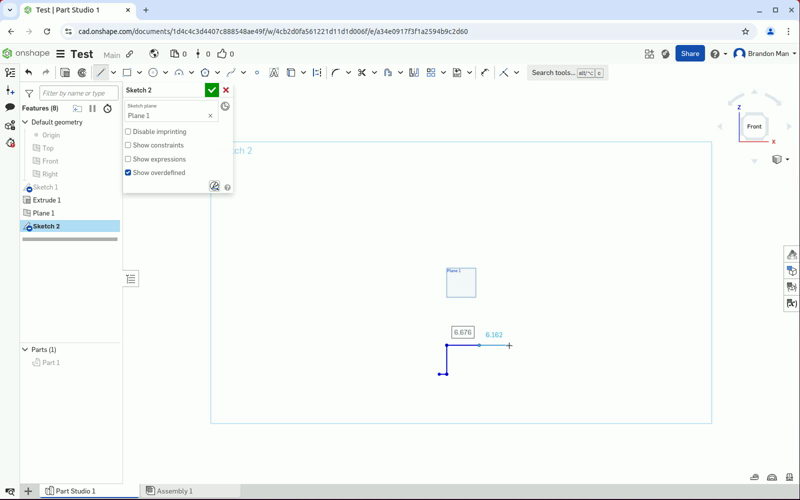
mouse_move(479, 374)
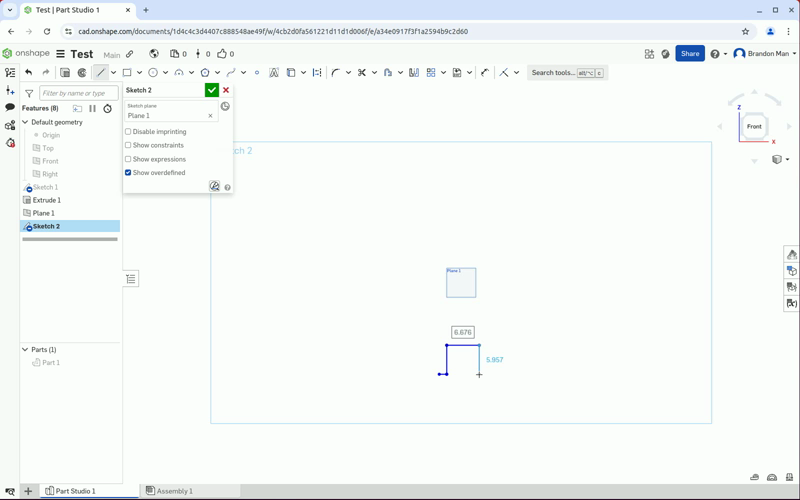
click(479, 374)
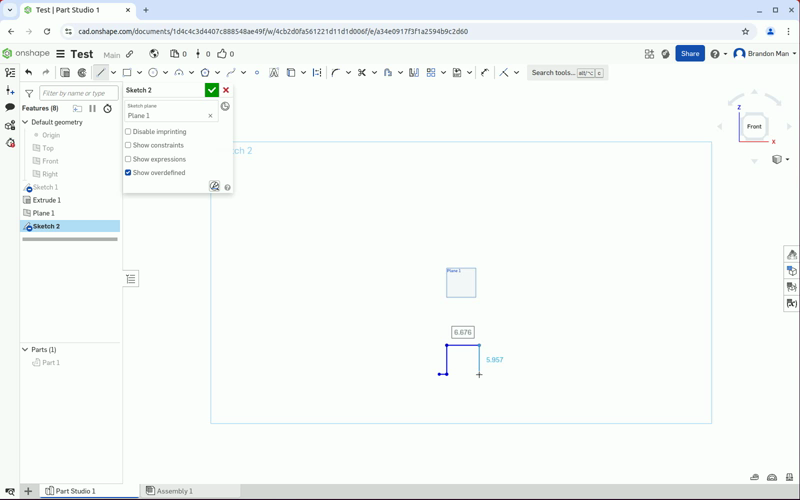
key_up(shift)
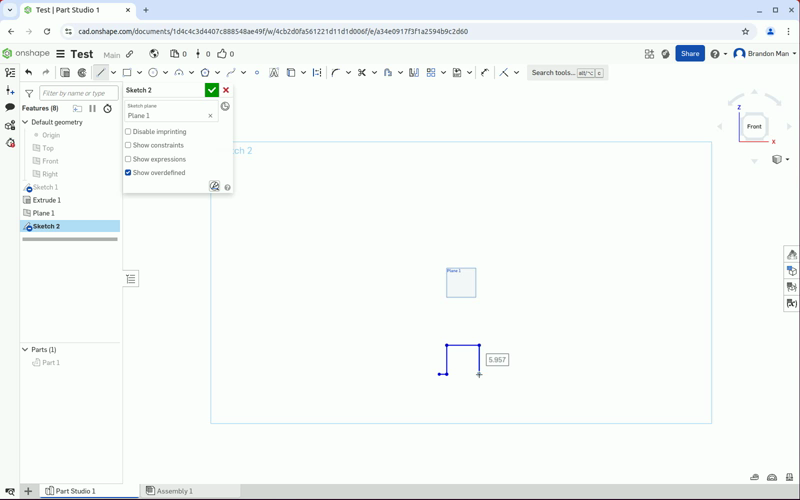
key_down(shift)
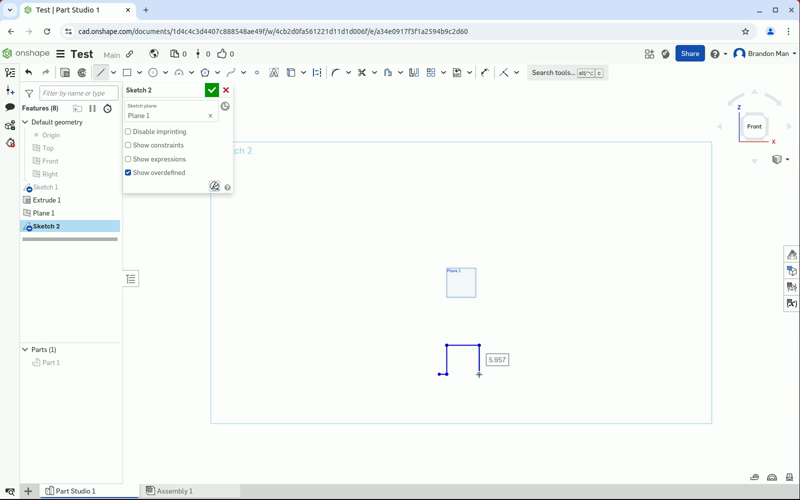
mouse_move(509, 374)
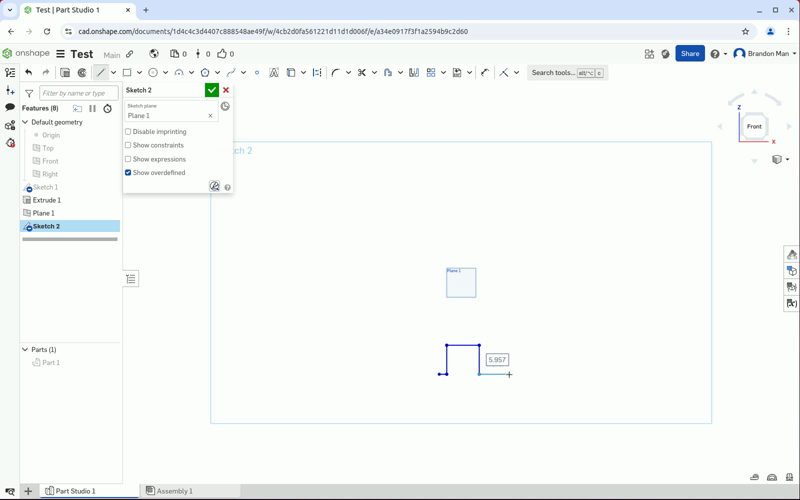
mouse_move(486, 374)
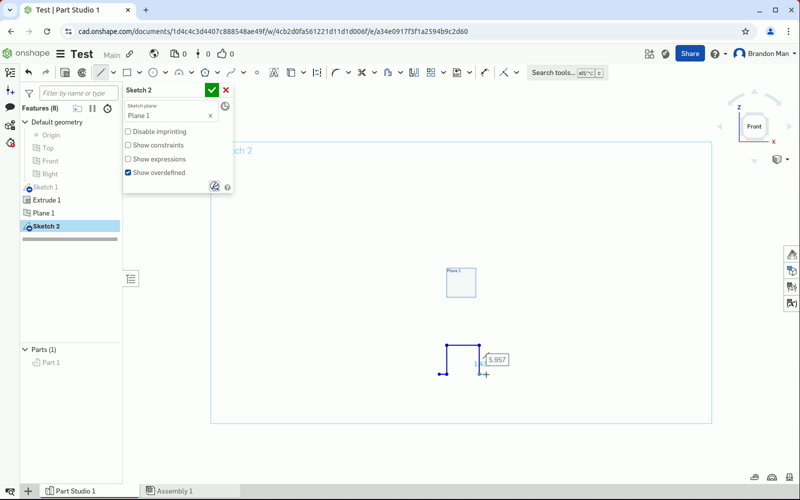
scroll(6)
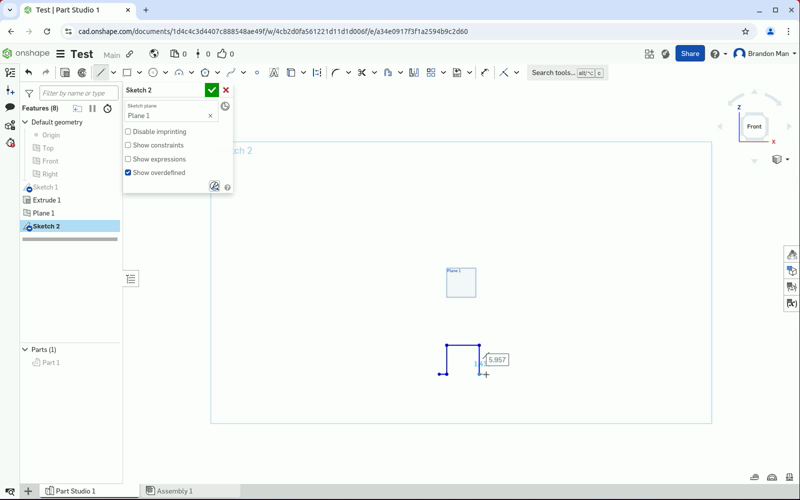
scroll(6)
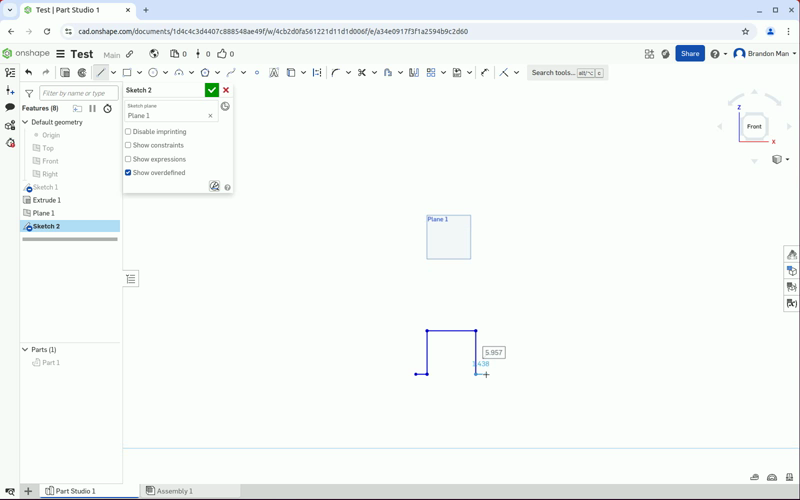
scroll(6)
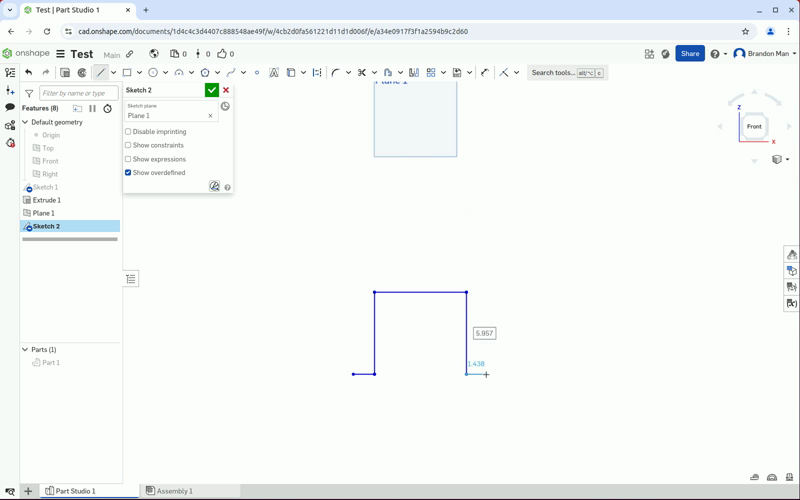
scroll(6)
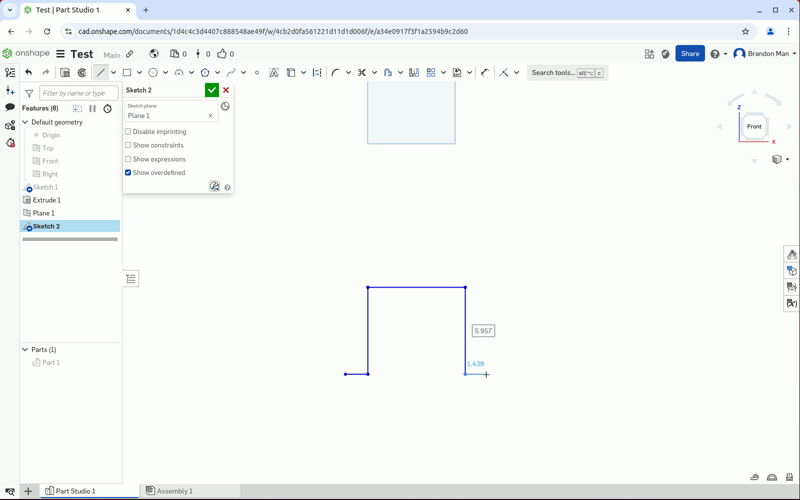
scroll(6)
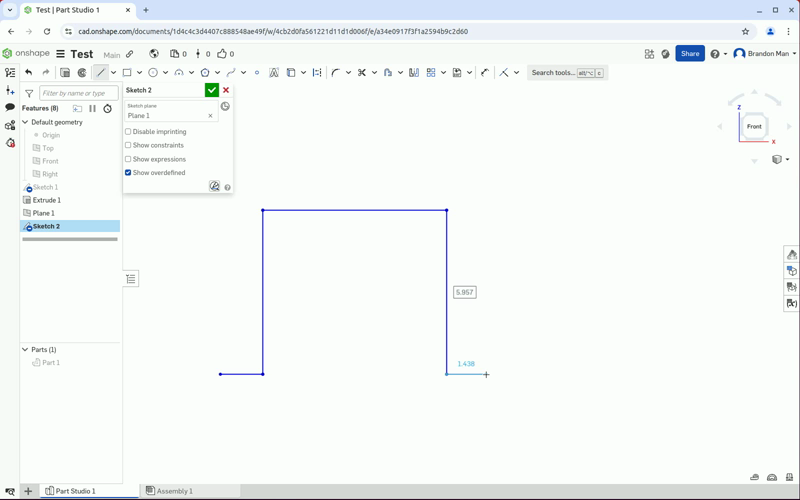
scroll(6)
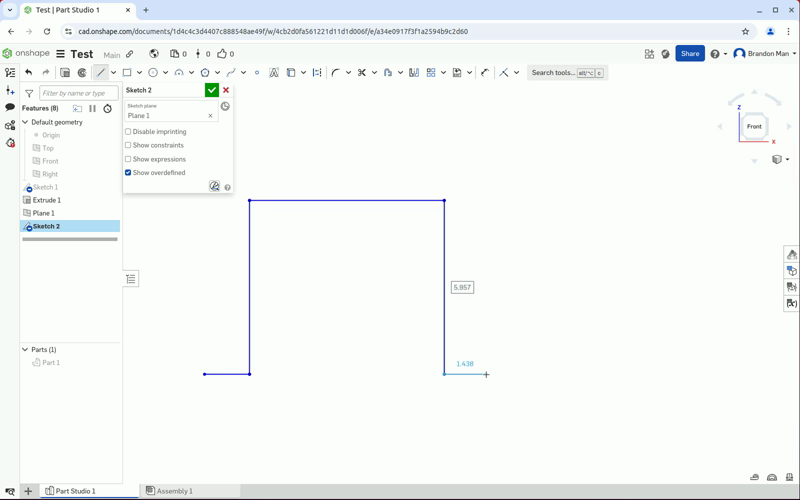
scroll(6)
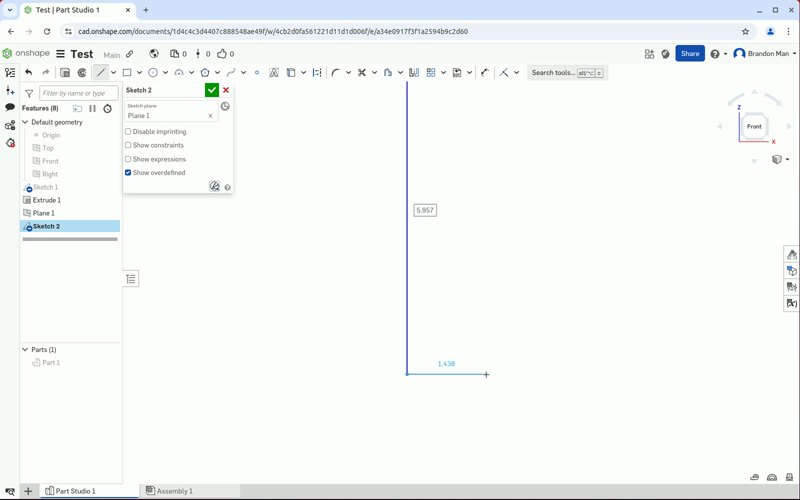
click(486, 374)
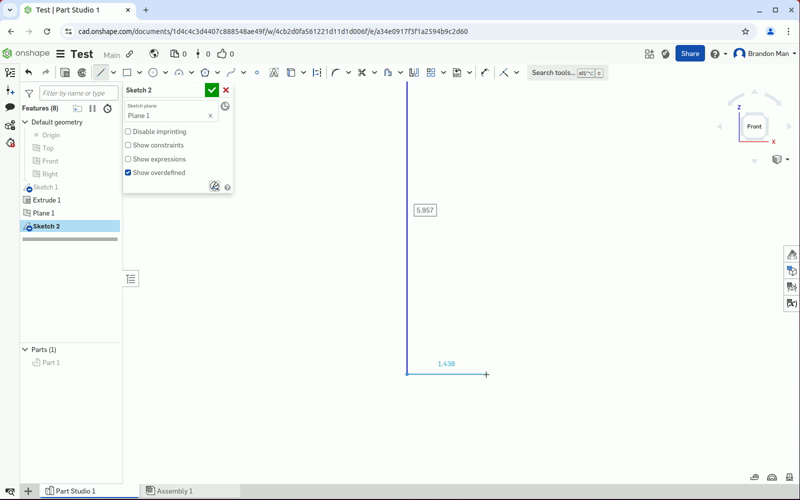
scroll(-6)
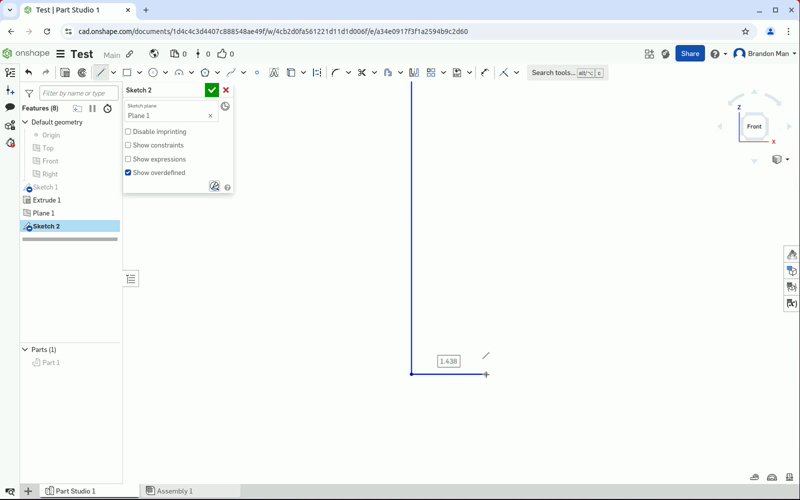
scroll(-6)
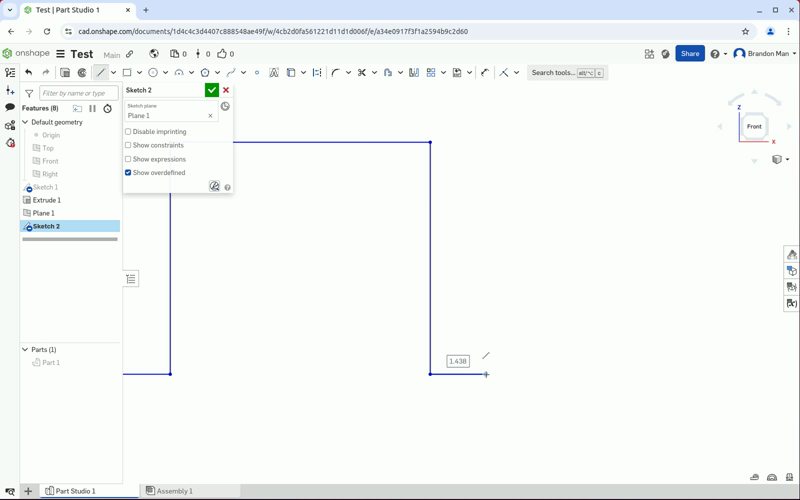
scroll(-6)
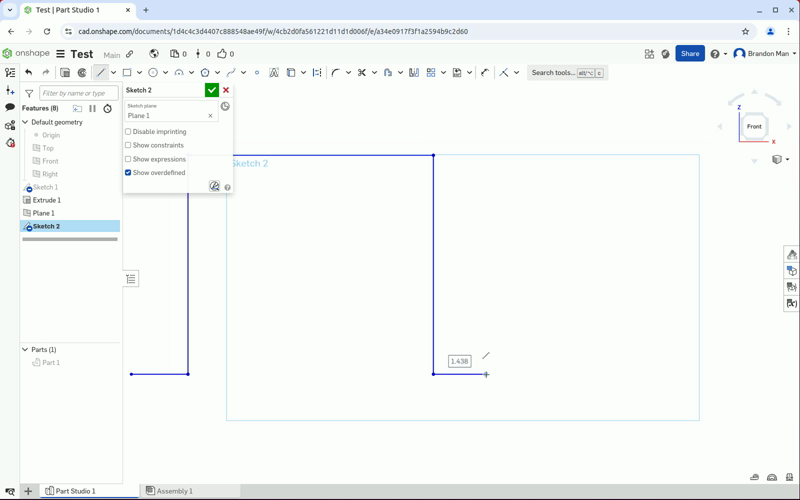
scroll(-6)
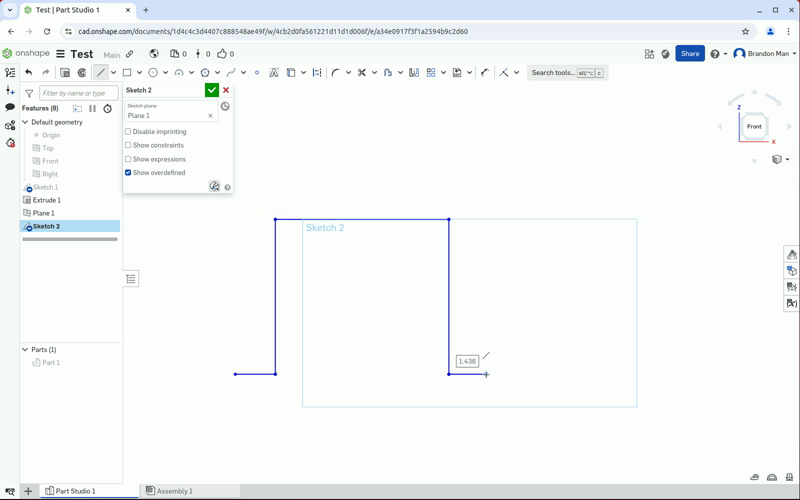
scroll(-6)
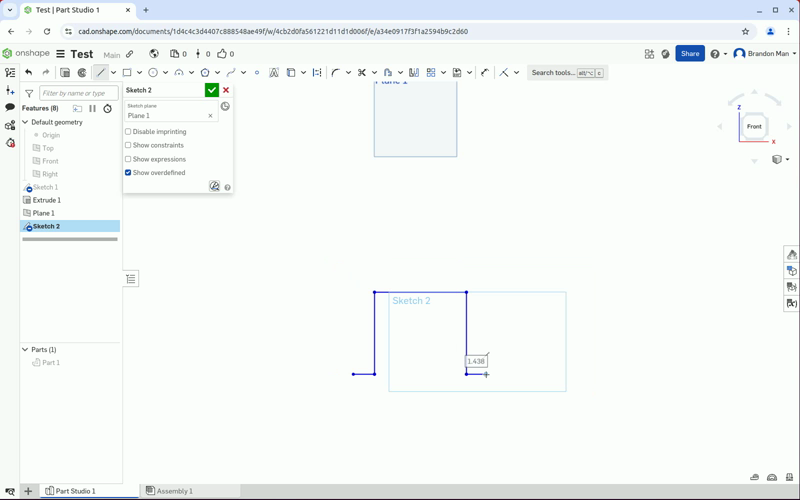
scroll(-6)
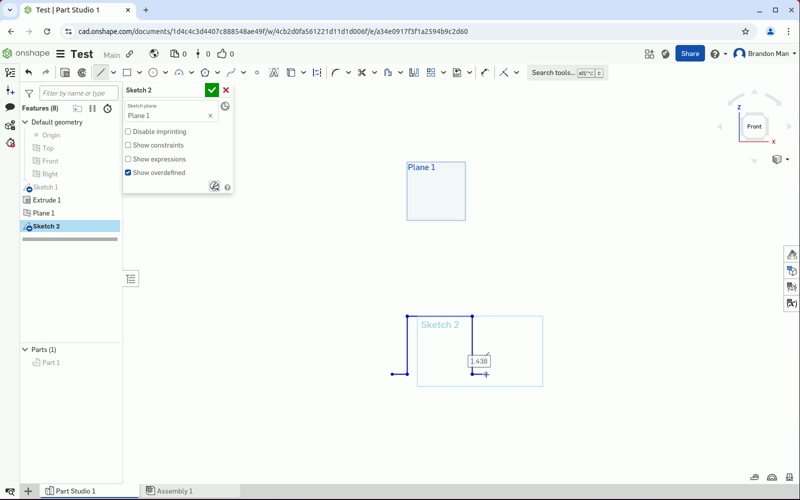
scroll(-6)
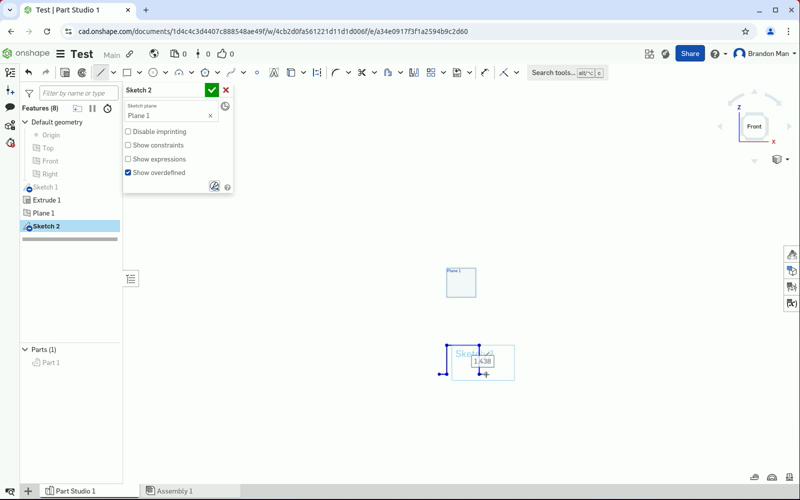
key_up(shift)
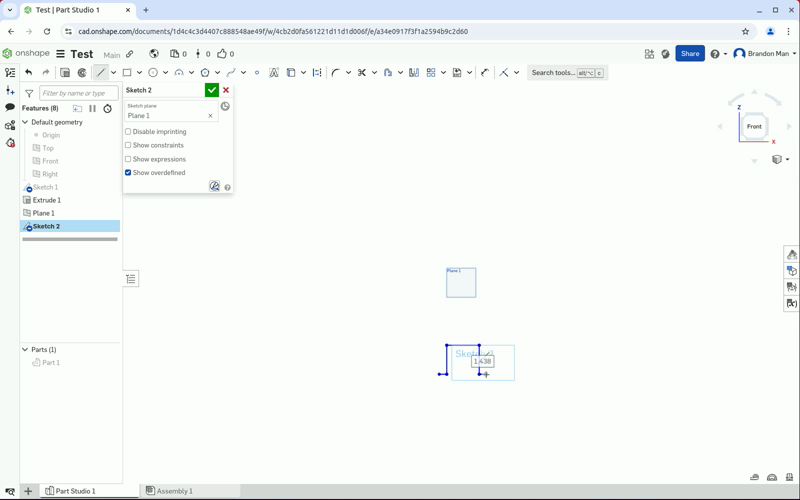
key_down(shift)
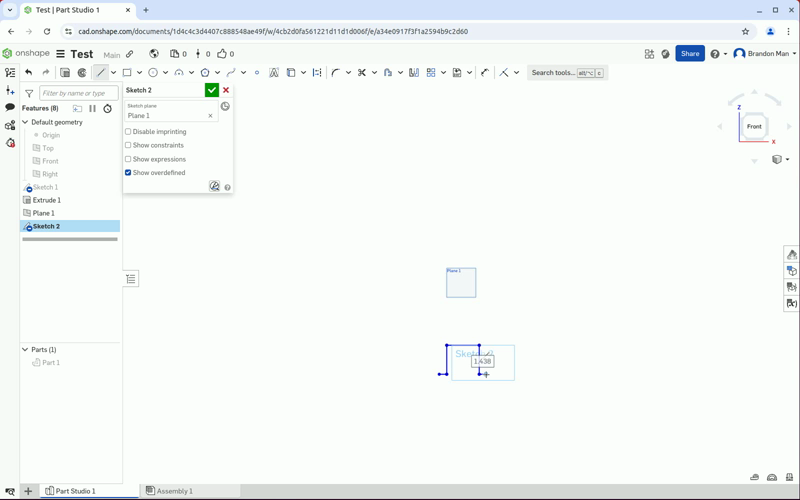
mouse_move(486, 312)
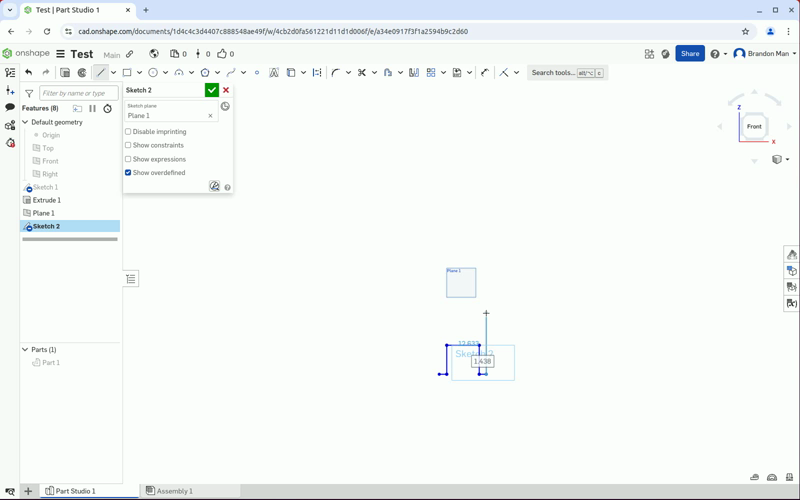
click(486, 312)
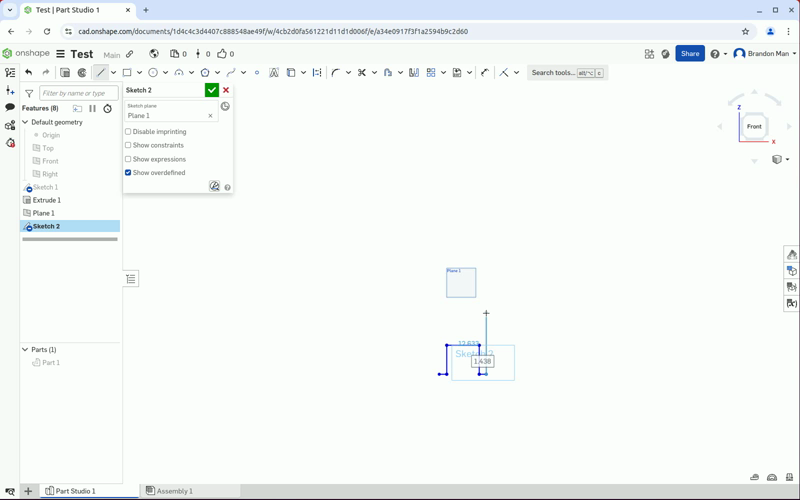
key_up(shift)
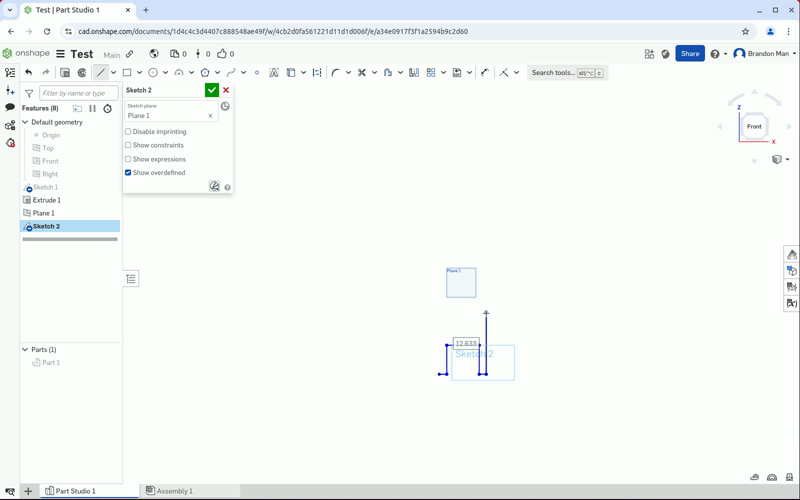
key_down(shift)
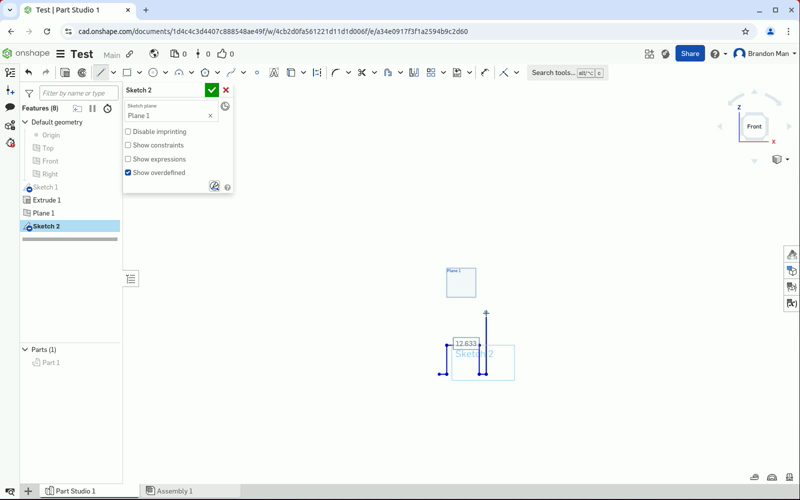
mouse_move(516, 312)
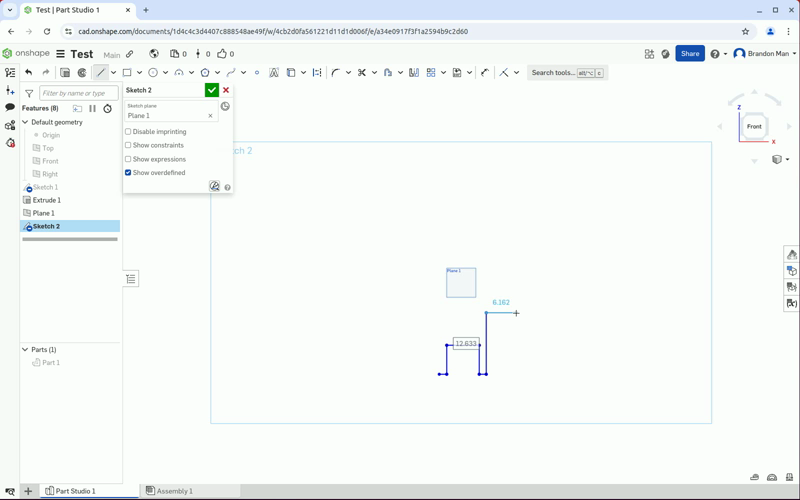
mouse_move(479, 312)
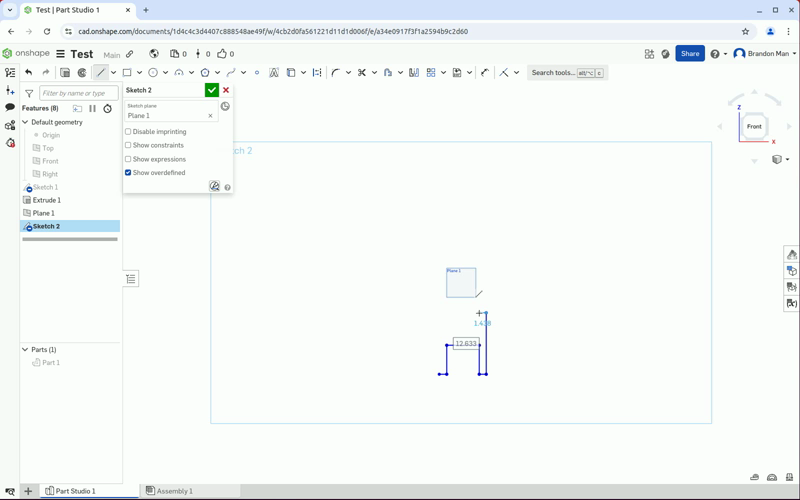
scroll(6)
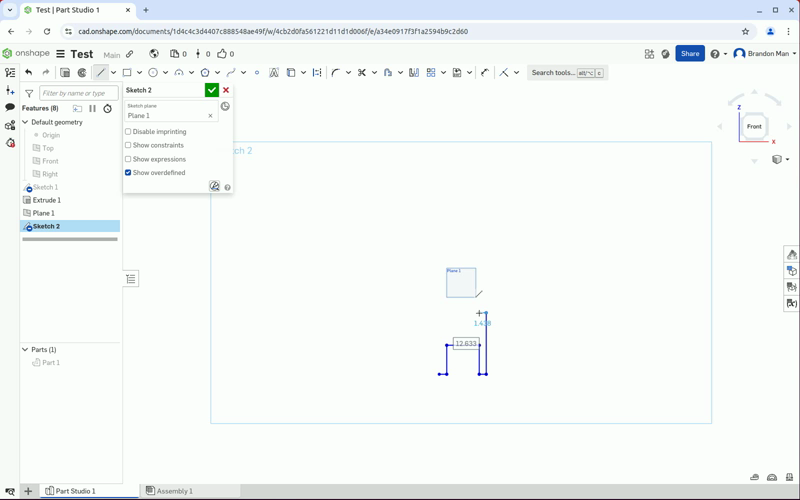
scroll(6)
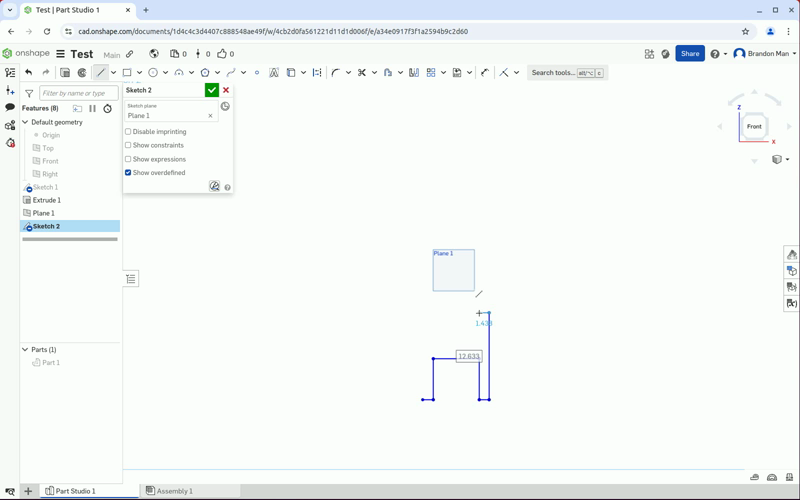
scroll(6)
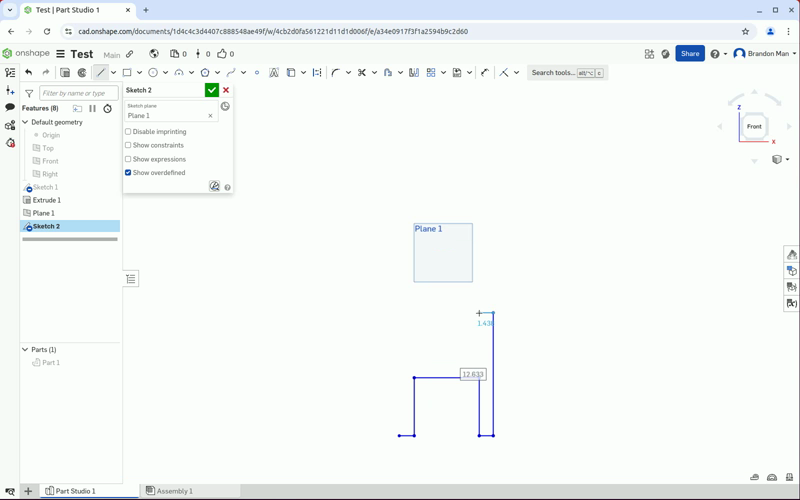
scroll(6)
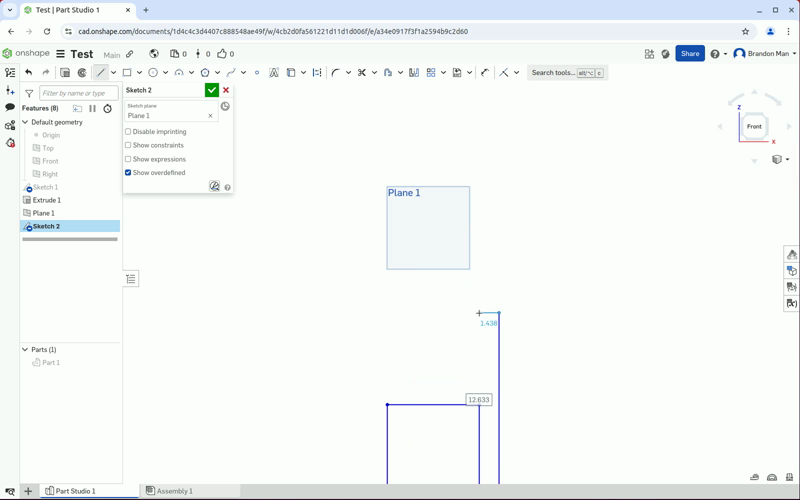
scroll(6)
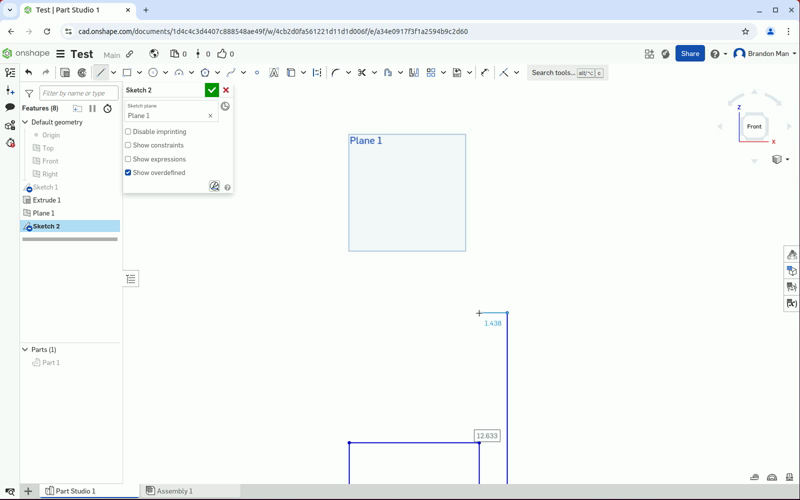
scroll(6)
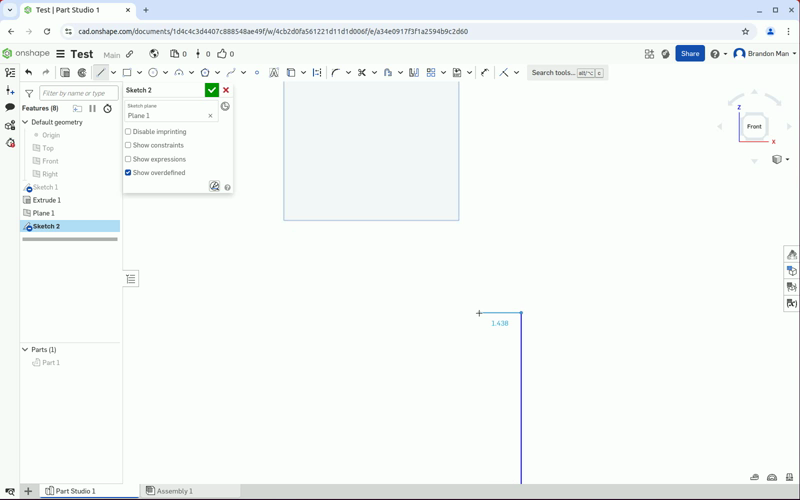
scroll(6)
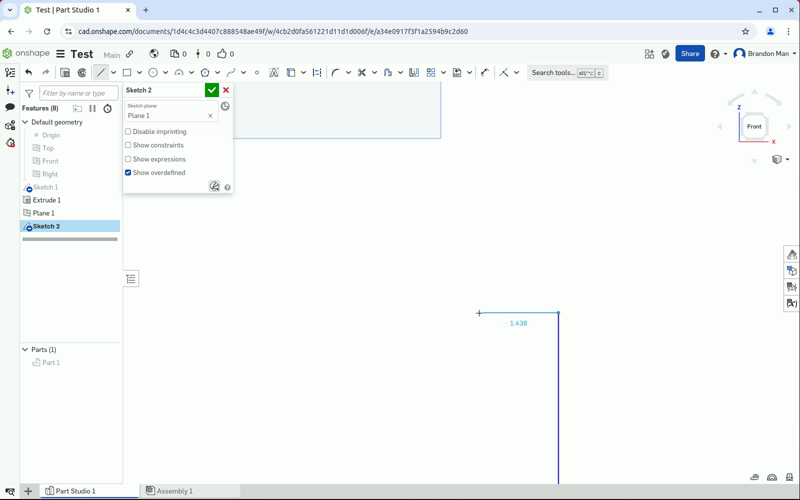
click(479, 312)
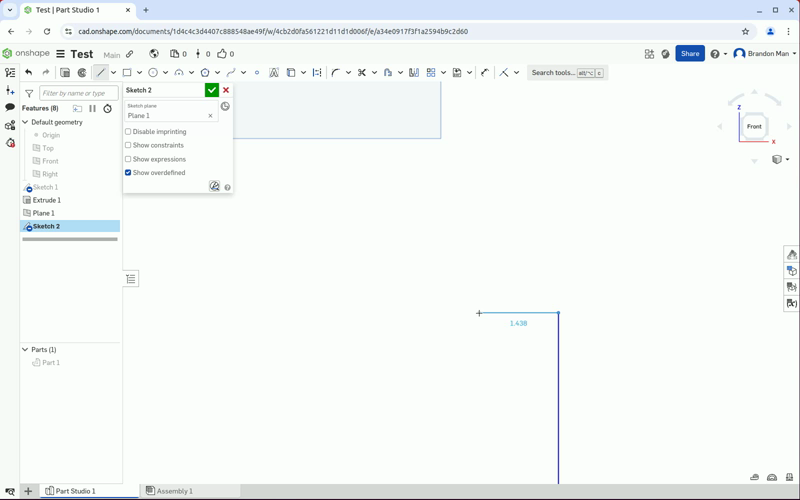
scroll(-6)
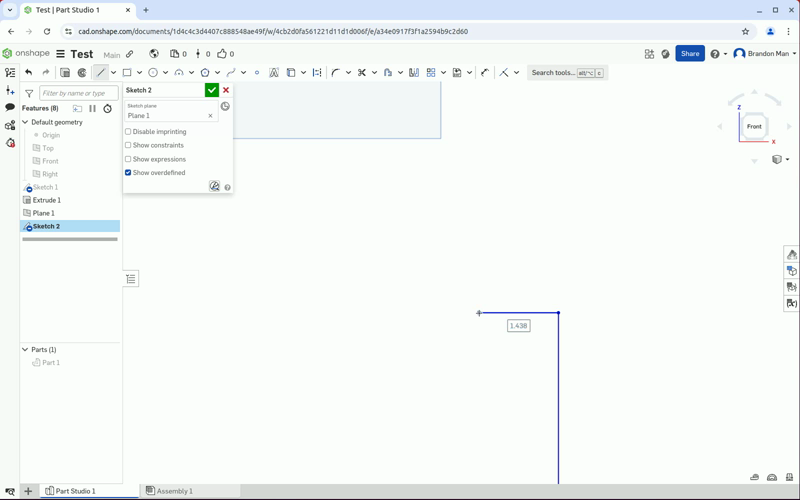
scroll(-6)
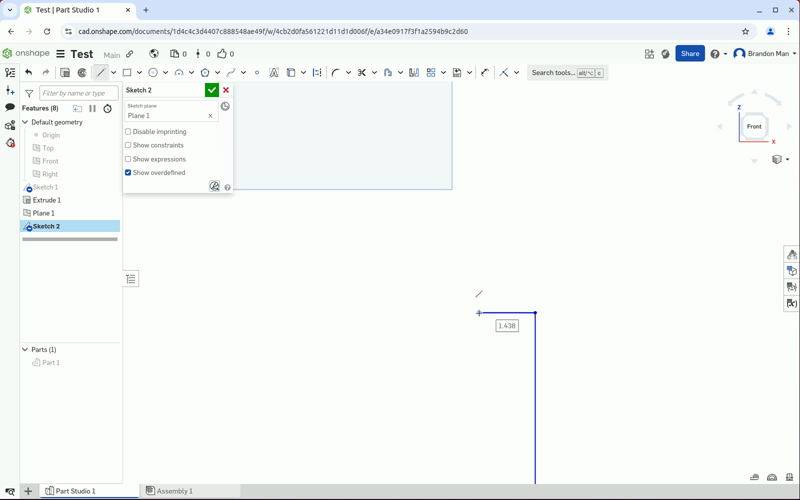
scroll(-6)
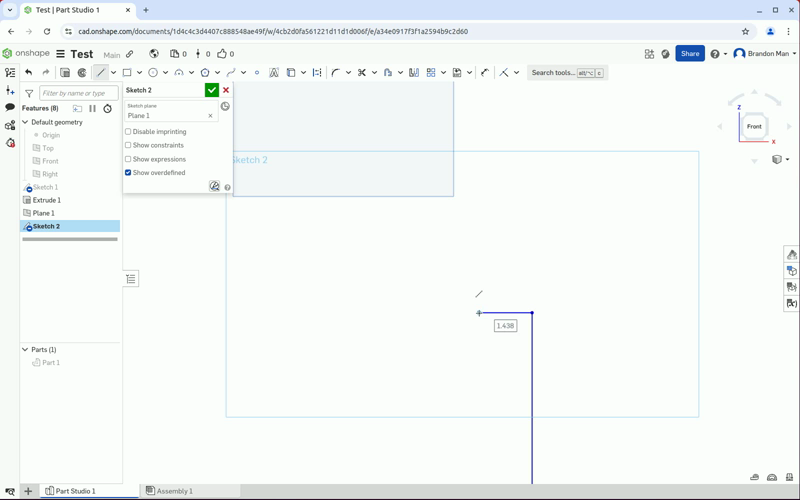
scroll(-6)
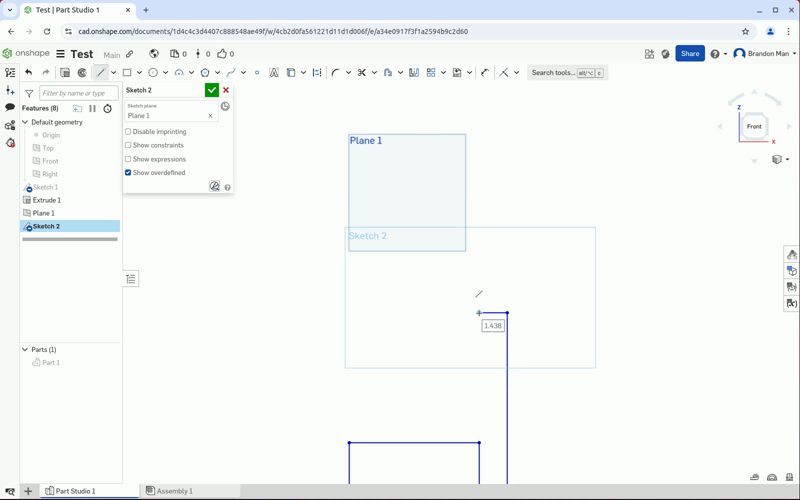
scroll(-6)
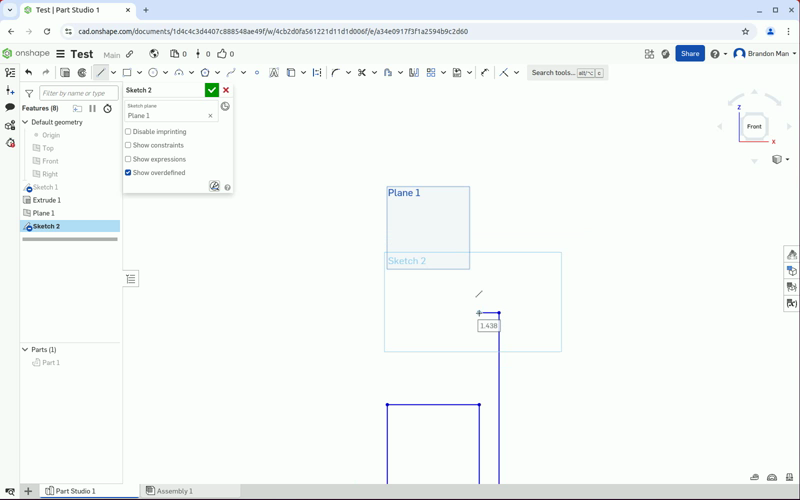
scroll(-6)
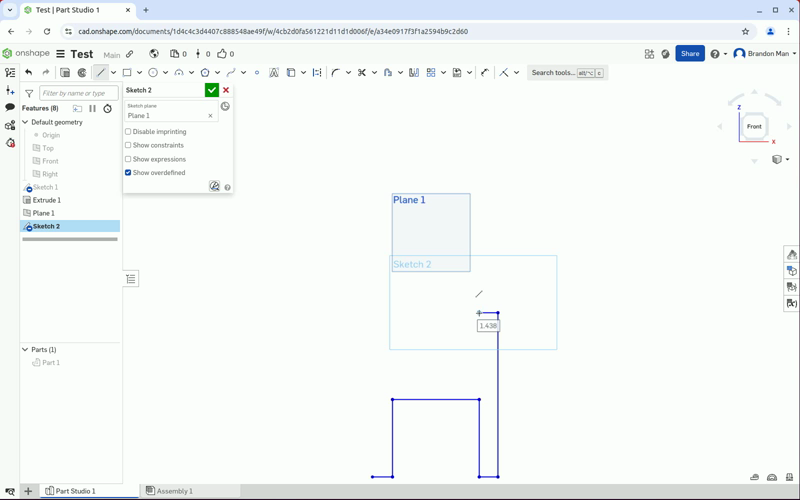
scroll(-6)
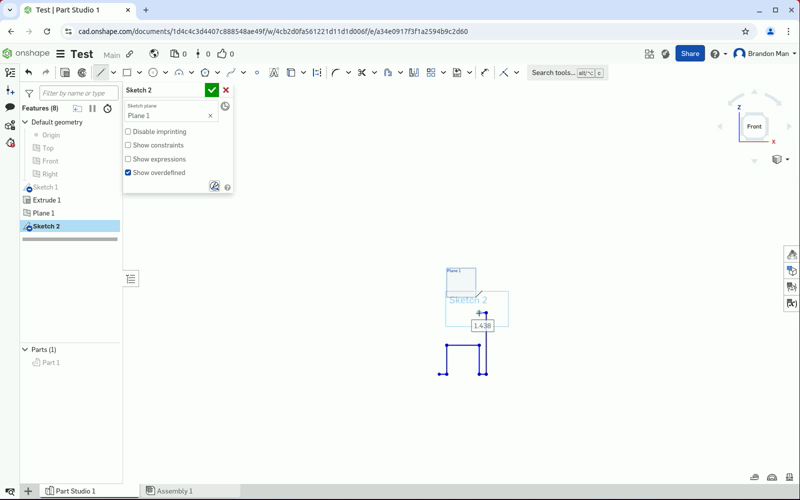
key_up(shift)
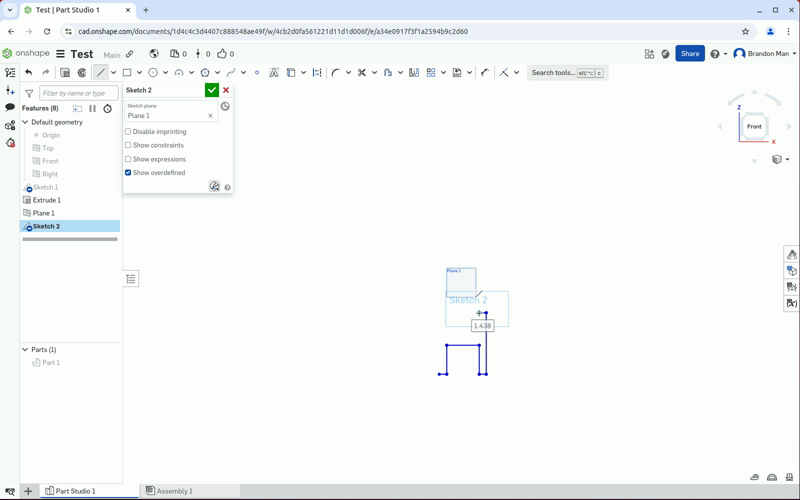
key_down(shift)
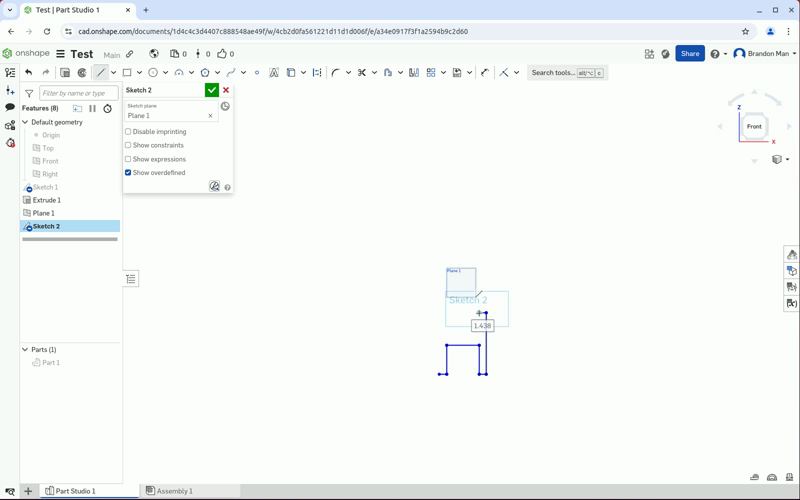
mouse_move(509, 312)
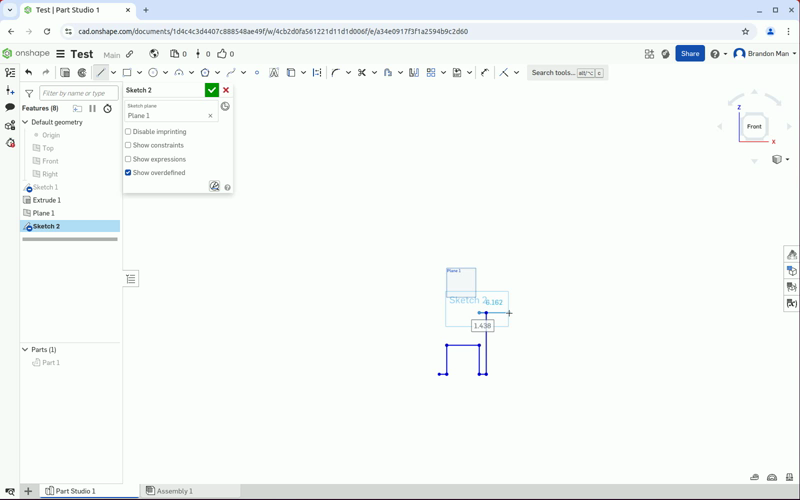
mouse_move(479, 338)
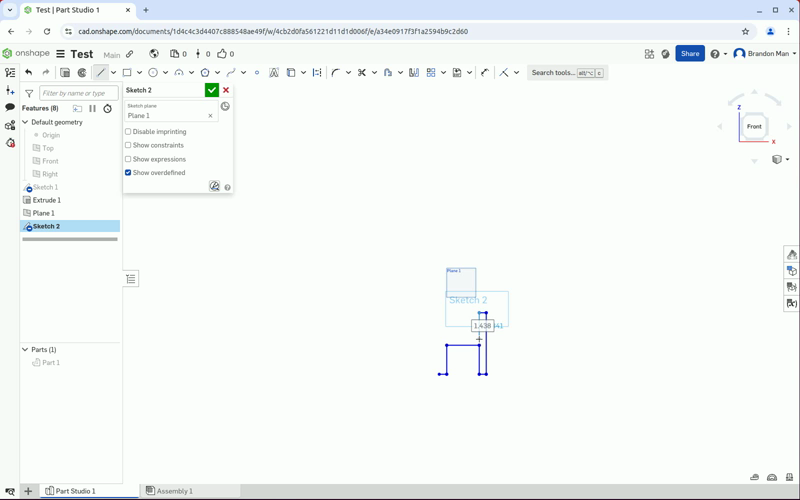
click(479, 338)
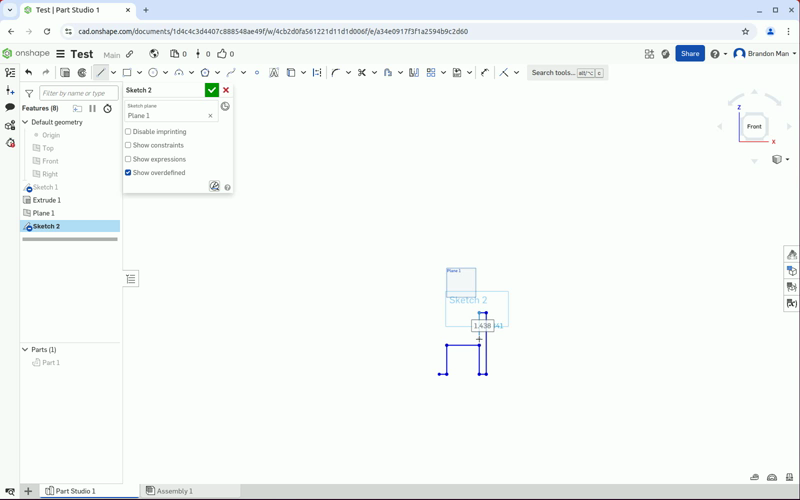
key_up(shift)
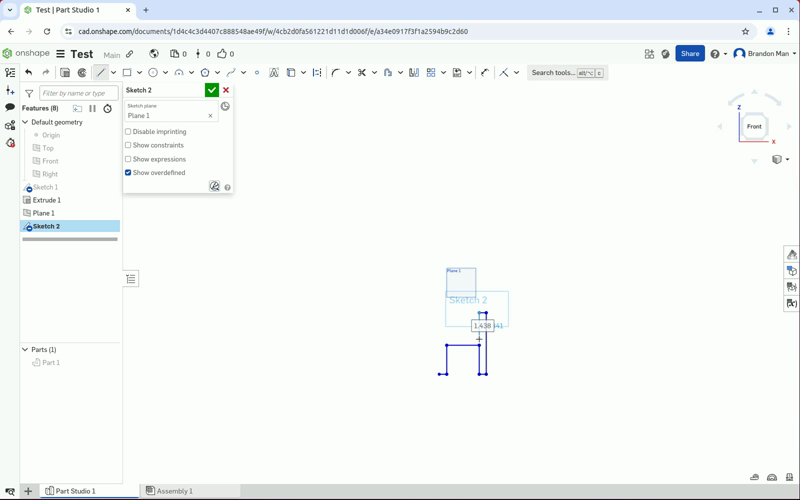
key_down(shift)
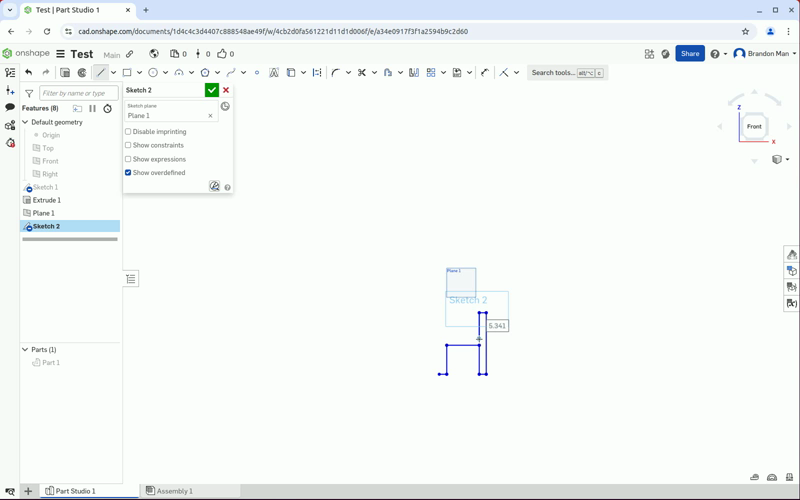
mouse_move(509, 338)
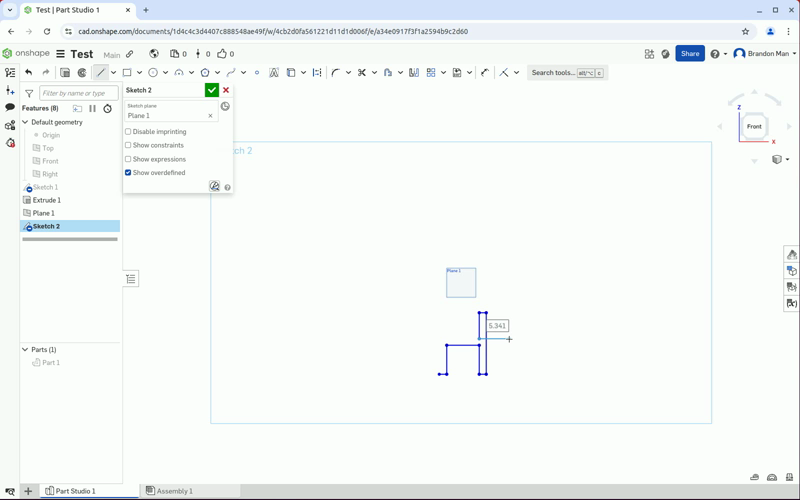
mouse_move(446, 338)
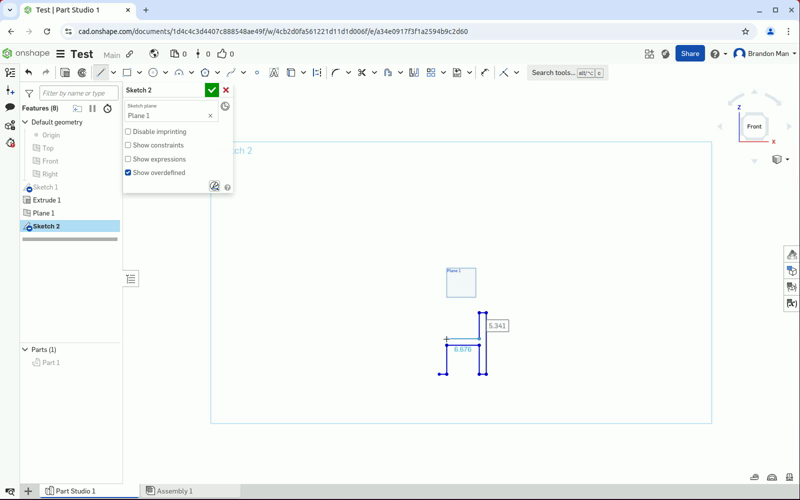
click(446, 338)
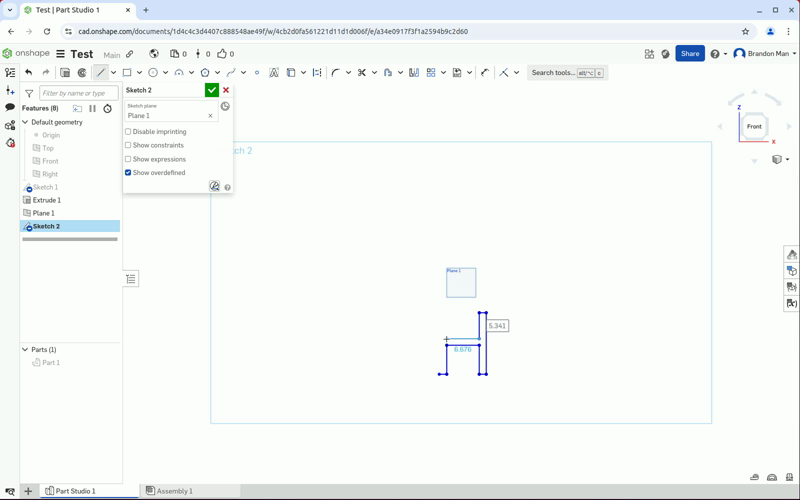
key_up(shift)
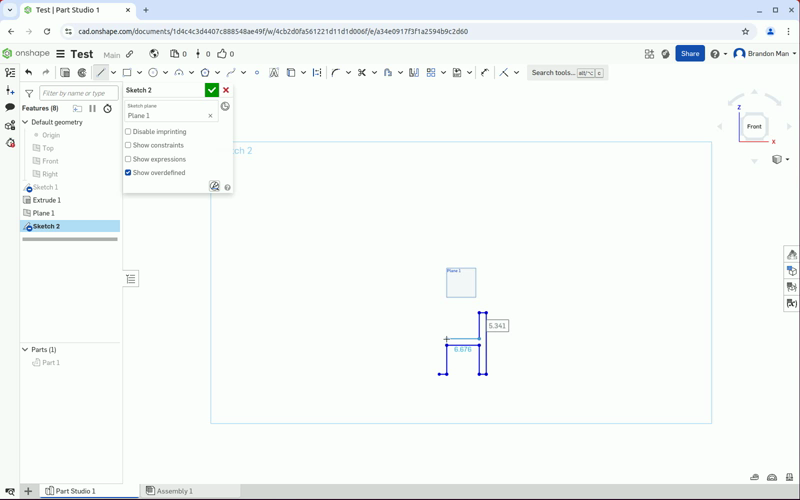
key_down(shift)
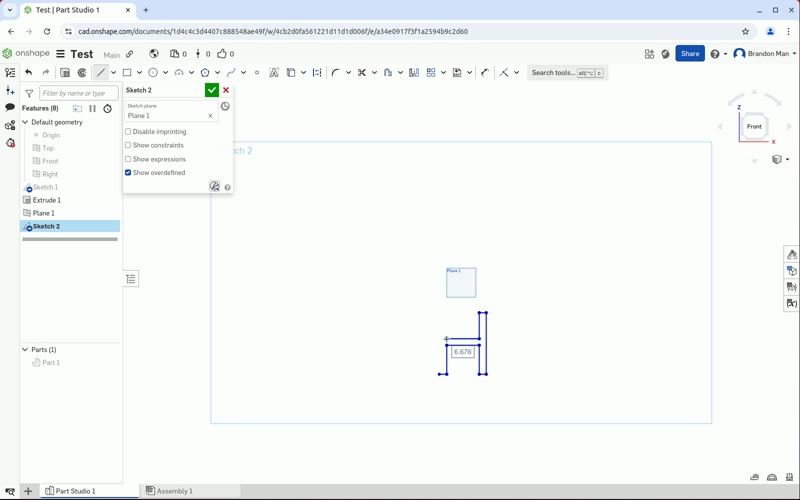
mouse_move(476, 338)
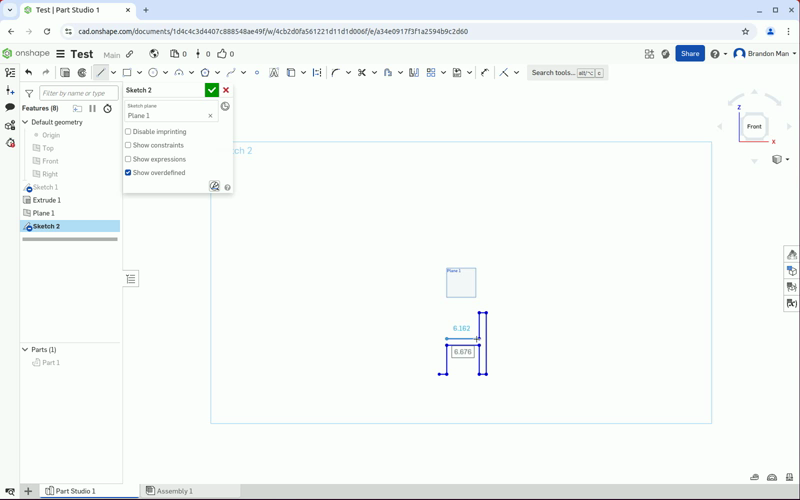
mouse_move(446, 312)
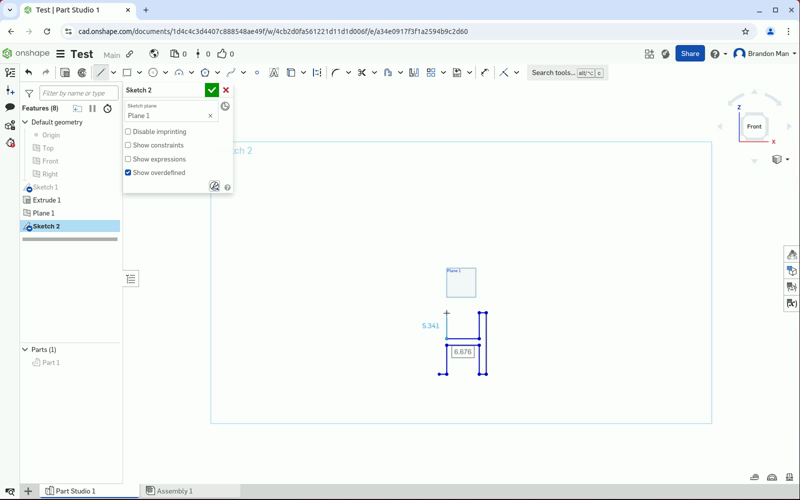
click(446, 312)
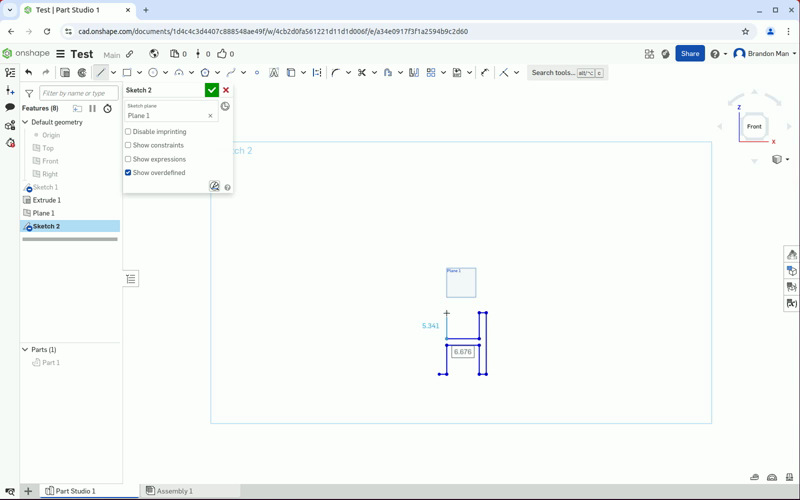
key_up(shift)
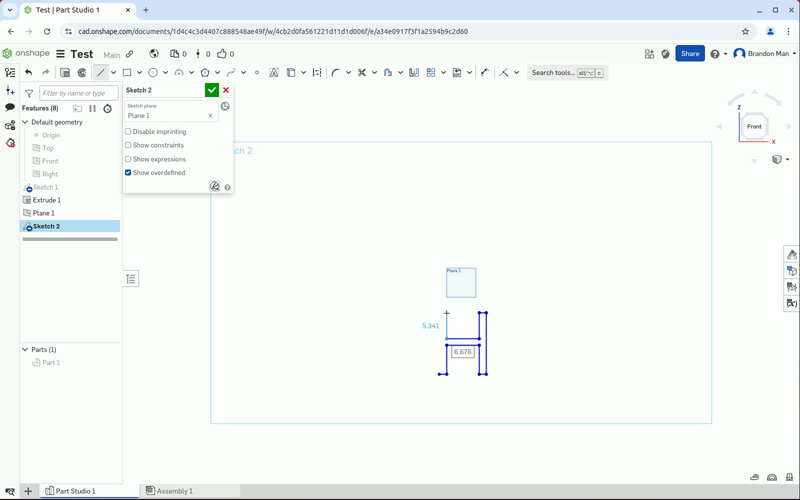
key_down(shift)
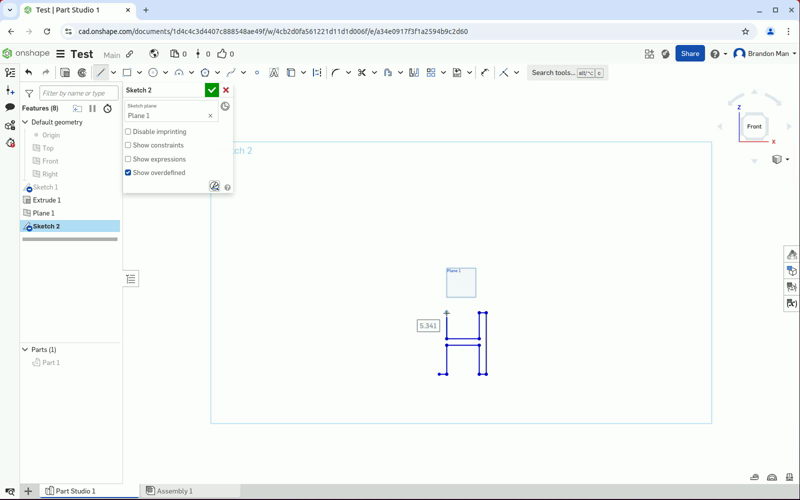
mouse_move(476, 312)
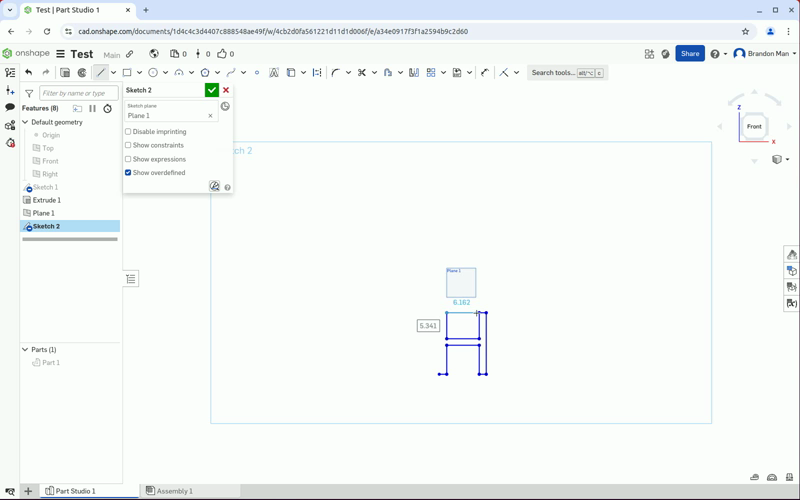
mouse_move(439, 312)
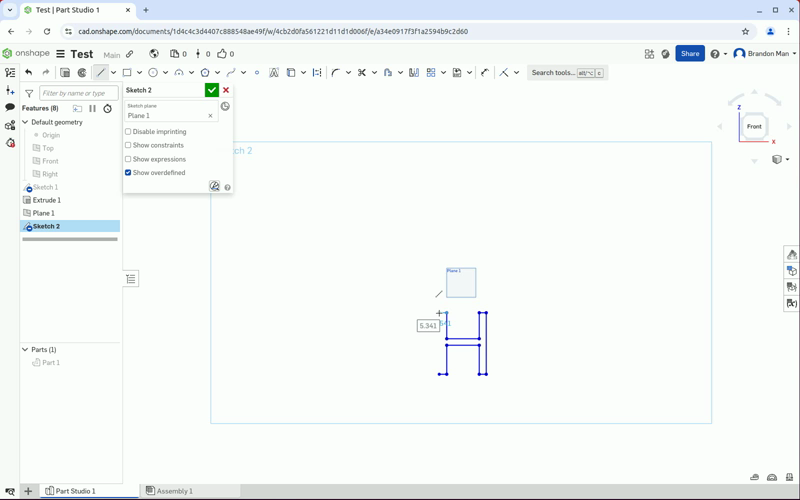
scroll(6)
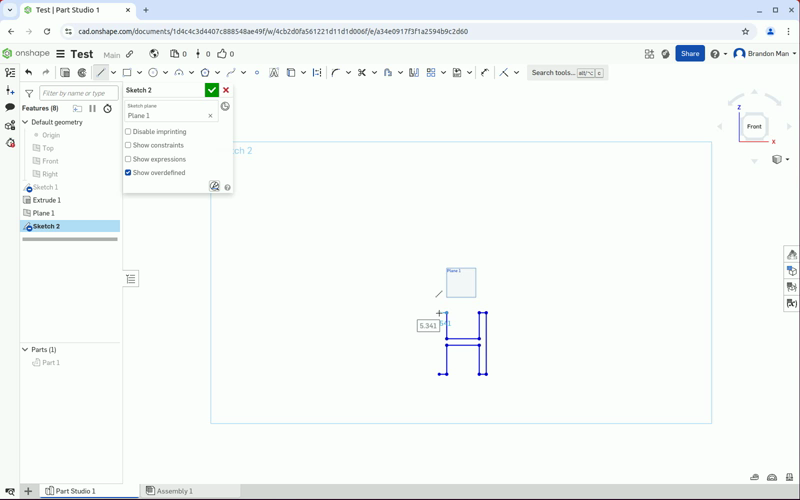
scroll(6)
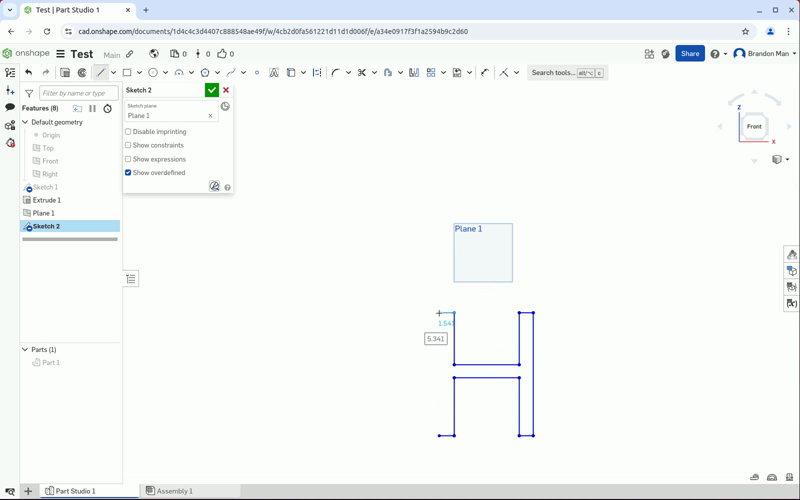
scroll(6)
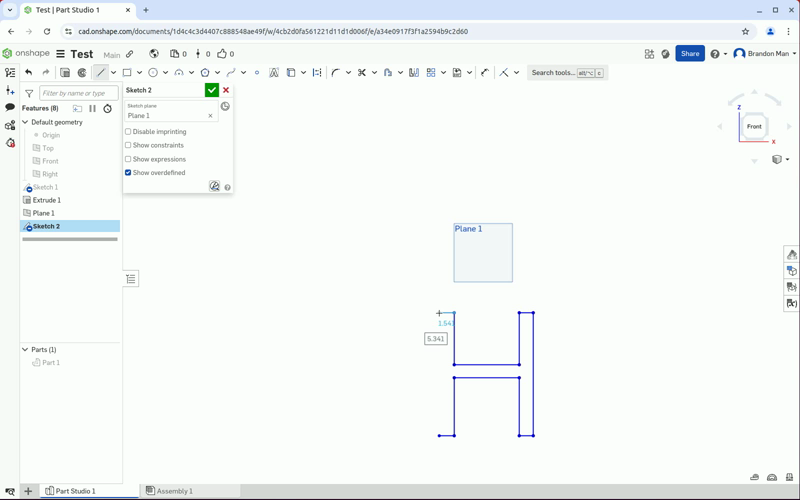
scroll(6)
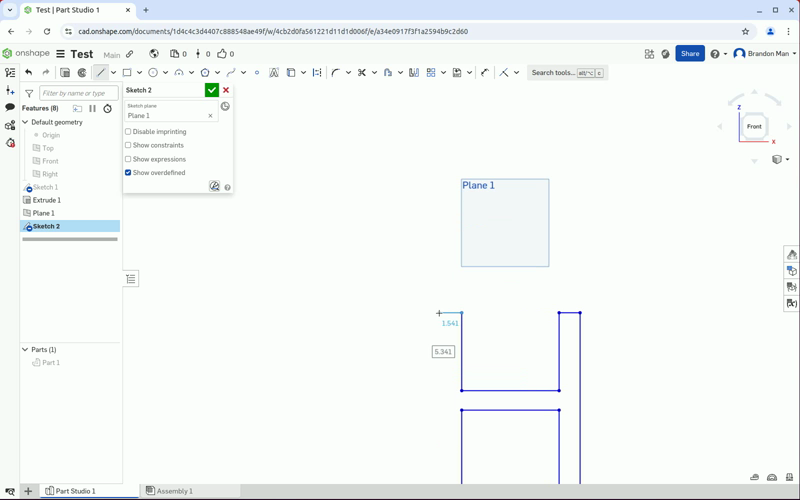
scroll(6)
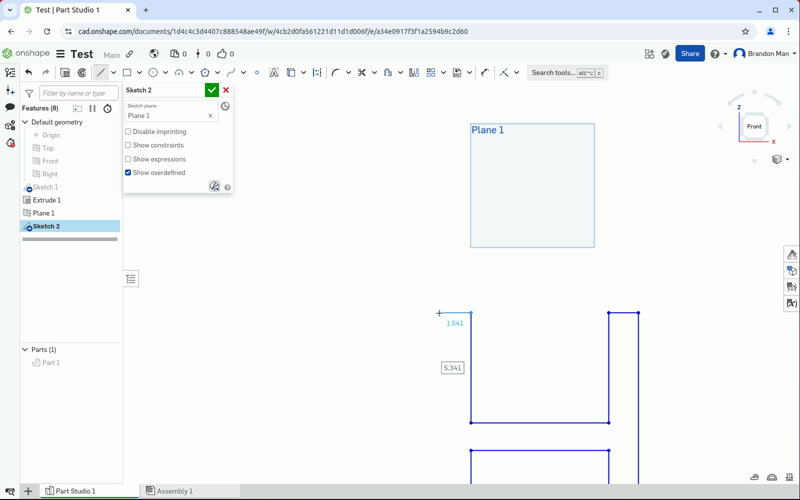
scroll(6)
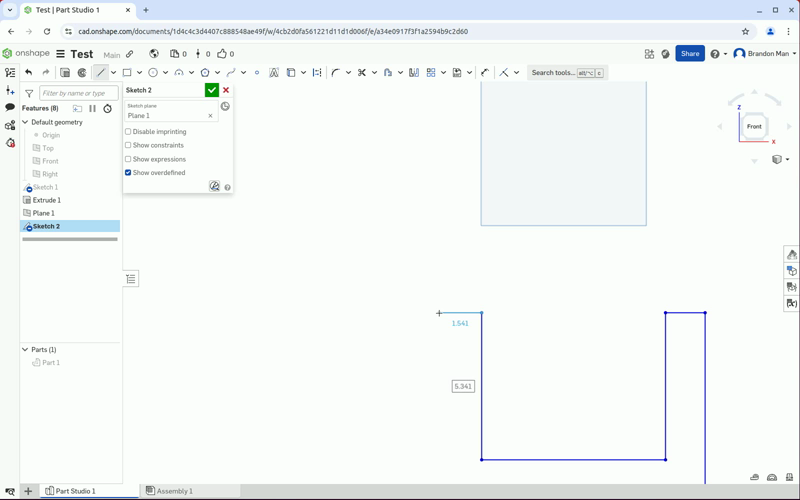
scroll(6)
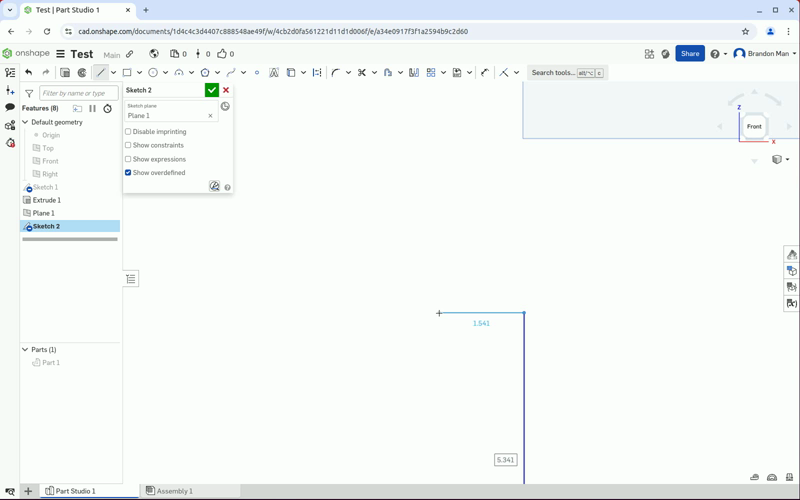
click(439, 312)
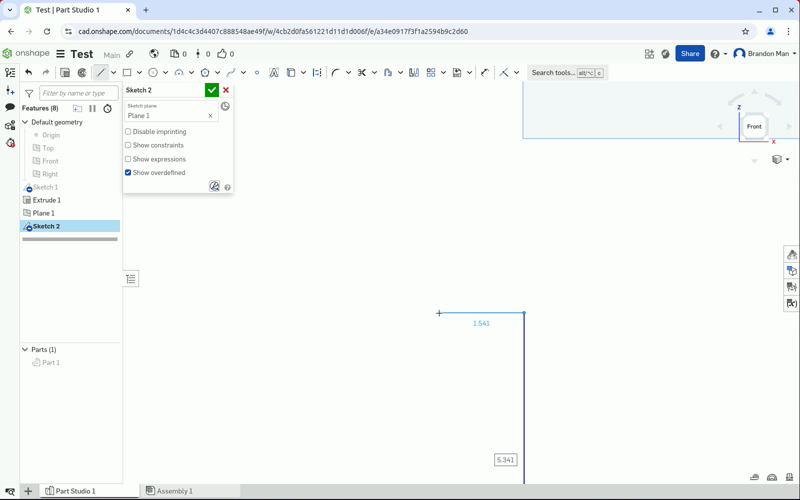
scroll(-6)
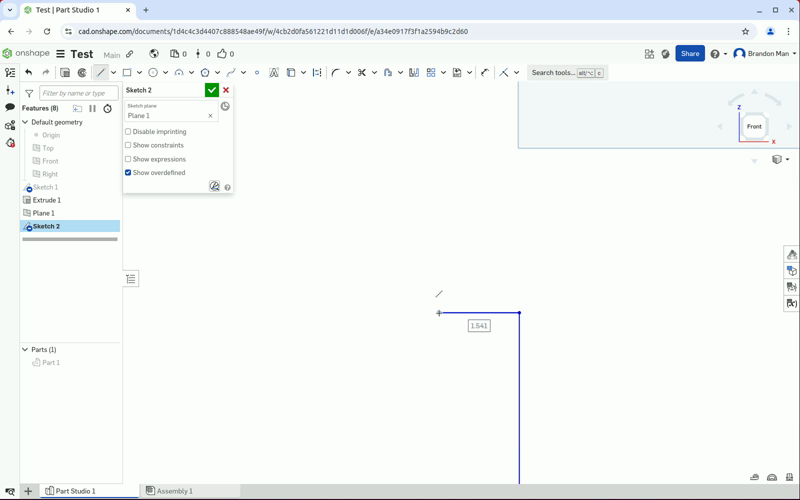
scroll(-6)
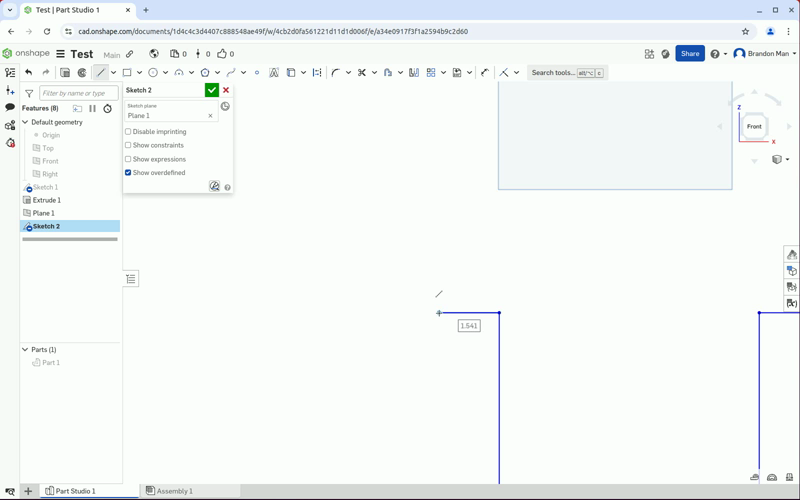
scroll(-6)
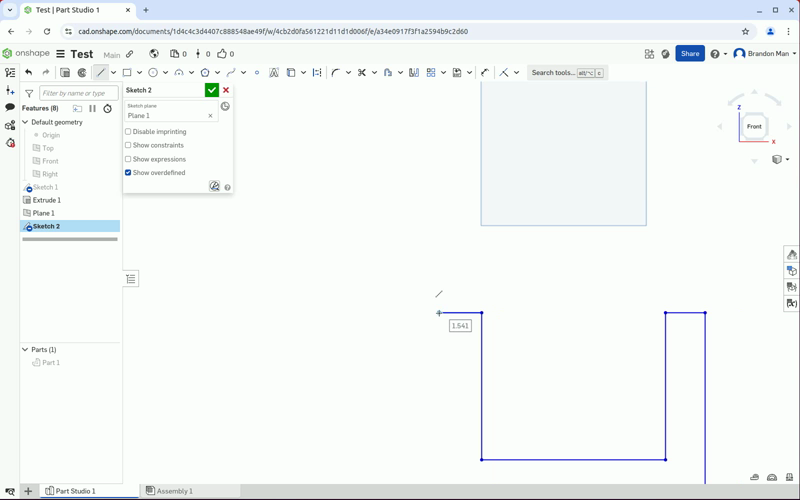
scroll(-6)
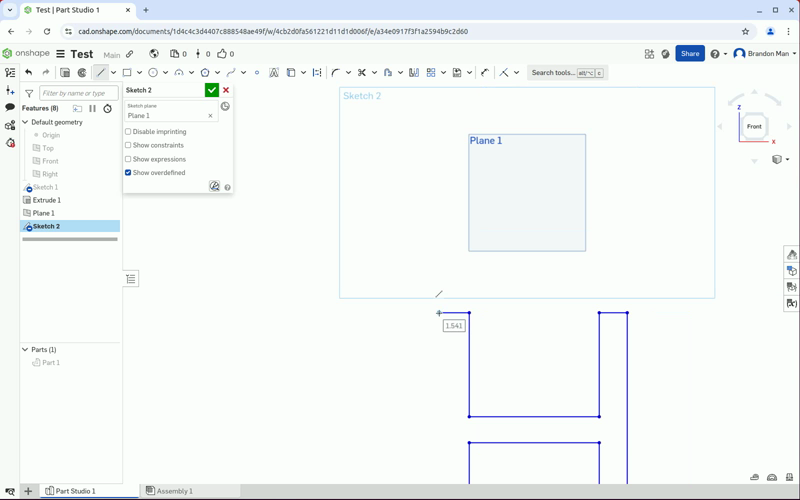
scroll(-6)
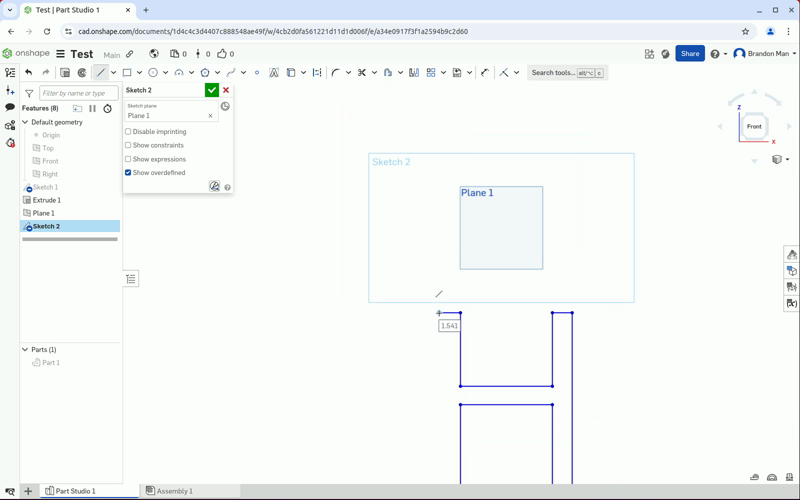
scroll(-6)
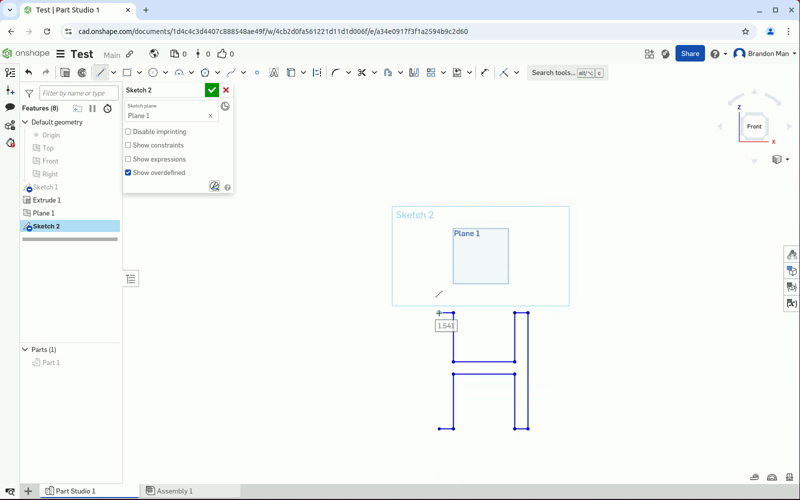
scroll(-6)
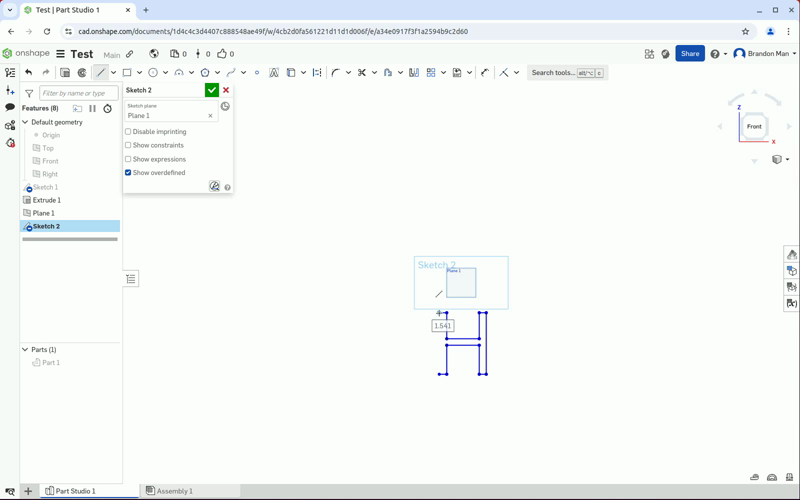
key_up(shift)
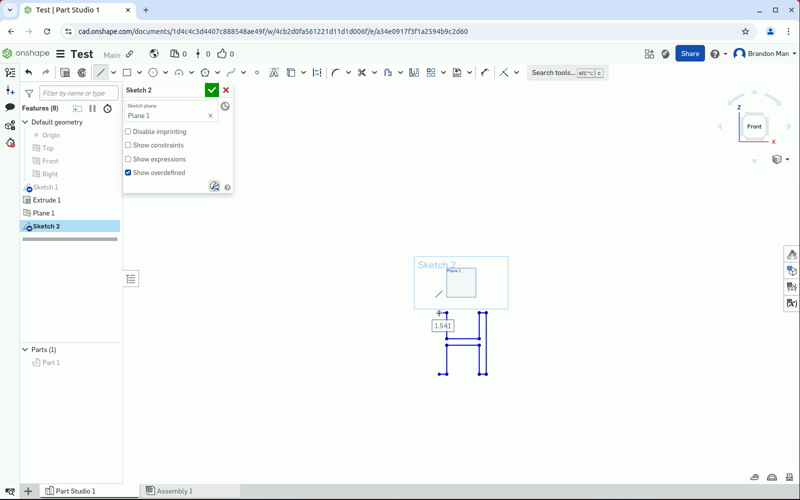
key_down(shift)
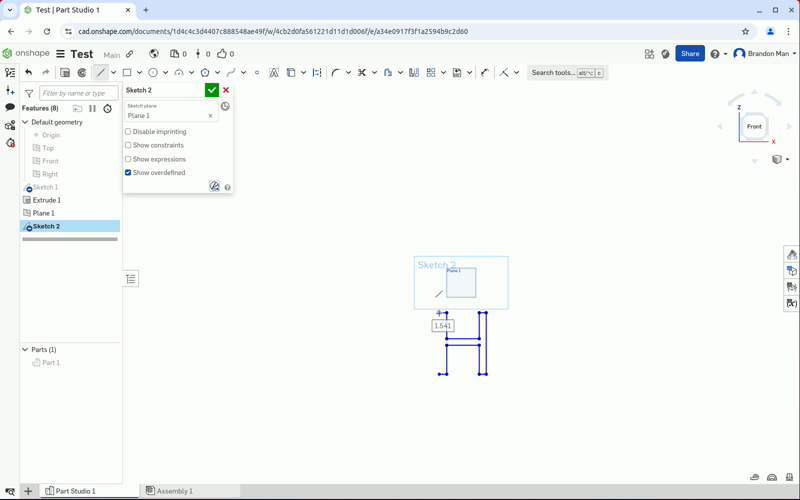
mouse_move(439, 374)
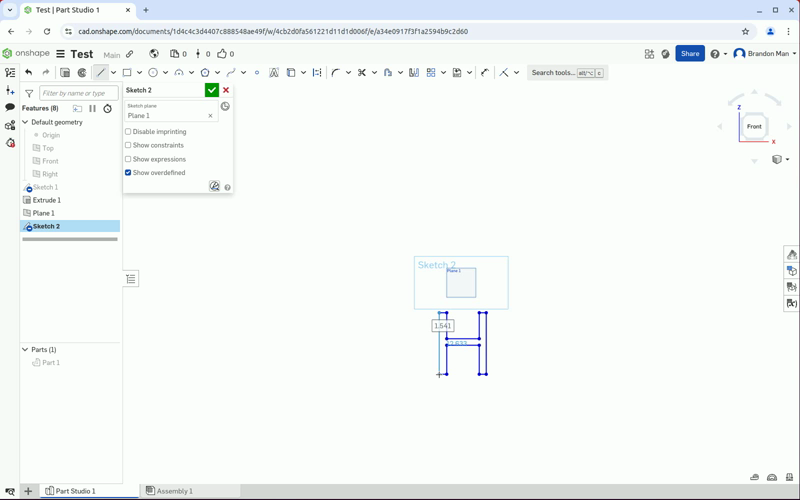
key_up(shift)
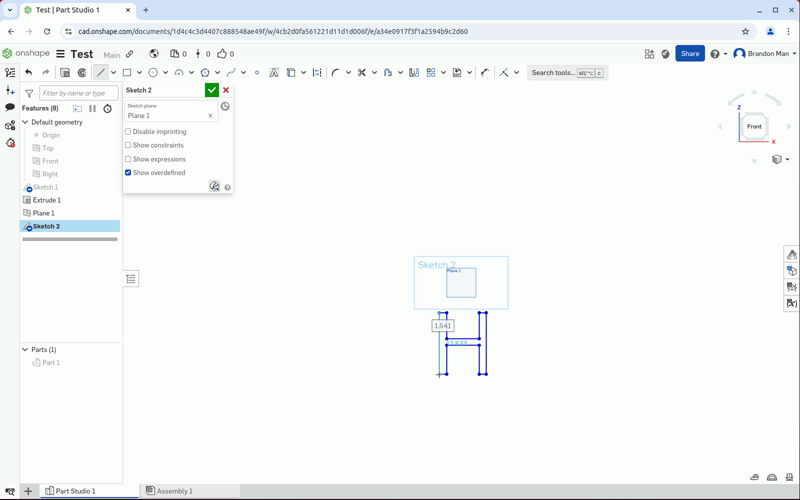
click(439, 374)
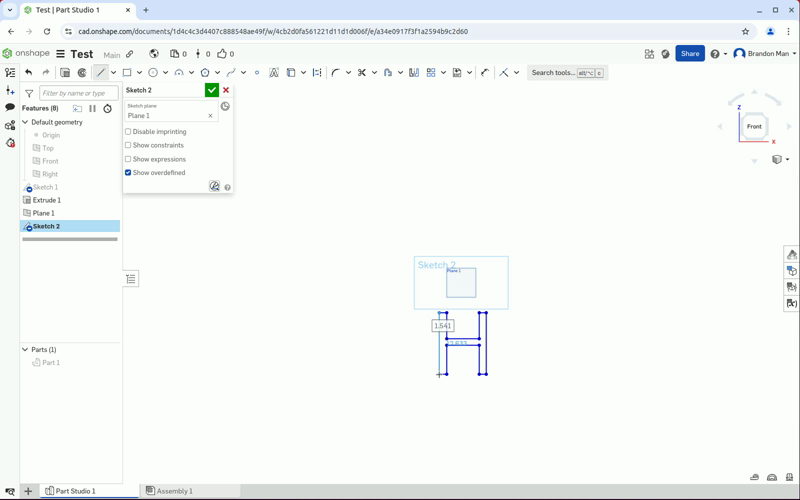
key(esc)
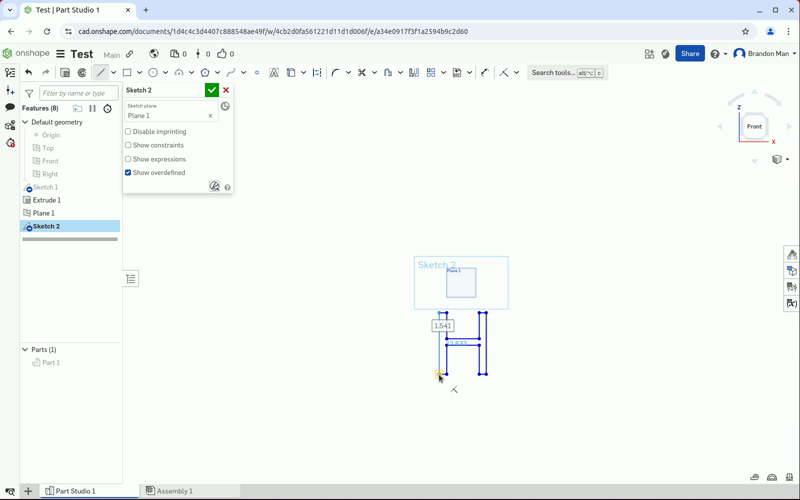
mouse_move(441, 322)
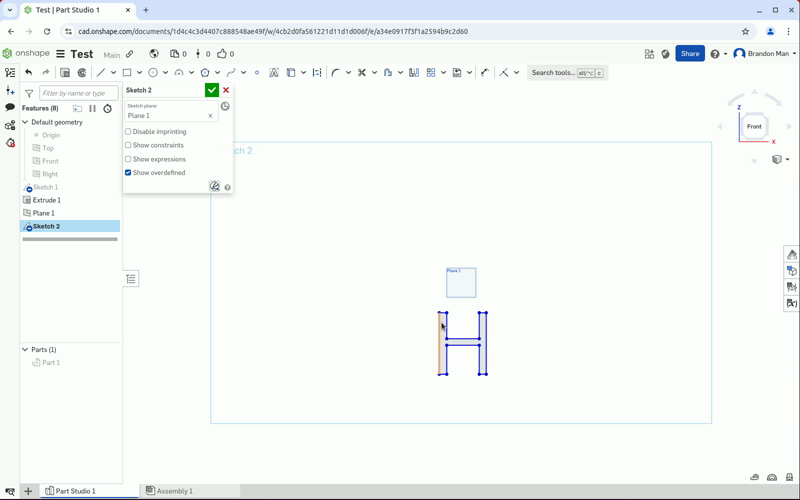
scroll(6)
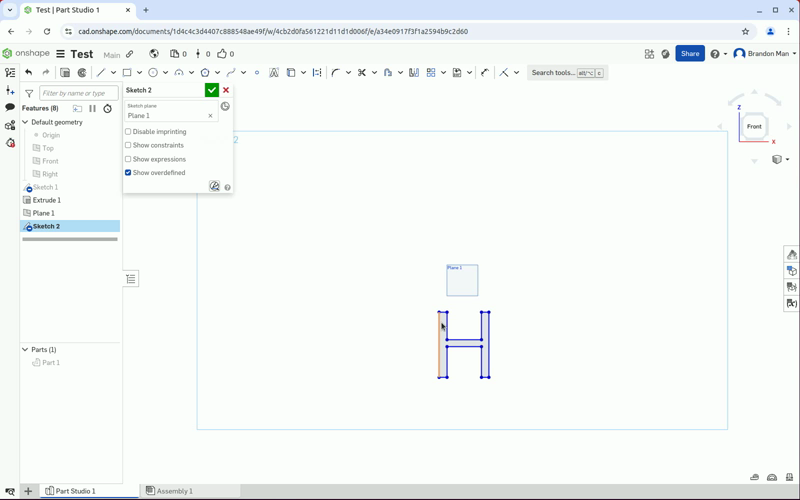
scroll(6)
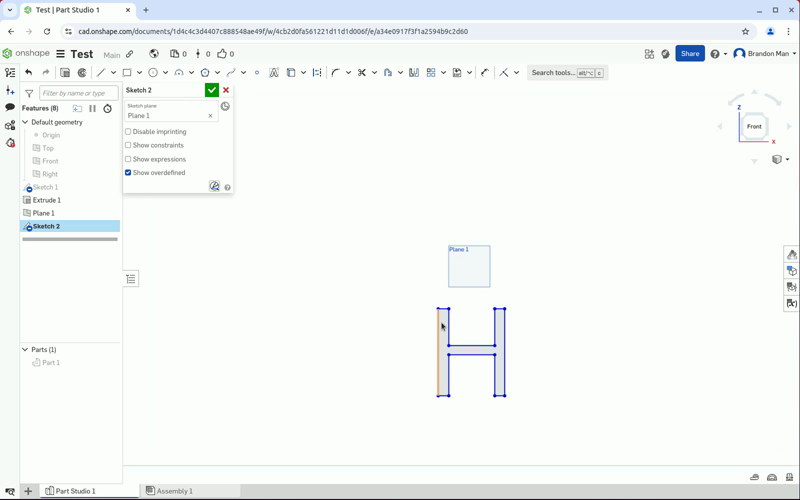
scroll(6)
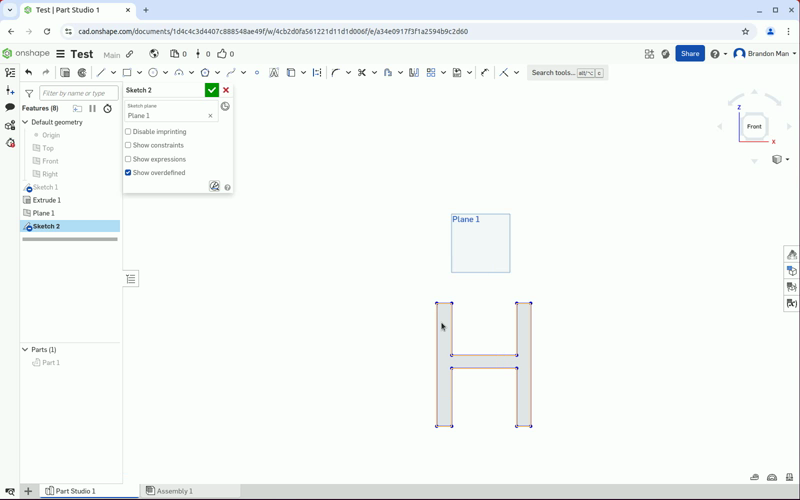
scroll(6)
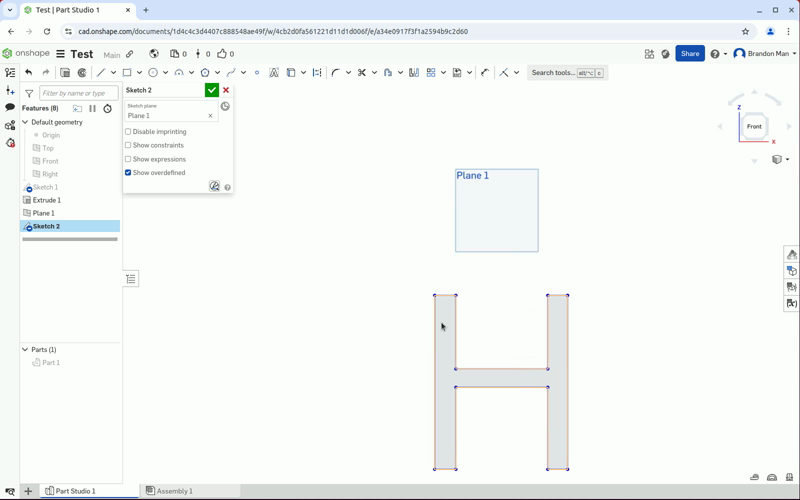
scroll(6)
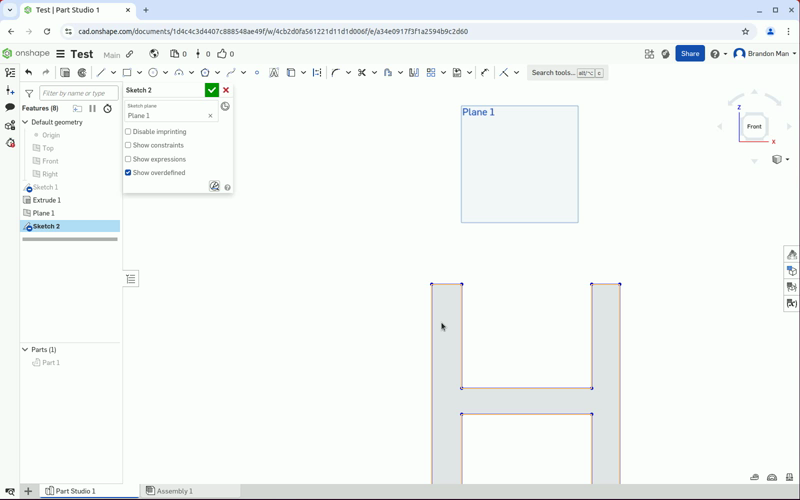
scroll(6)
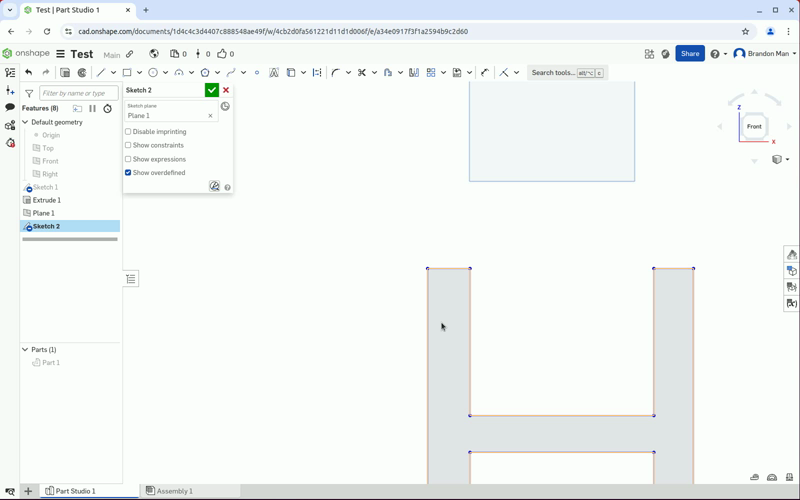
scroll(6)
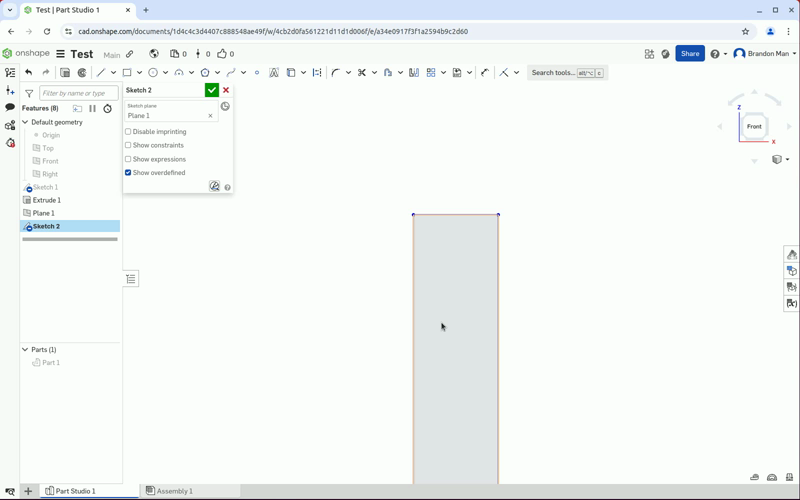
click(441, 322)
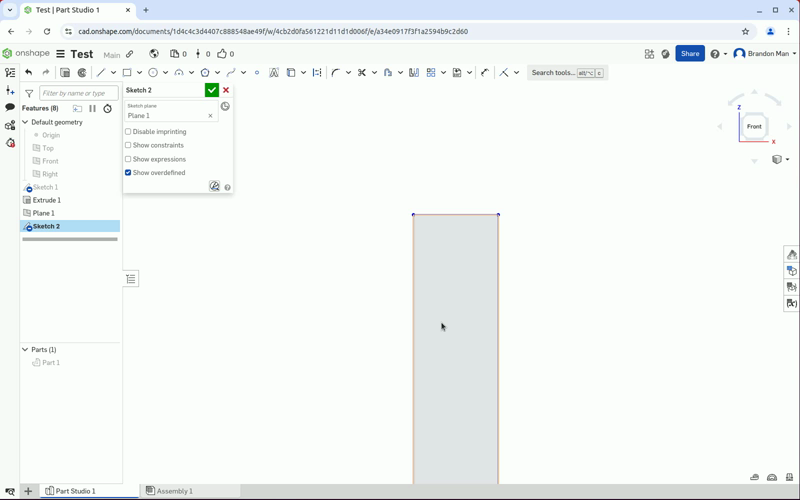
scroll(-6)
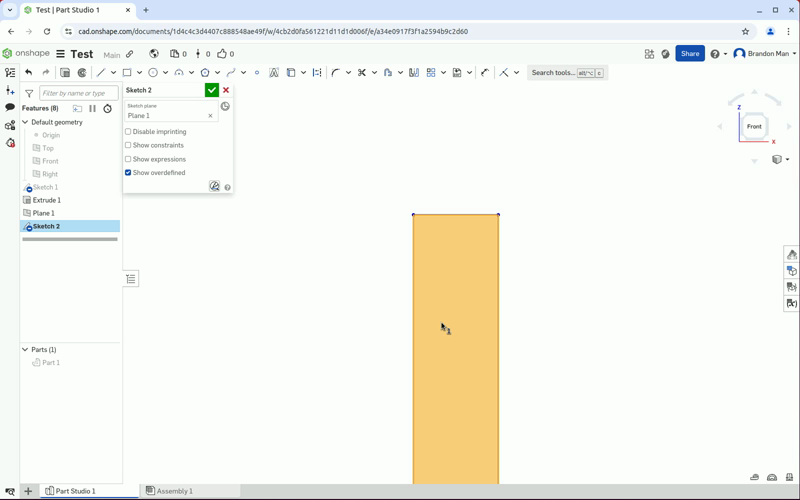
scroll(-6)
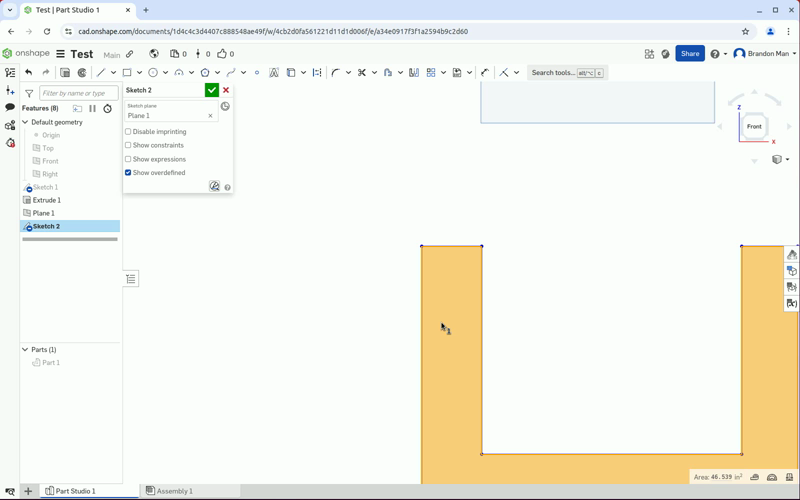
scroll(-6)
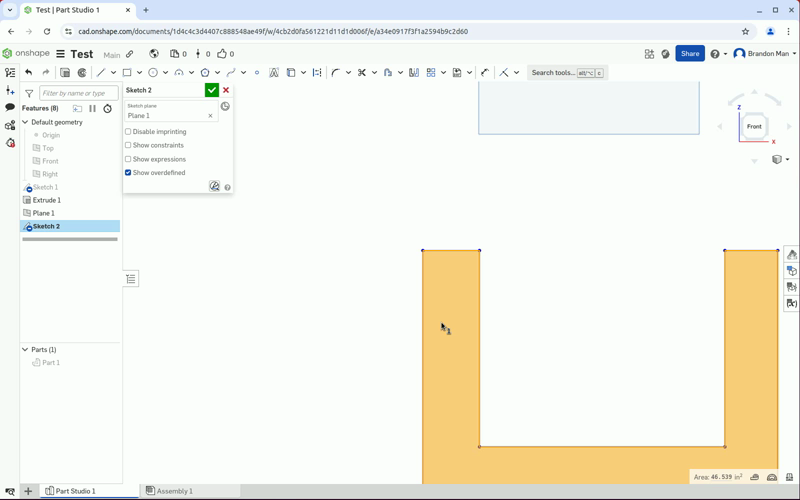
scroll(-6)
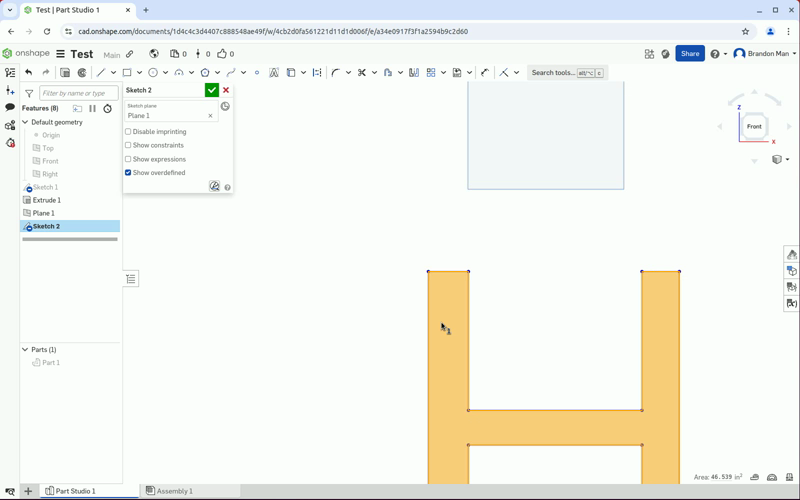
scroll(-6)
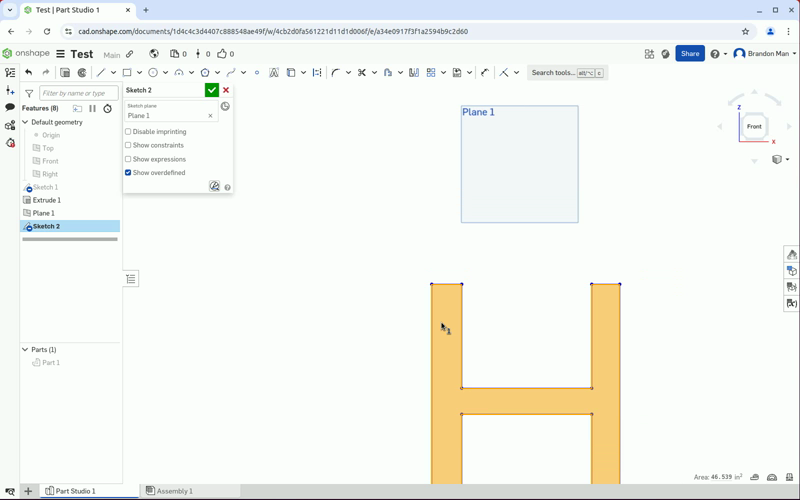
scroll(-6)
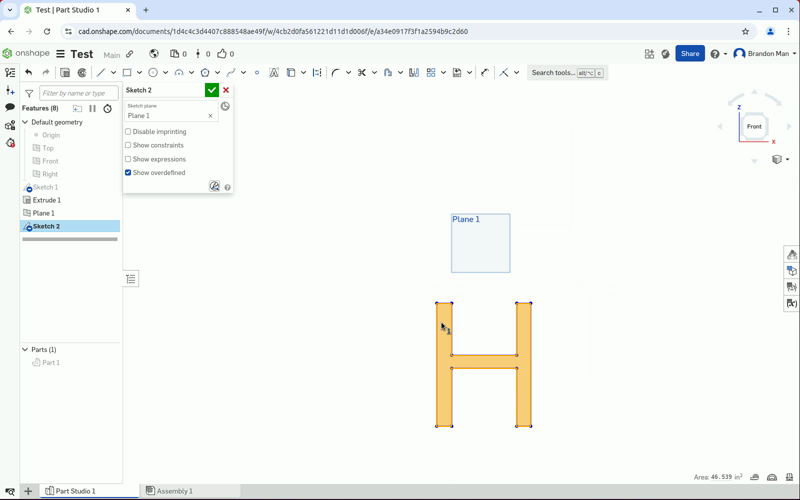
scroll(-6)
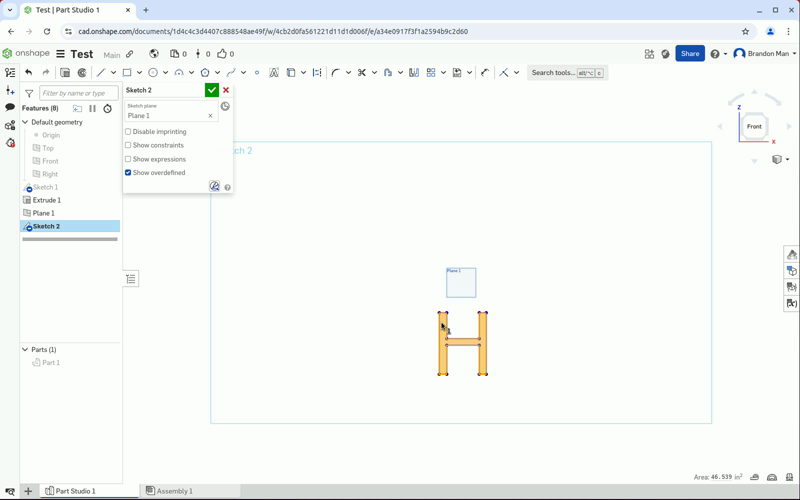
mouse_move(73, 352)
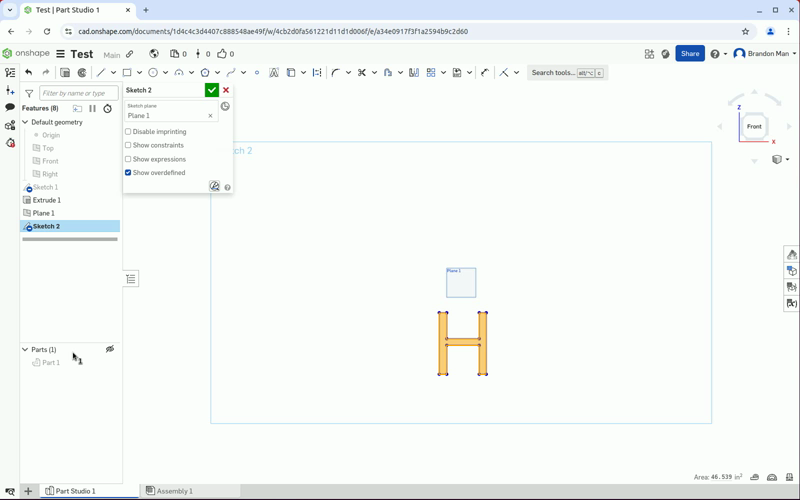
key(shift+y)
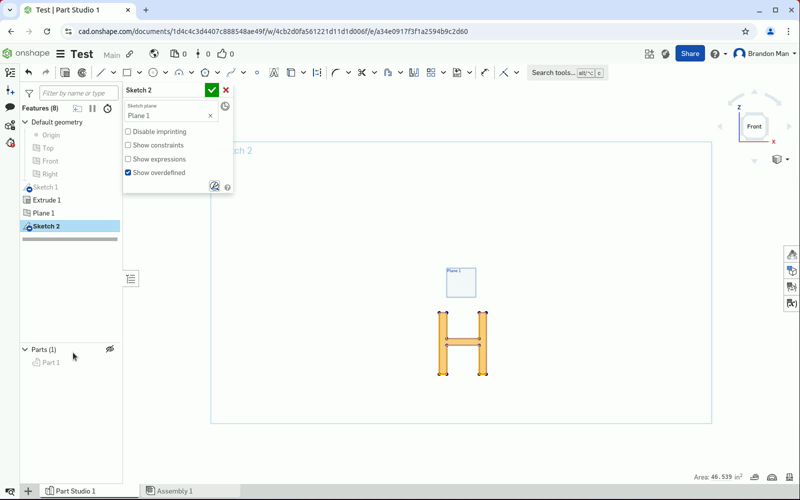
key(shift+e)
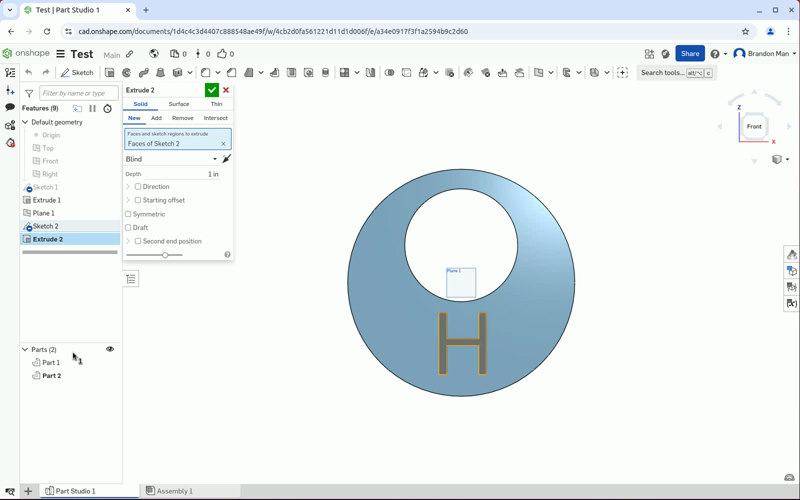
mouse_move(143, 106)
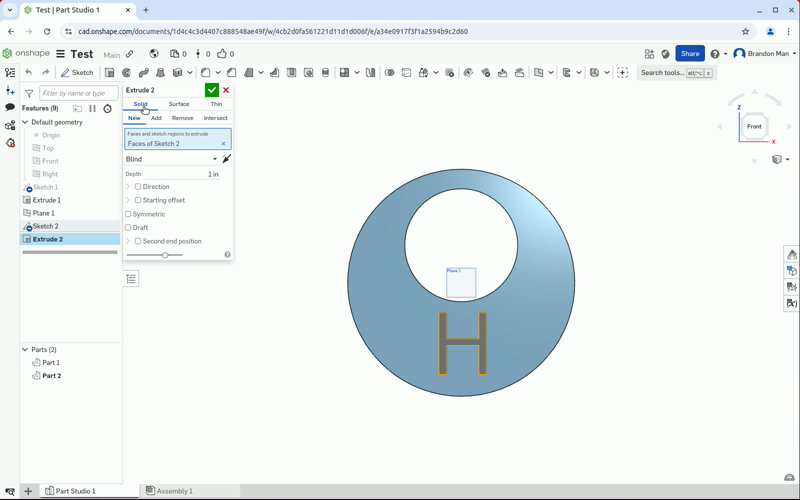
click(143, 106)
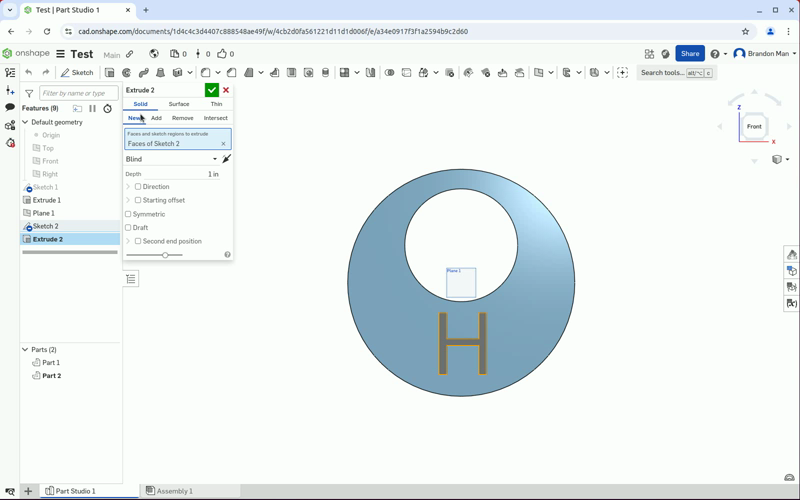
mouse_move(137, 120)
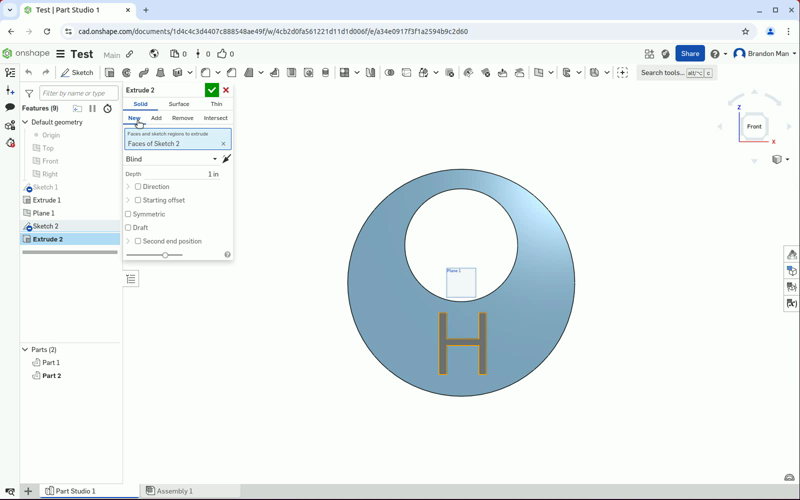
click(137, 120)
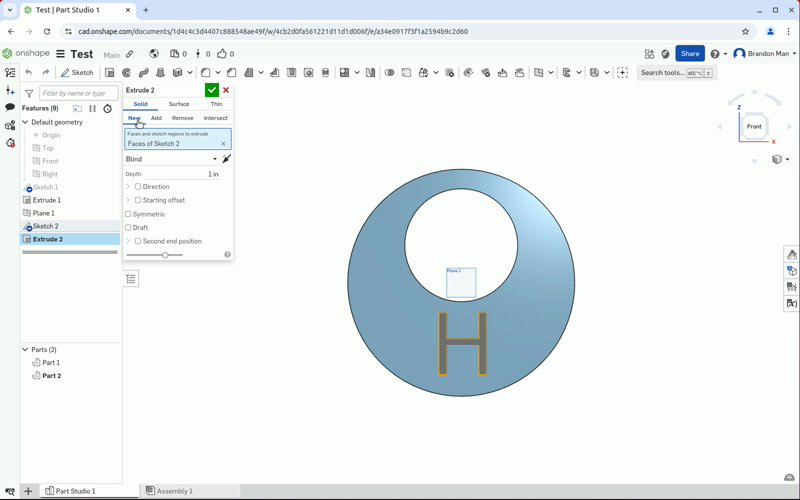
key(tab, 4)
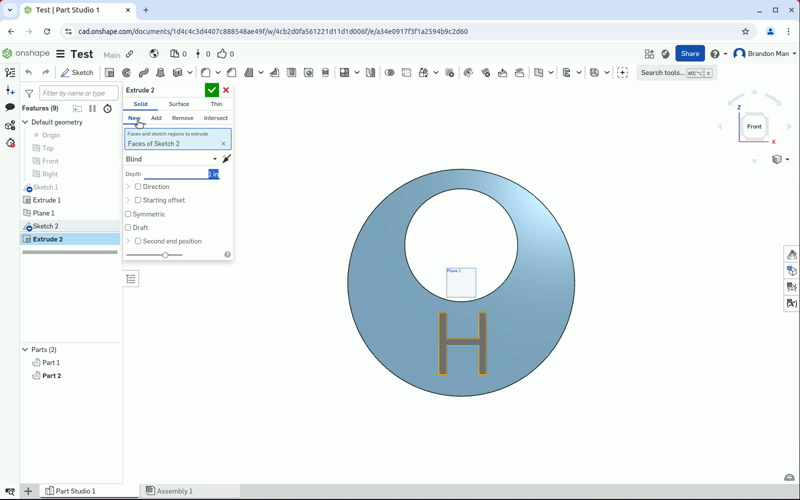
text(1.444)
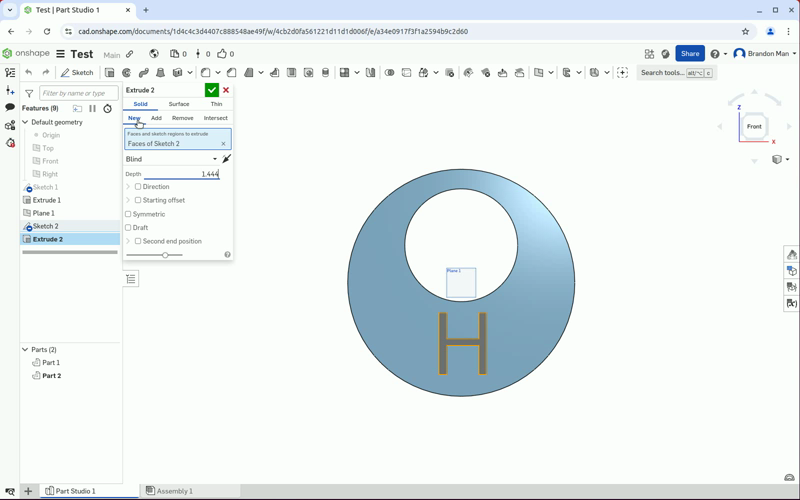
key(enter)
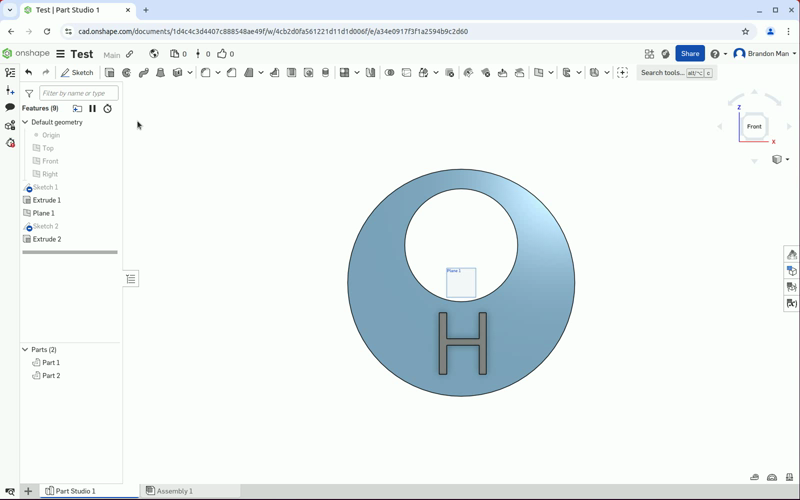
key(shift+h)
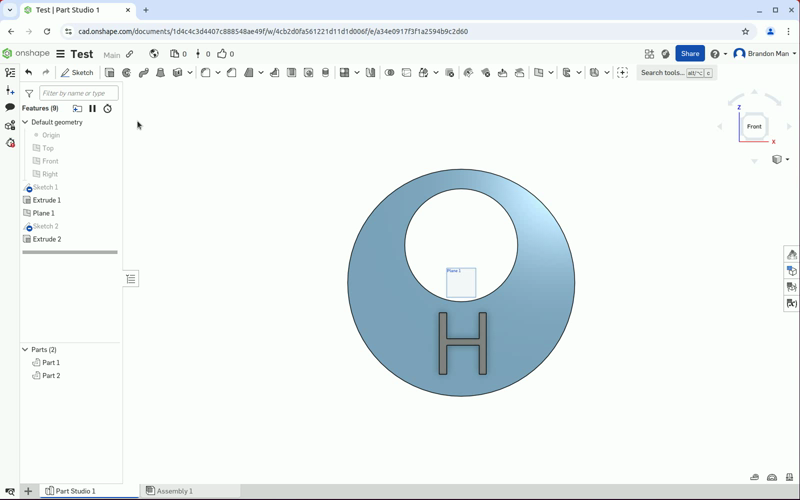
key(shift+h)
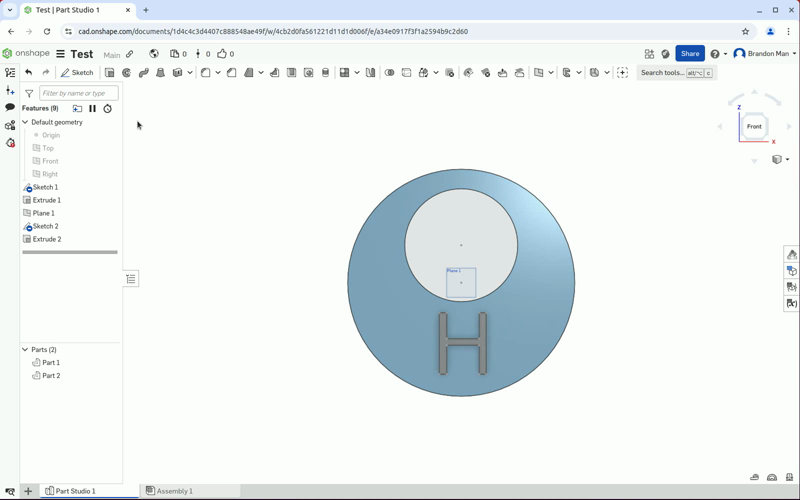
key(shift+7)
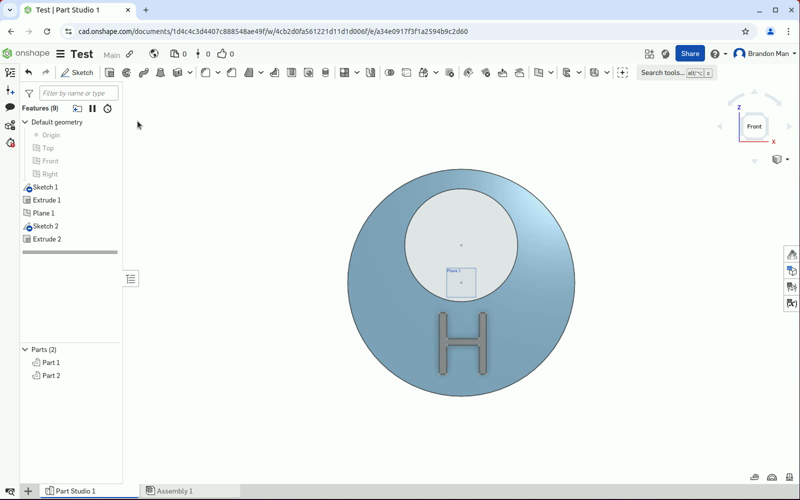
key(left, 2)
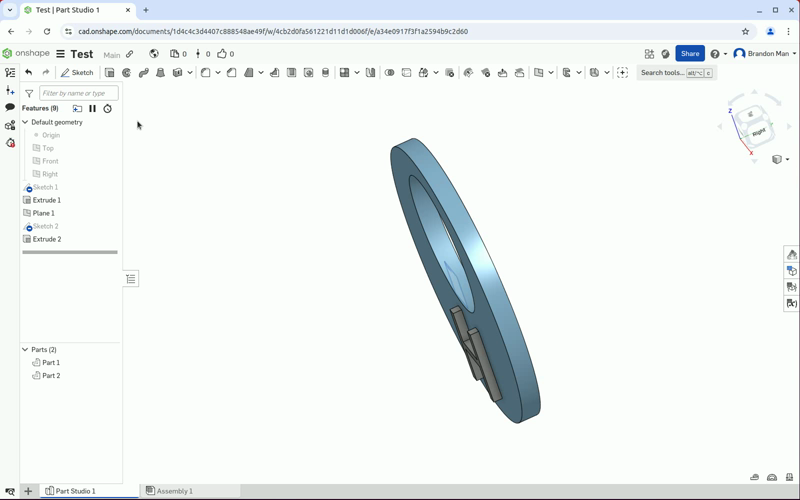
key(down, 2)
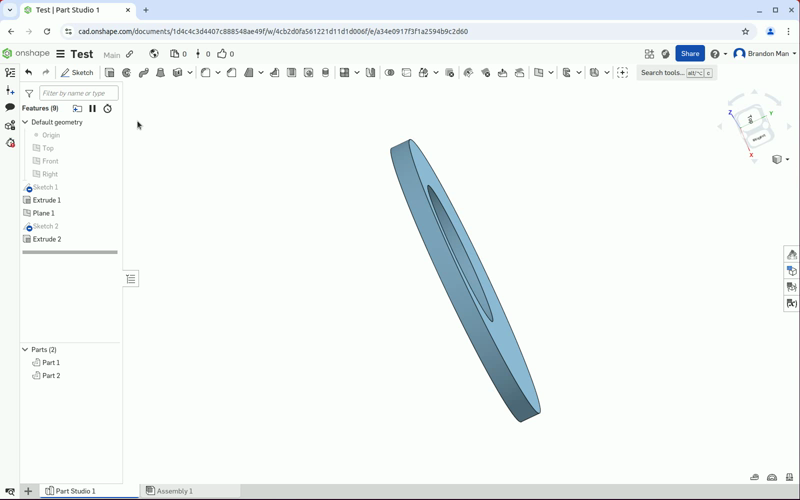
key(up, 2)
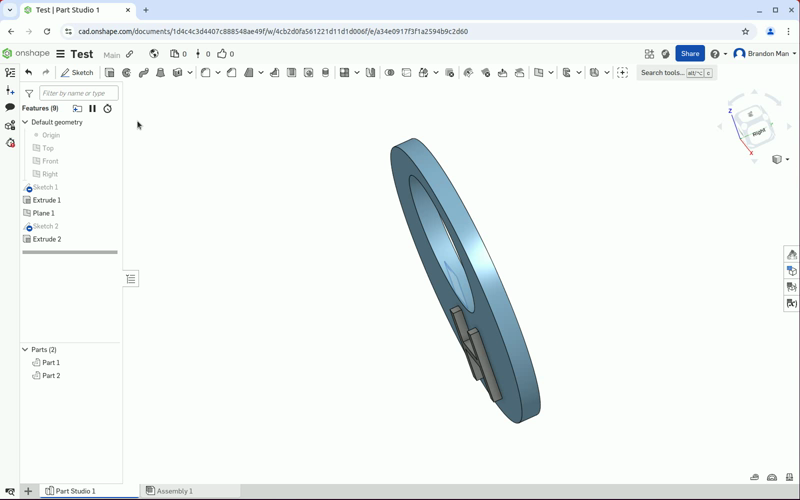
key(right, 2)
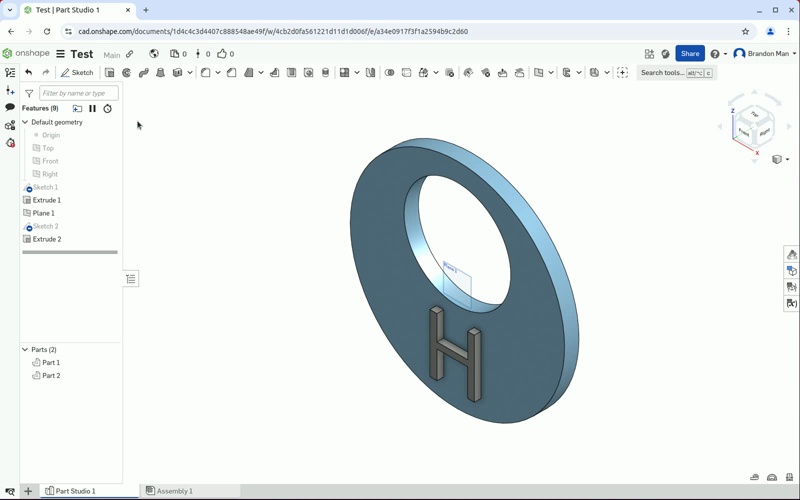
mouse_move(73, 189)
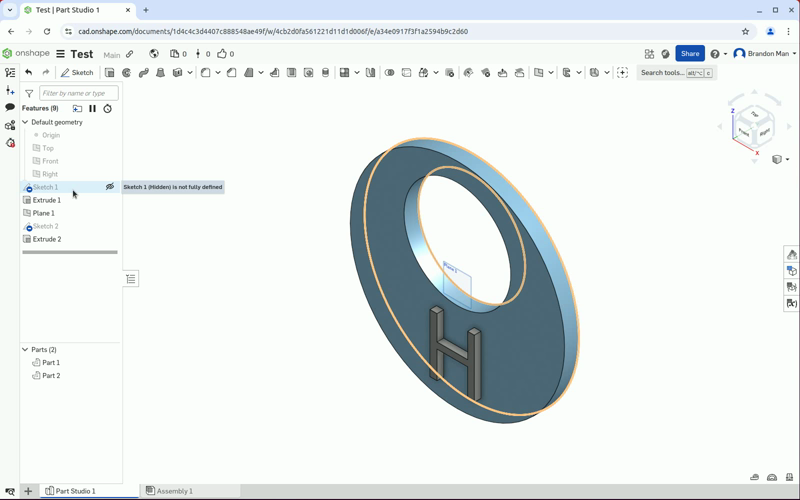
click(73, 189)